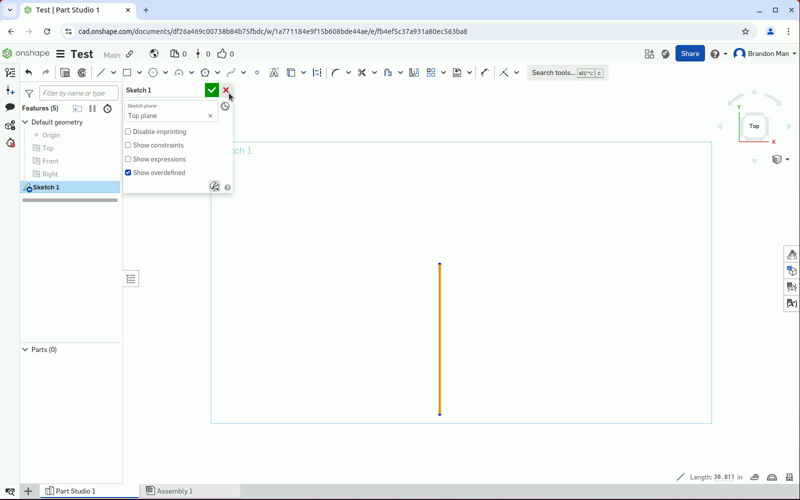
key(shift+h)
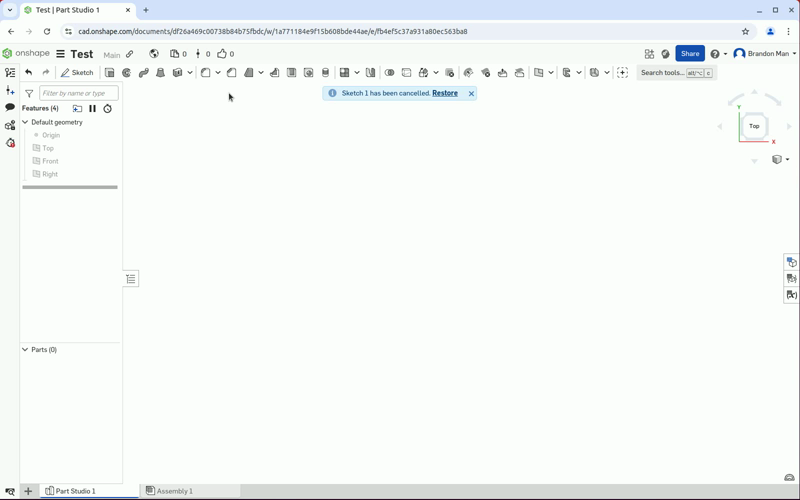
mouse_move(73, 352)
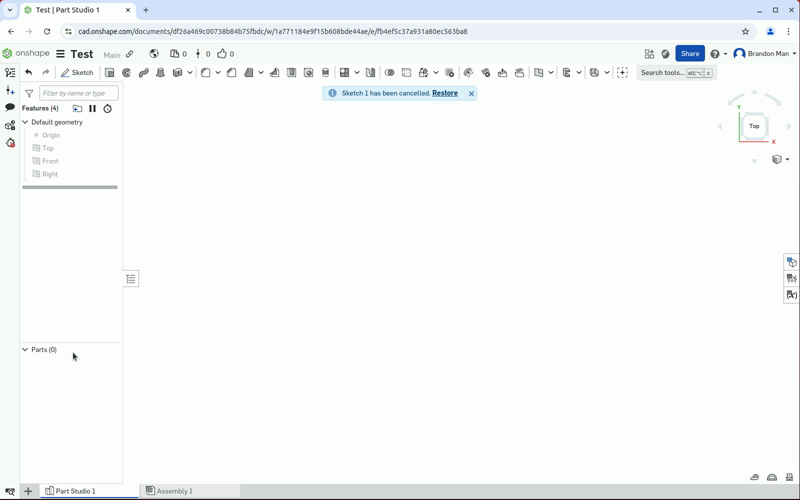
key(y)
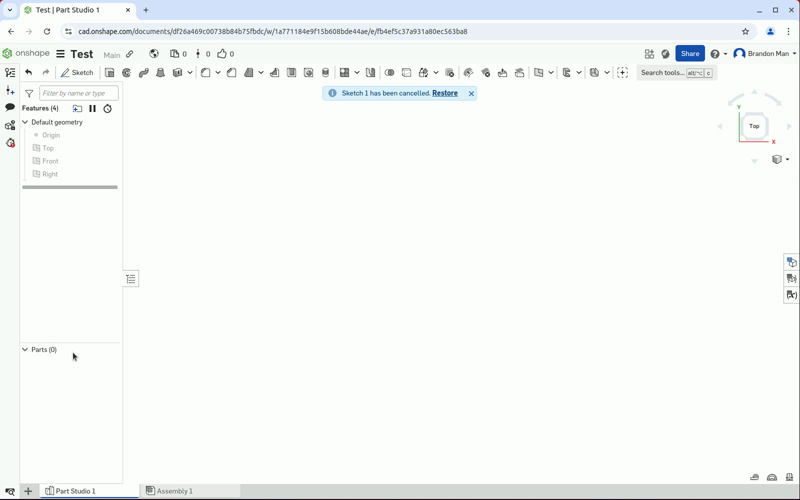
key(shift+p)
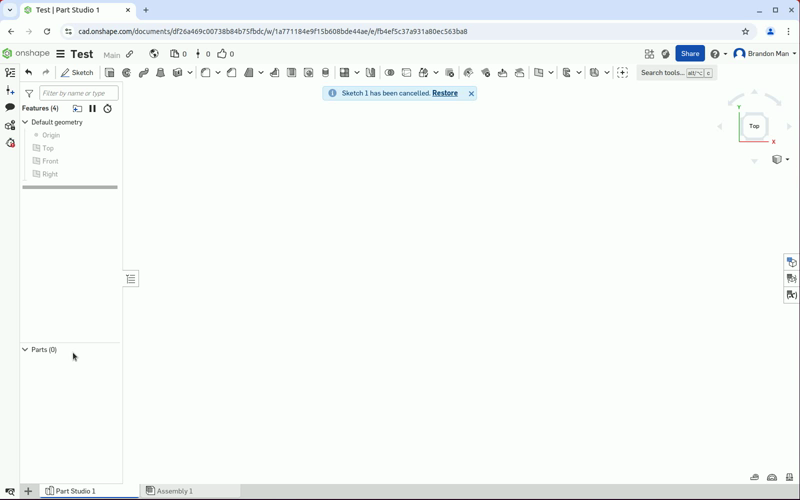
key(space)
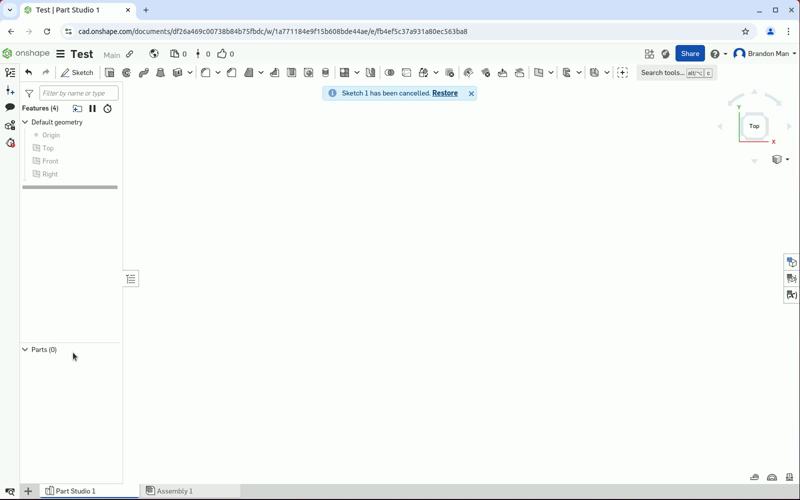
key_down(shift)
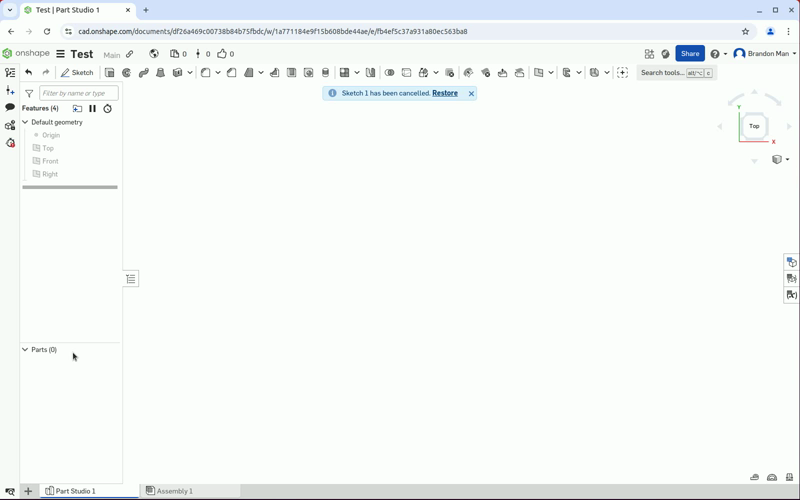
key(up)
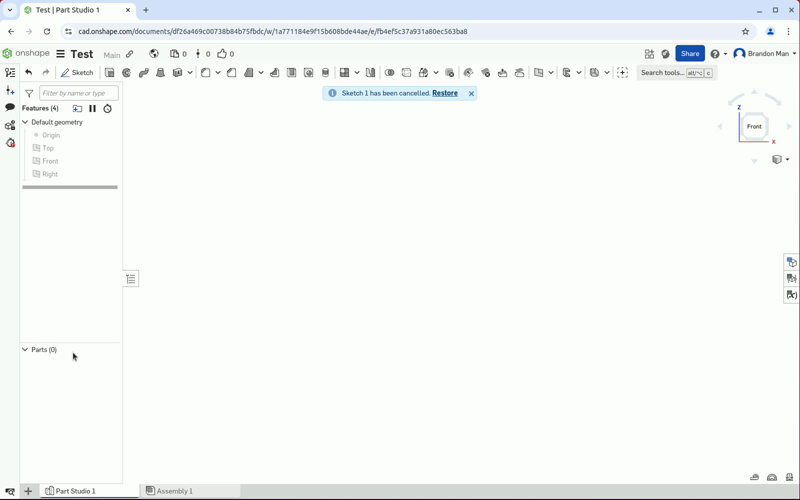
key_up(shift)
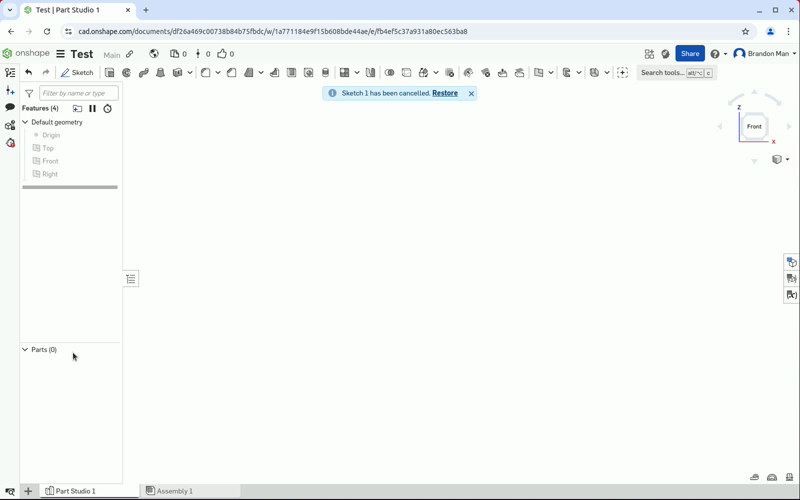
key(space)
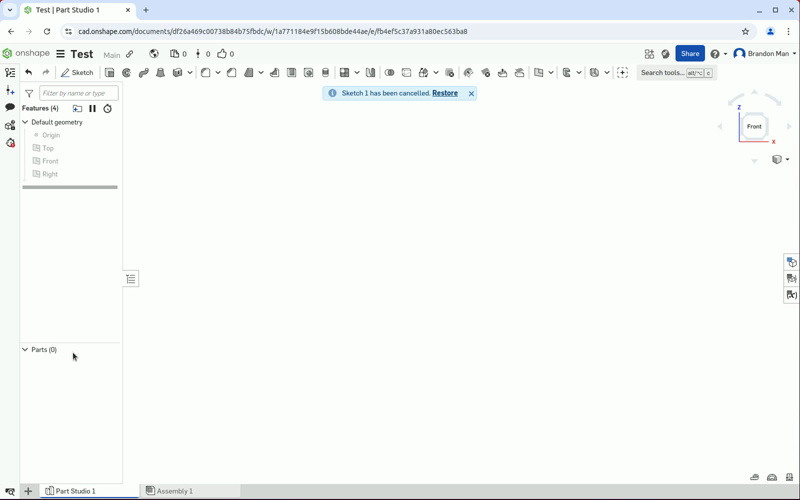
key_down(shift)
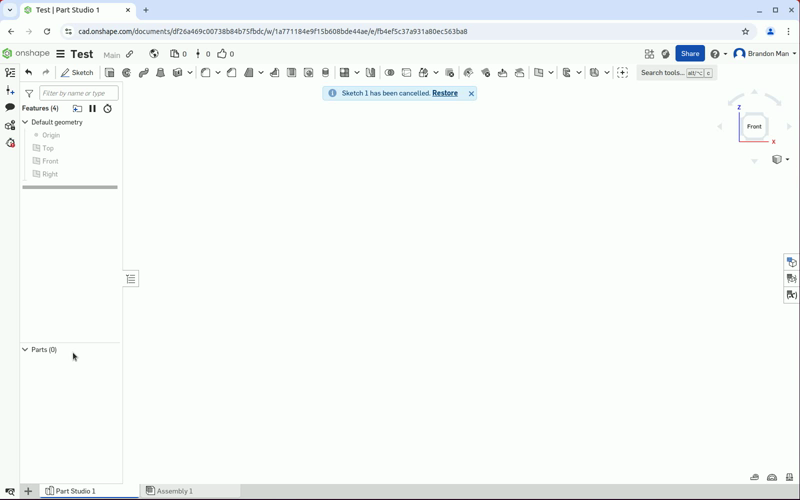
key(left)
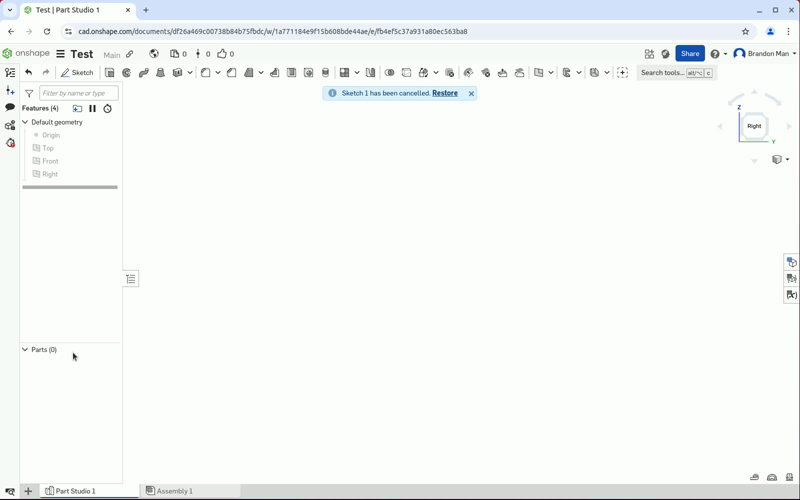
key_up(shift)
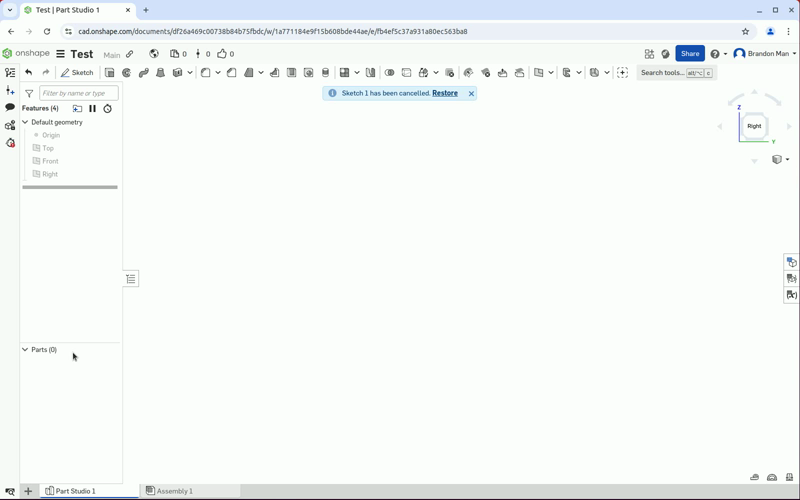
mouse_move(73, 352)
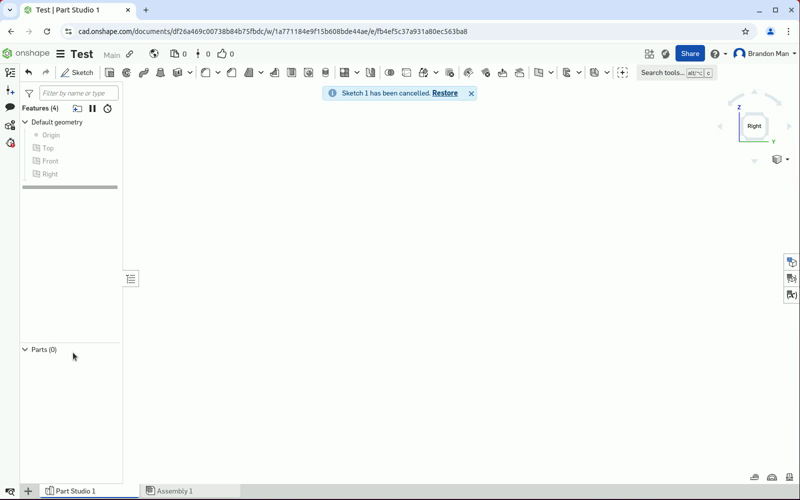
key(shift+y)
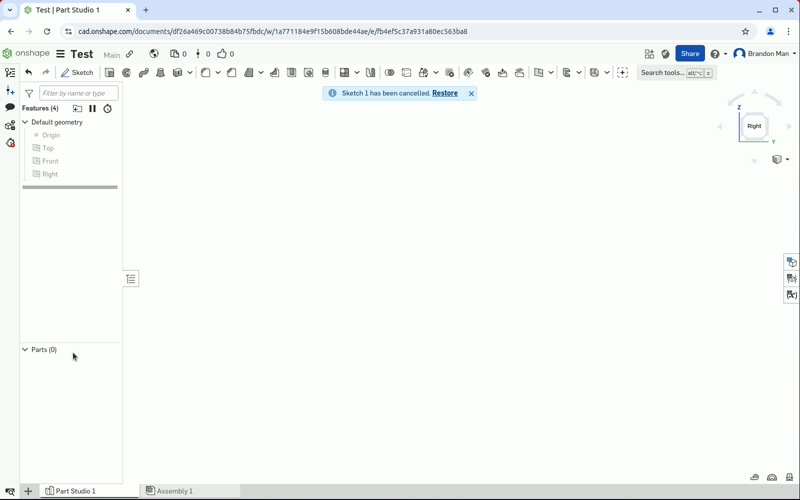
key(shift+s)
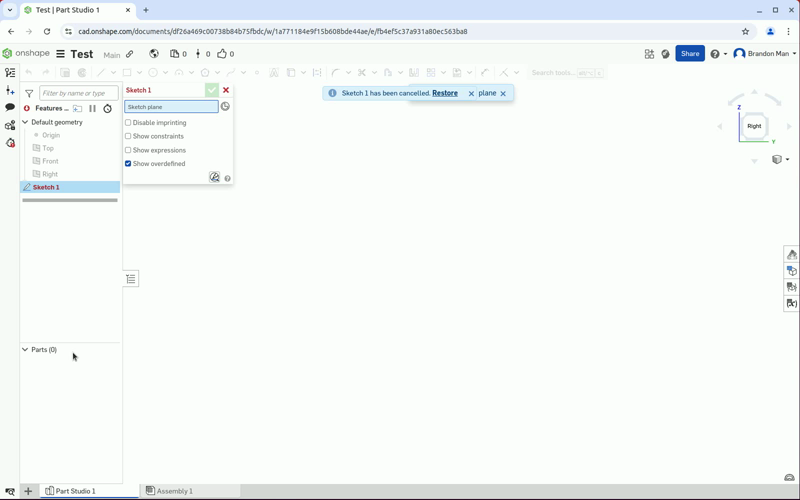
mouse_move(73, 176)
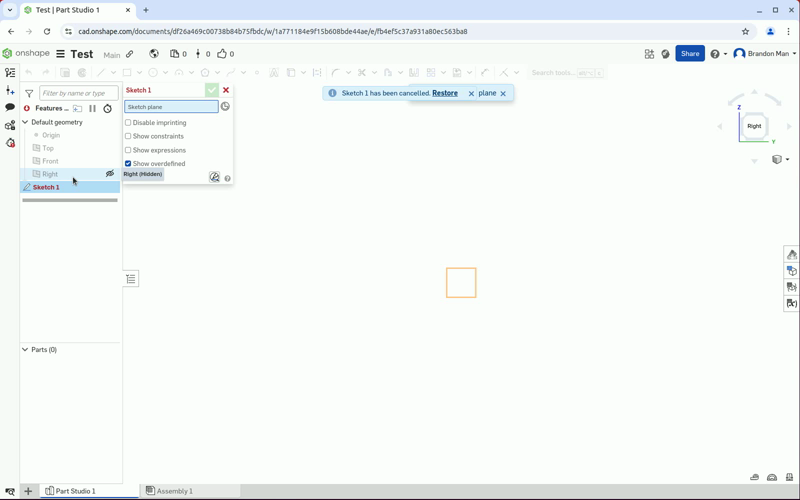
click(73, 176)
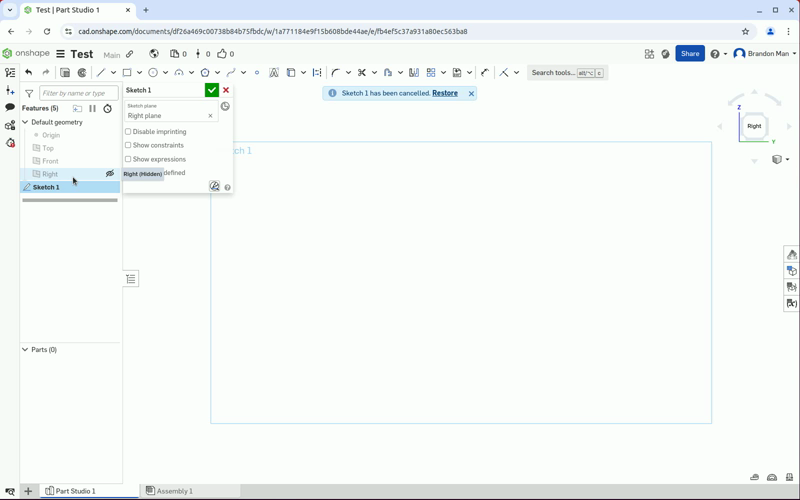
mouse_move(73, 352)
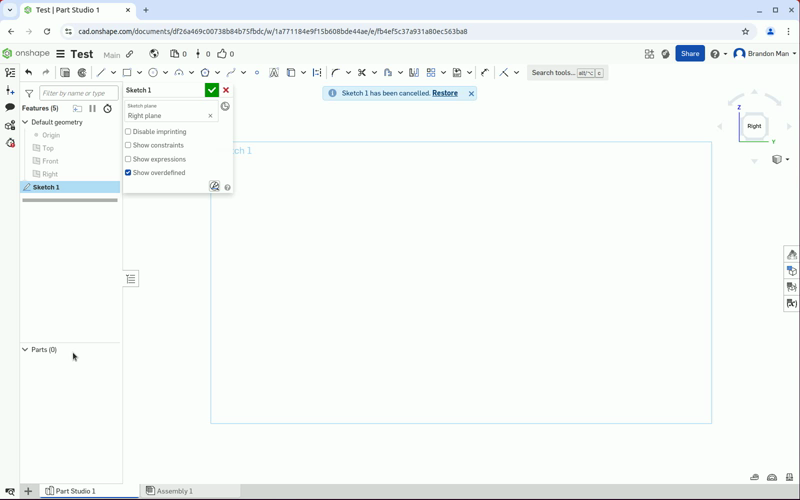
key(y)
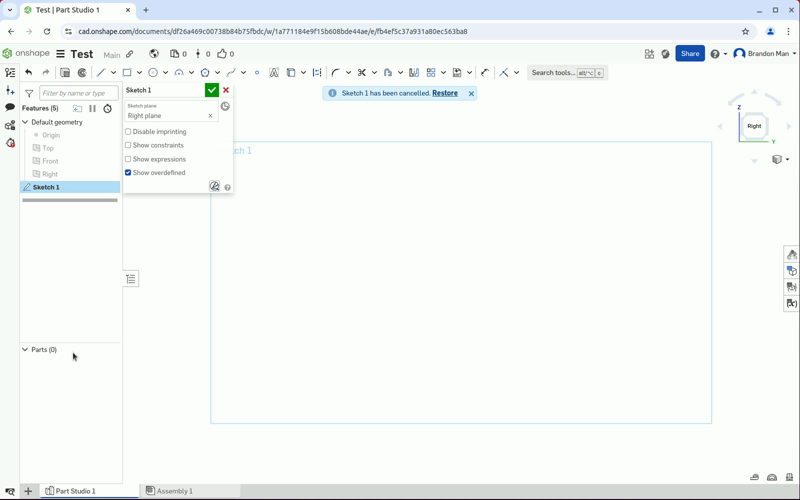
key(c)
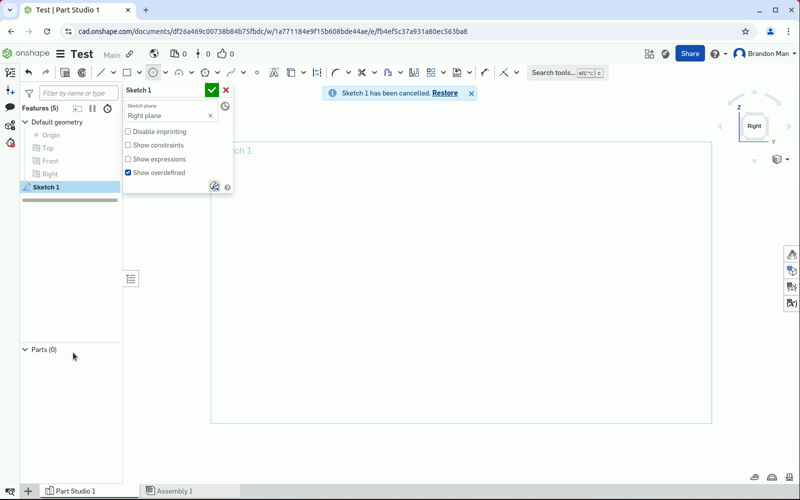
key_down(shift)
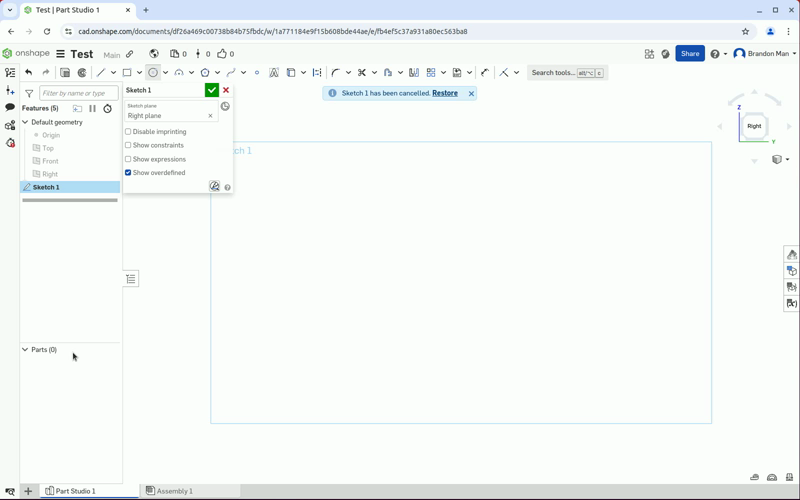
mouse_move(461, 282)
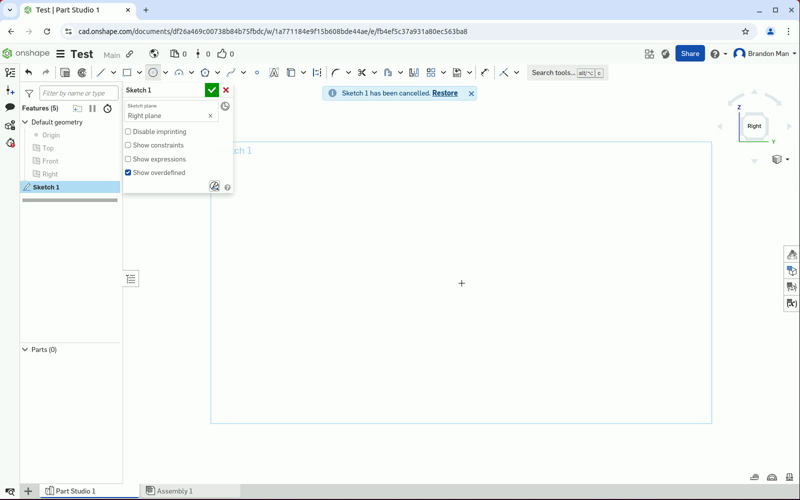
click(461, 282)
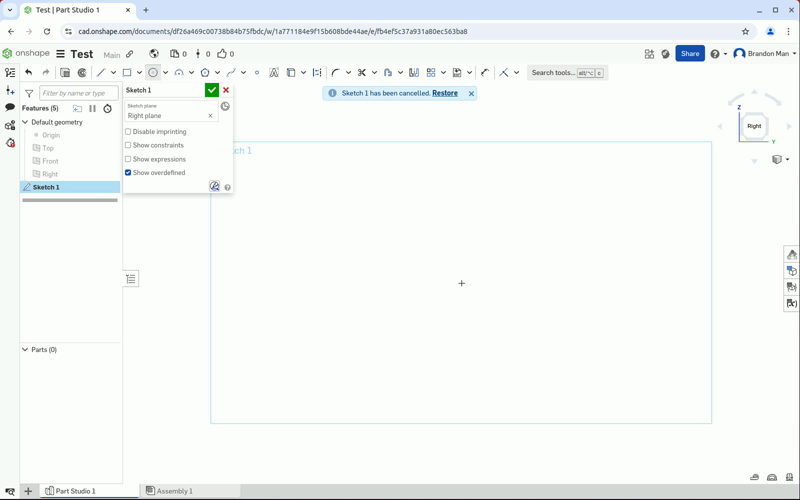
key_up(shift)
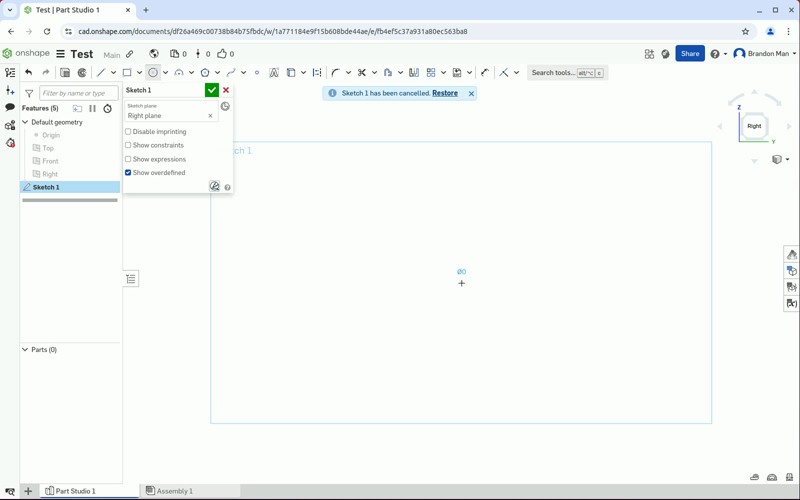
mouse_move(497, 282)
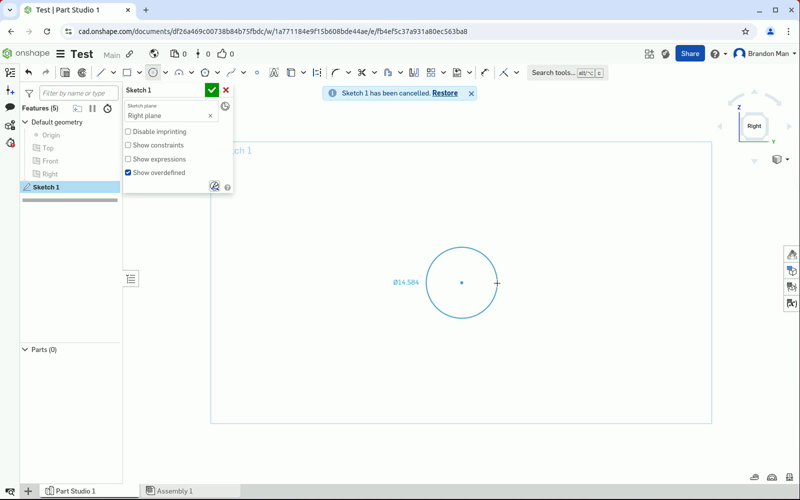
click(497, 282)
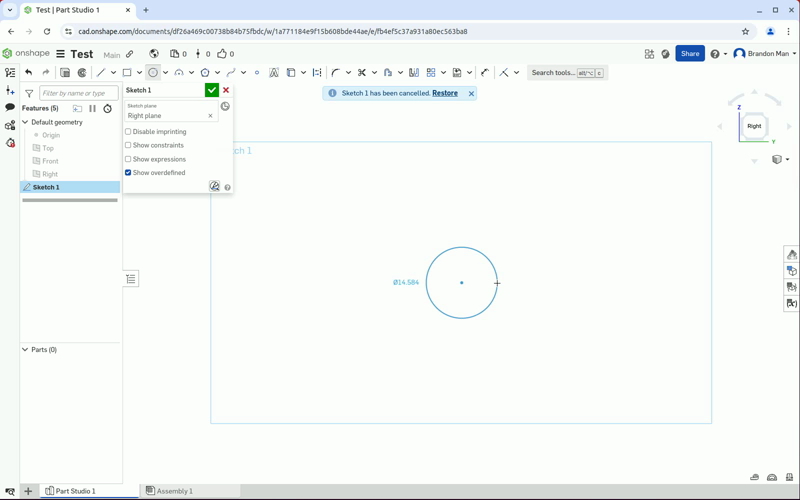
key(esc)
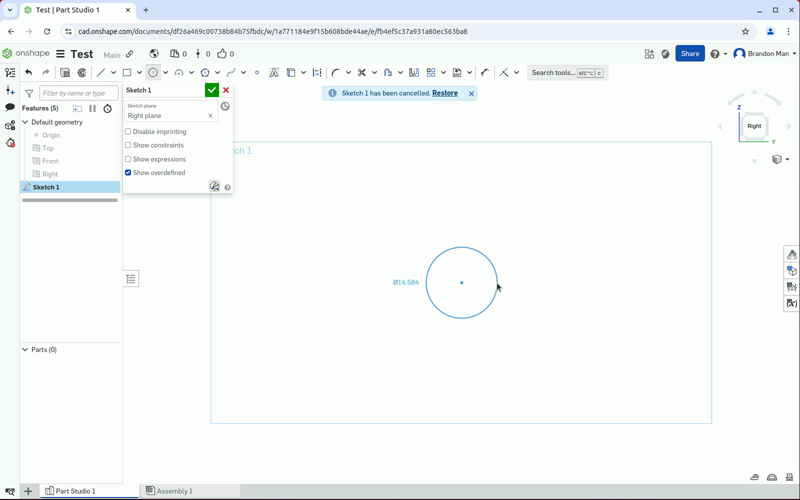
mouse_move(460, 258)
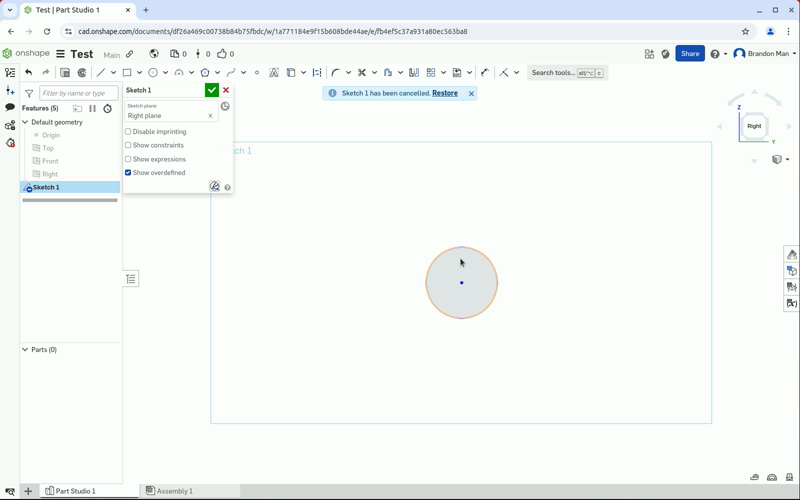
click(460, 258)
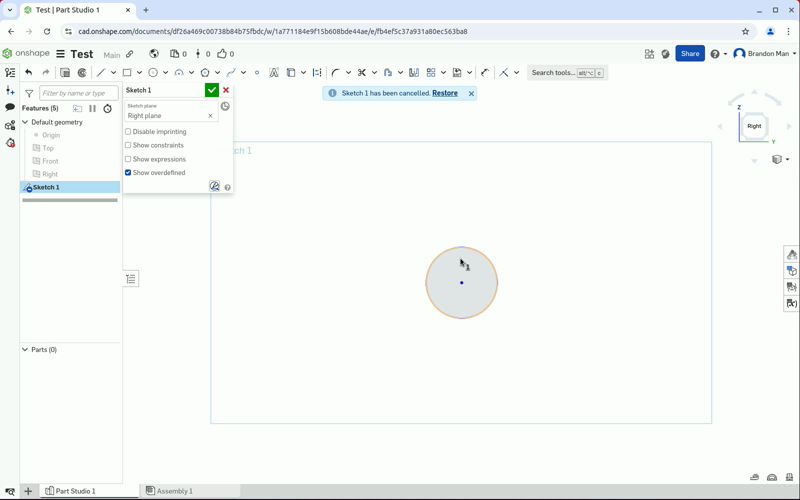
mouse_move(73, 352)
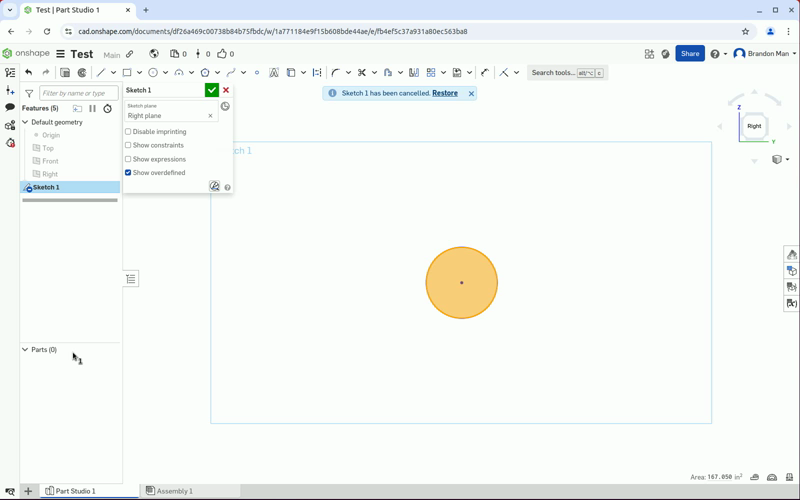
key(shift+y)
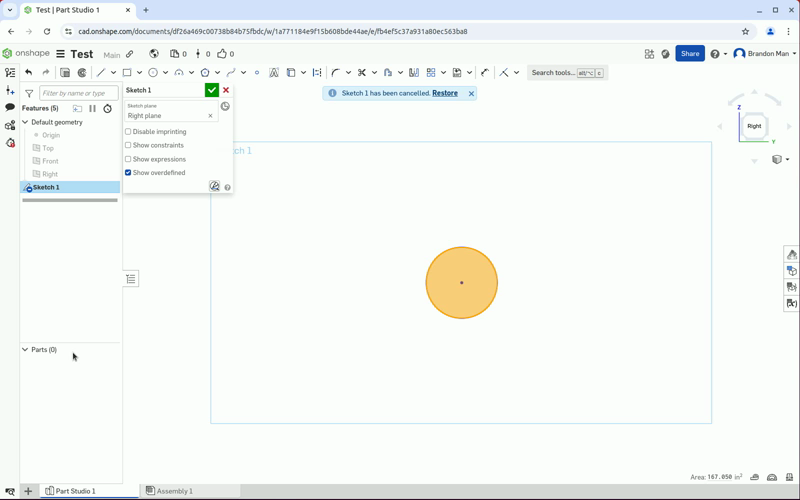
key(shift+e)
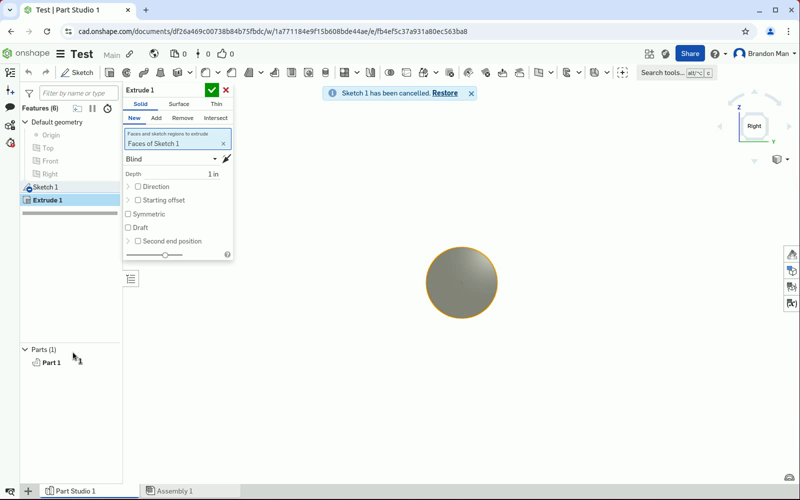
mouse_move(143, 106)
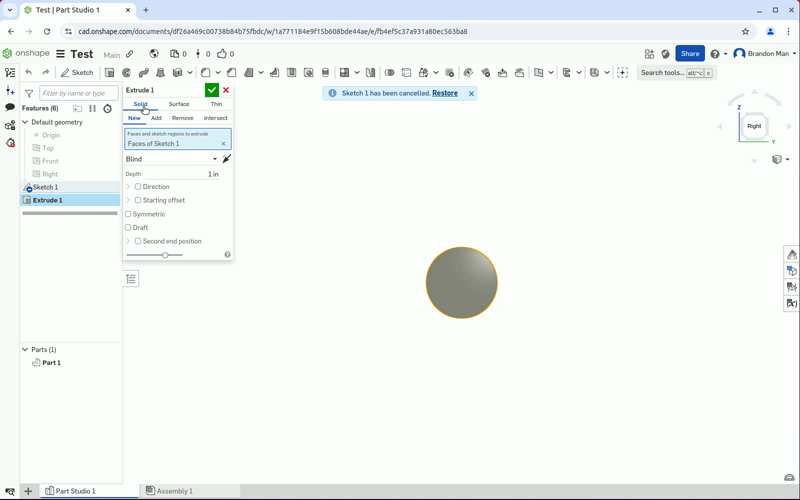
click(143, 106)
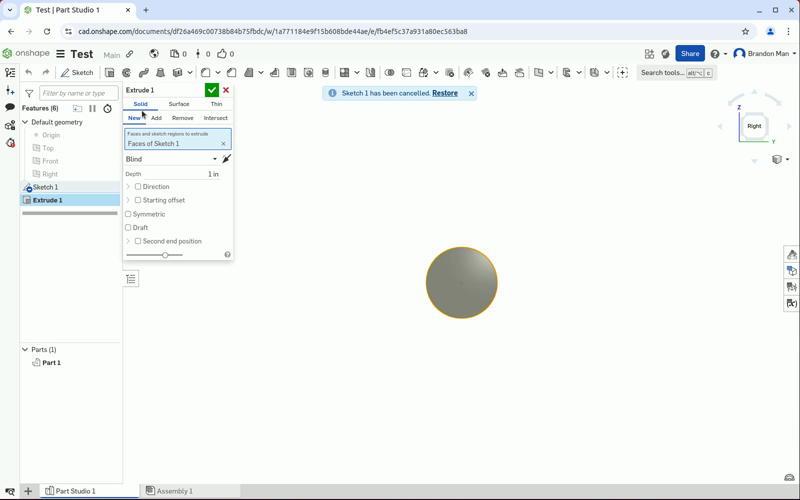
mouse_move(137, 120)
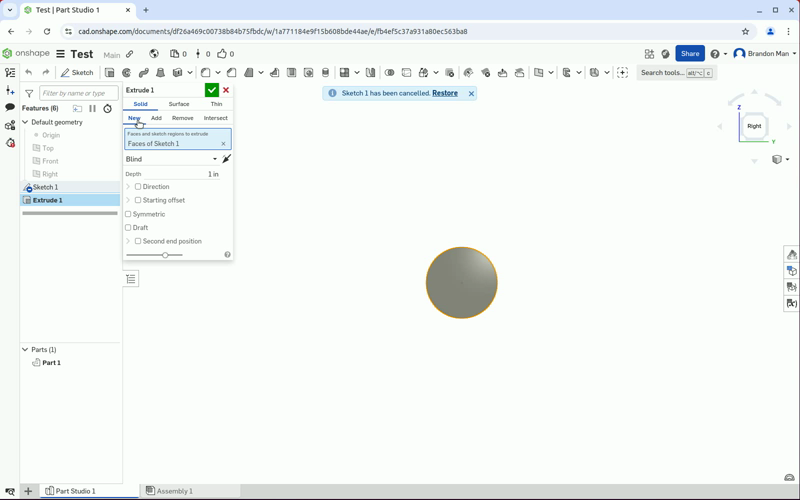
click(137, 120)
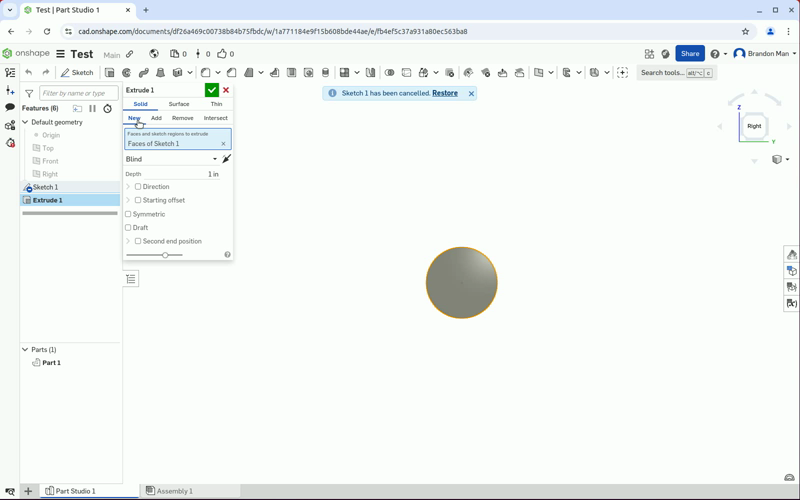
key(tab, 4)
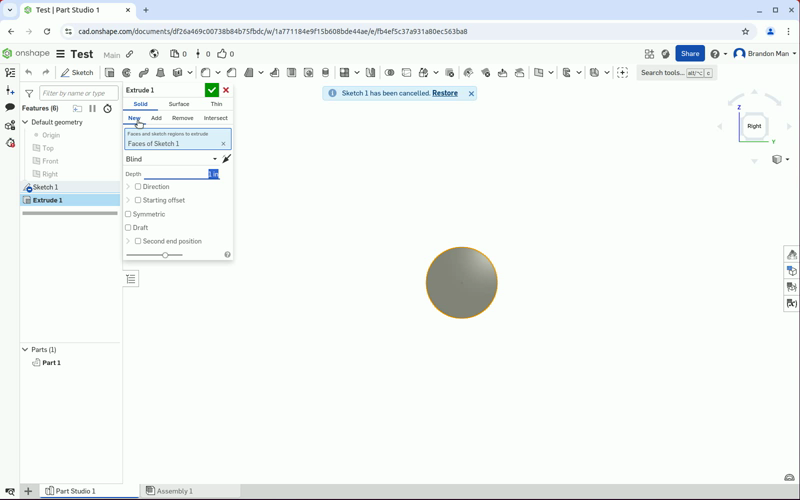
text(-23.108)
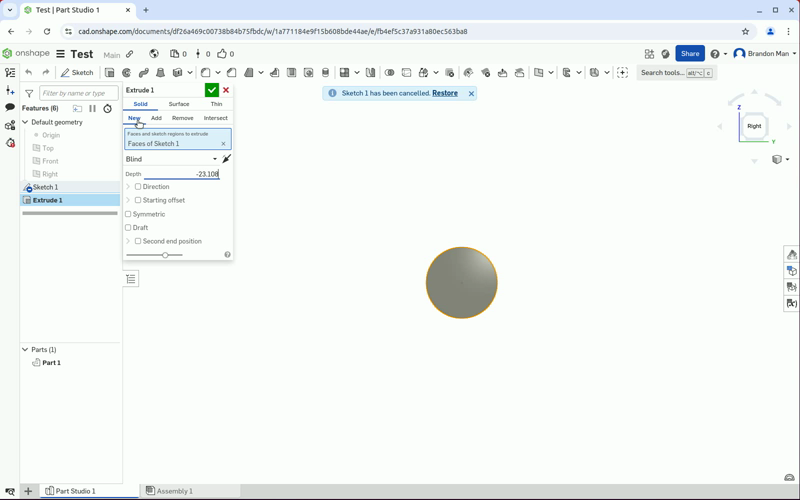
key(enter)
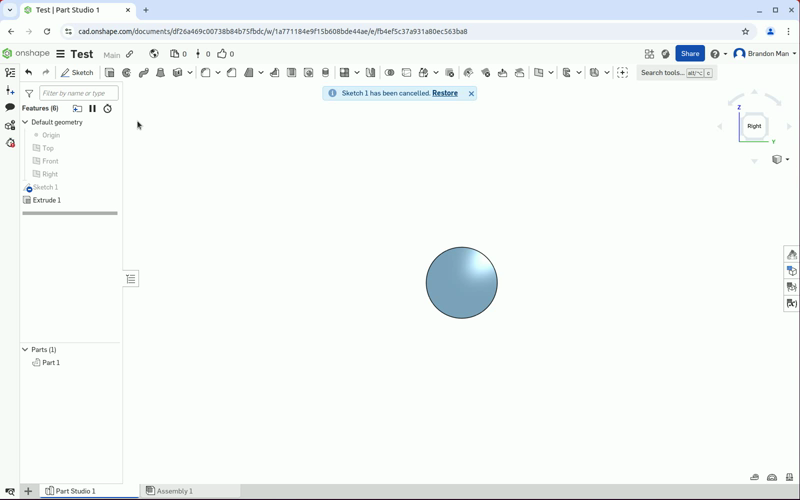
key(shift+h)
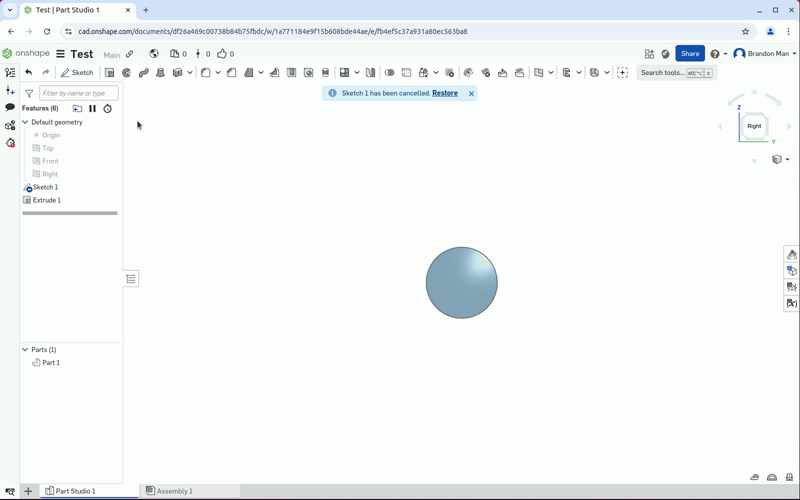
key(shift+h)
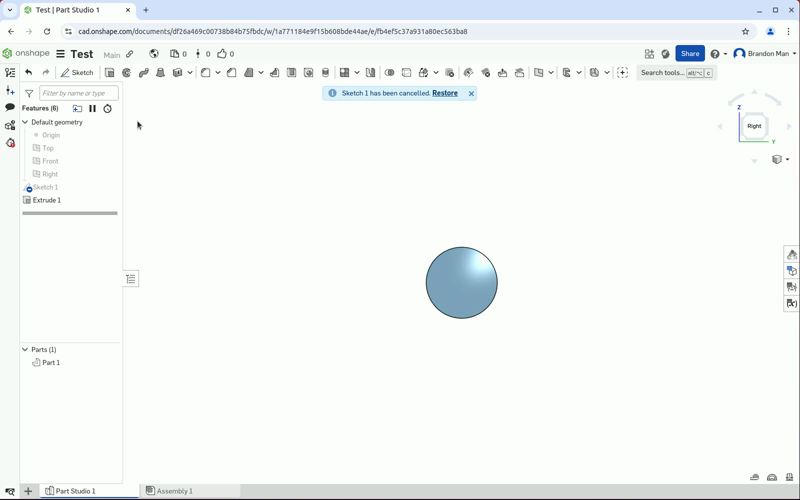
mouse_move(73, 189)
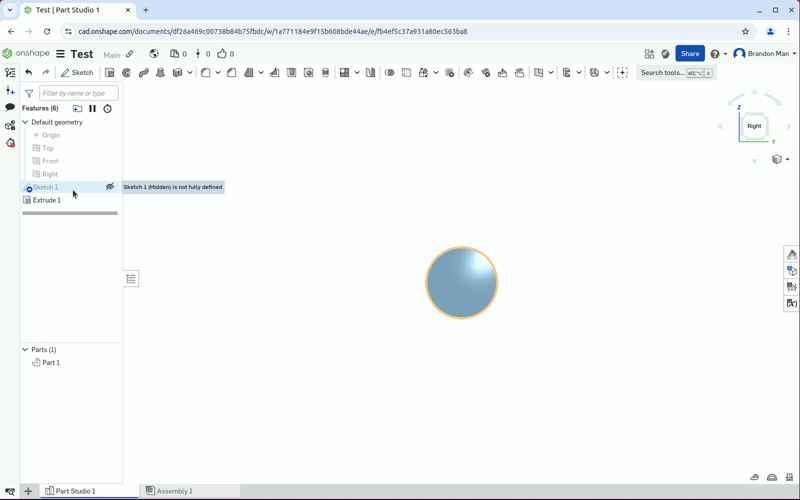
click(73, 189)
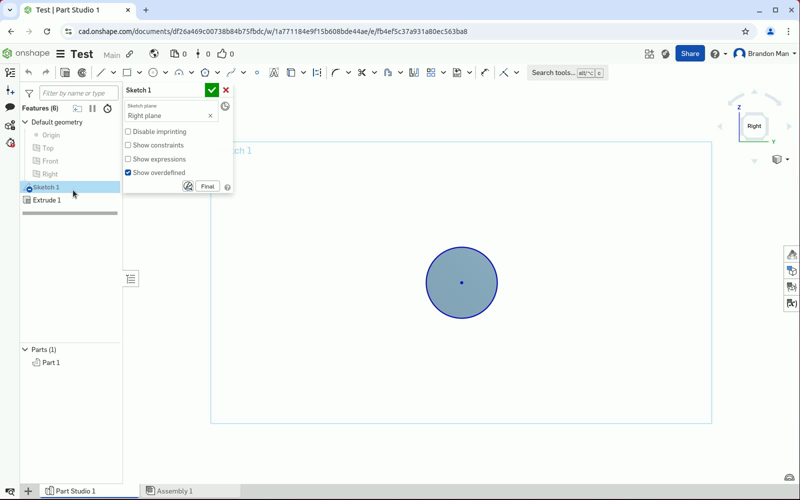
mouse_move(229, 92)
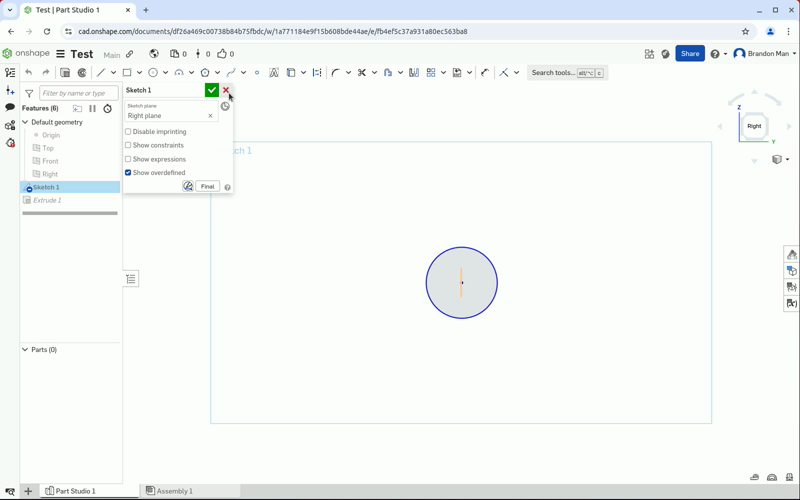
click(229, 92)
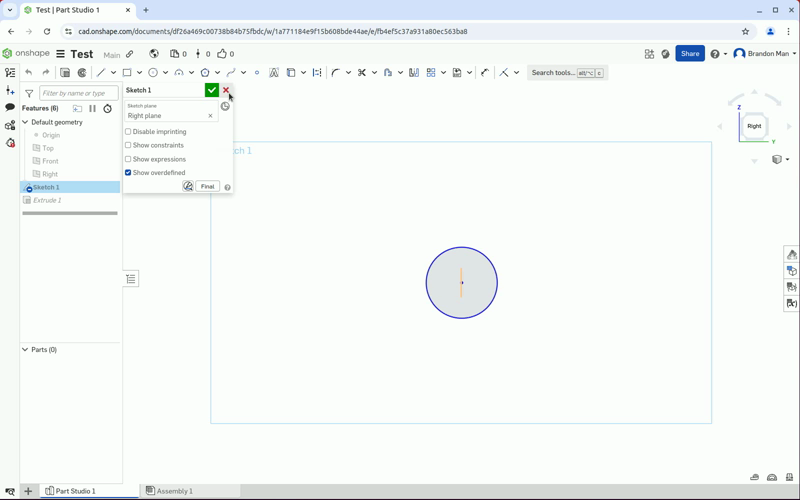
key(shift+s)
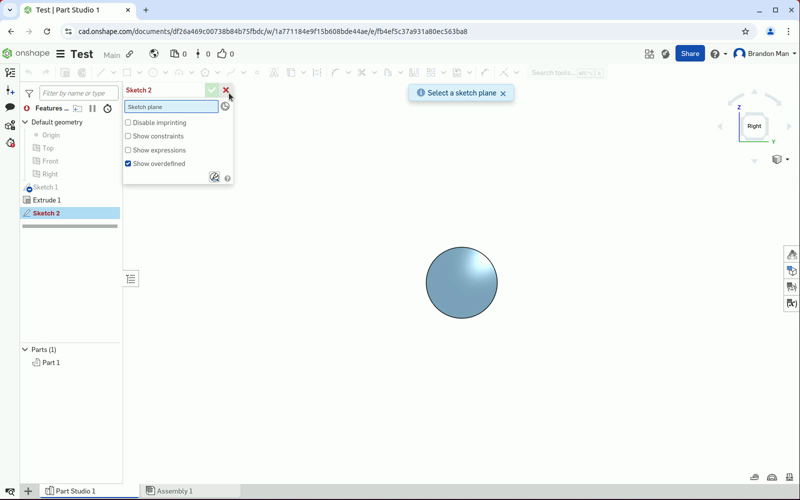
mouse_move(73, 176)
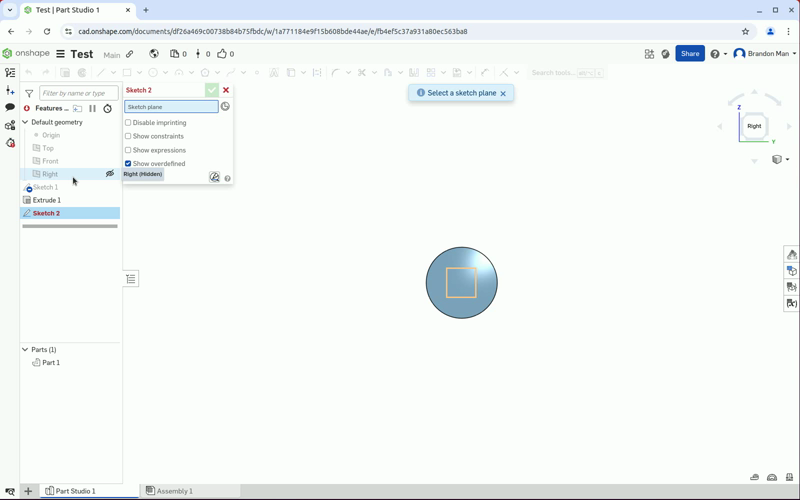
click(73, 176)
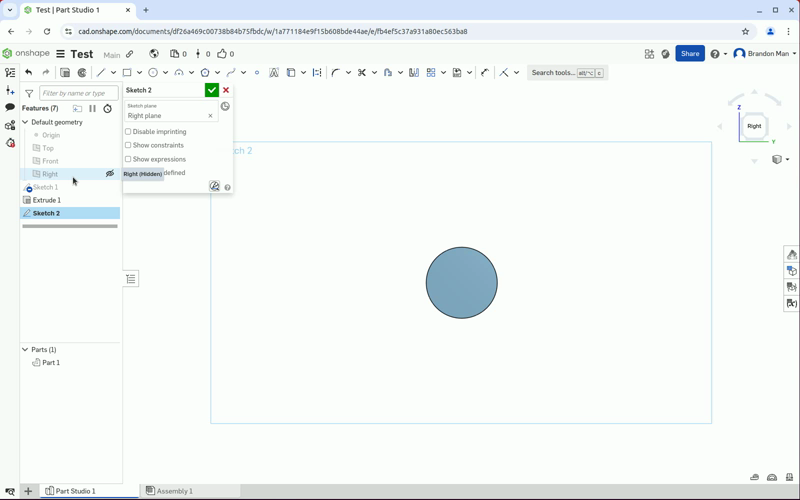
mouse_move(73, 352)
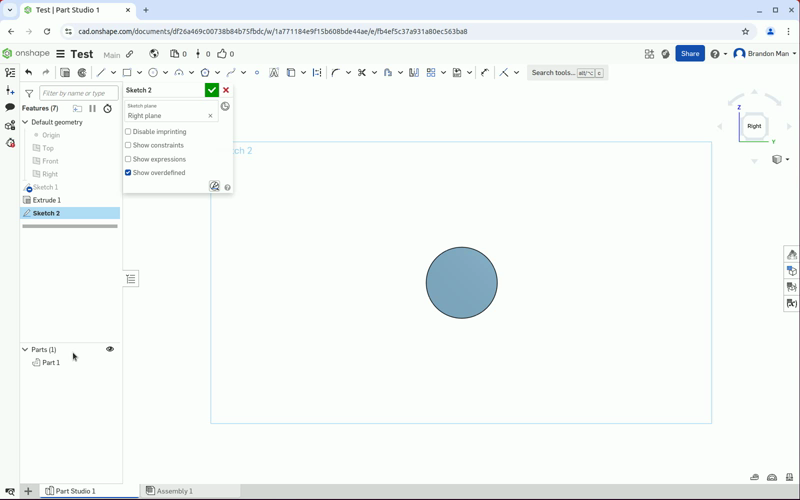
key(y)
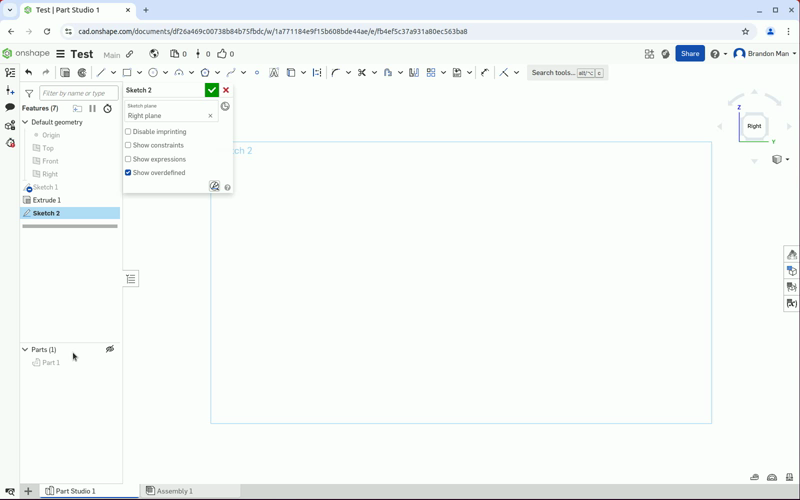
key(l)
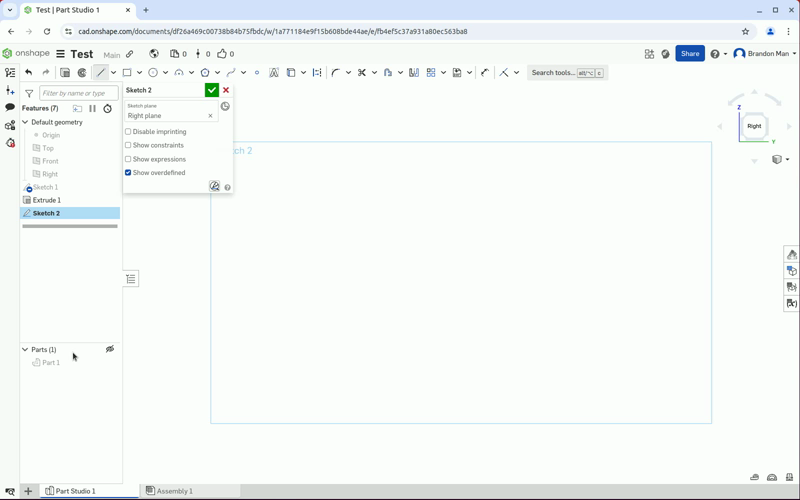
key_down(shift)
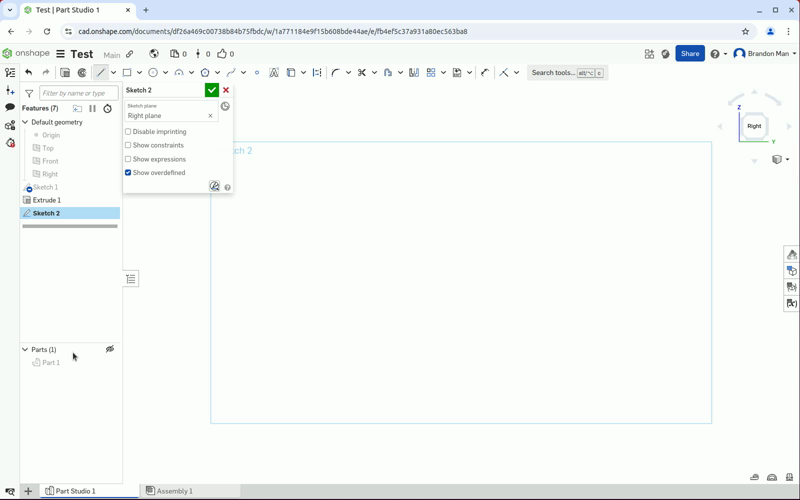
mouse_move(366, 293)
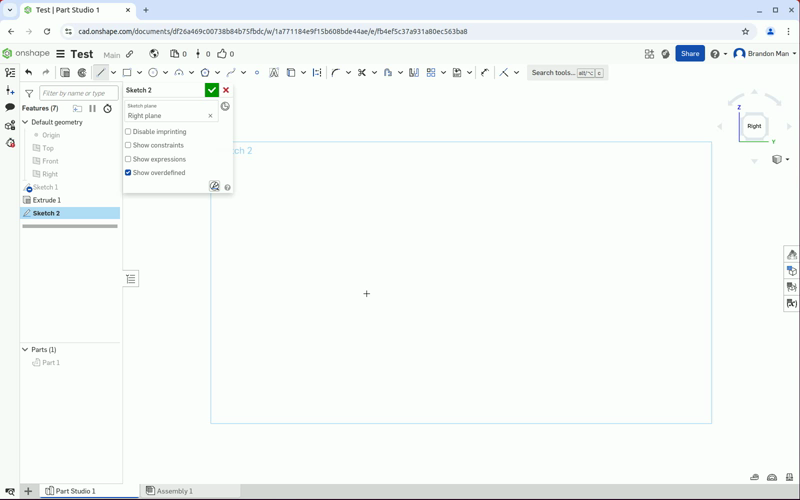
click(366, 293)
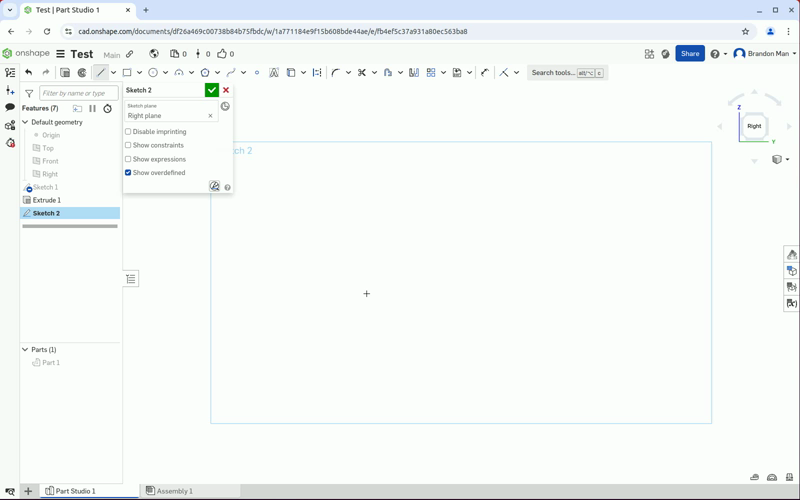
key_up(shift)
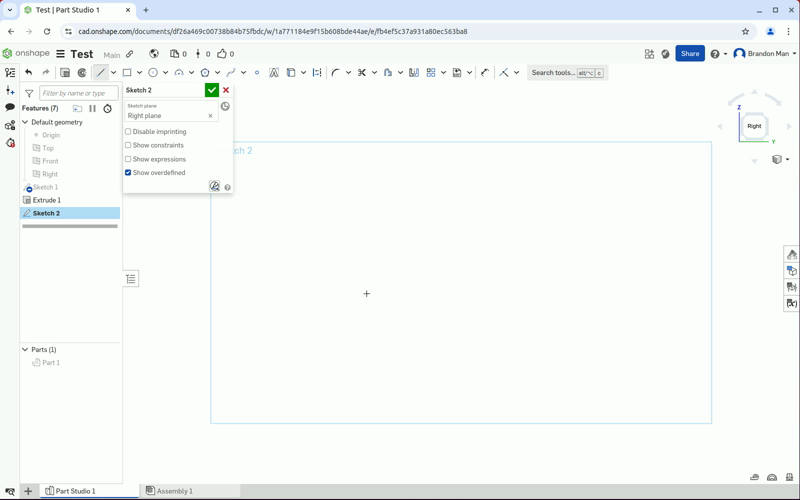
key_down(shift)
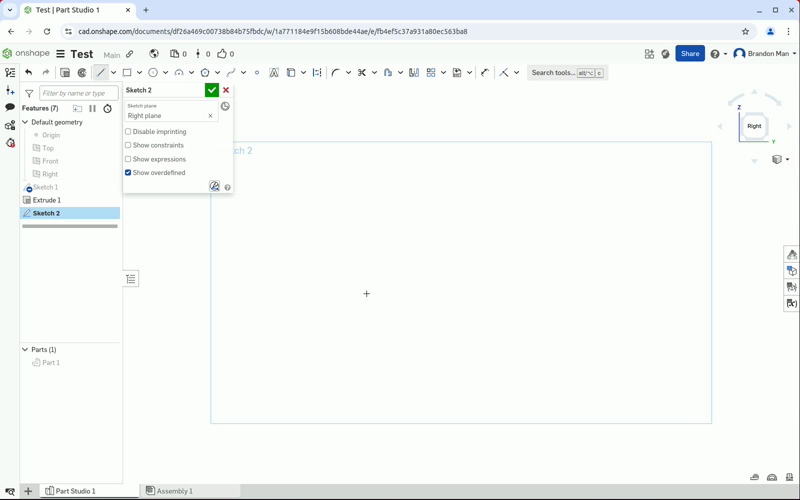
mouse_move(429, 293)
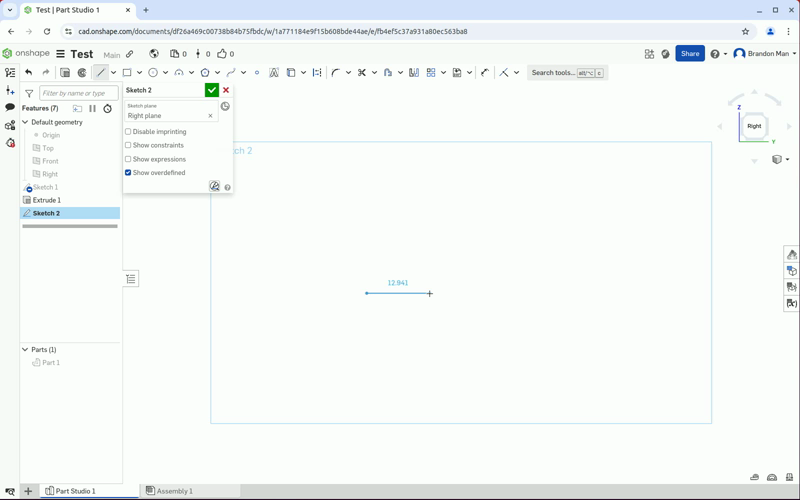
click(429, 293)
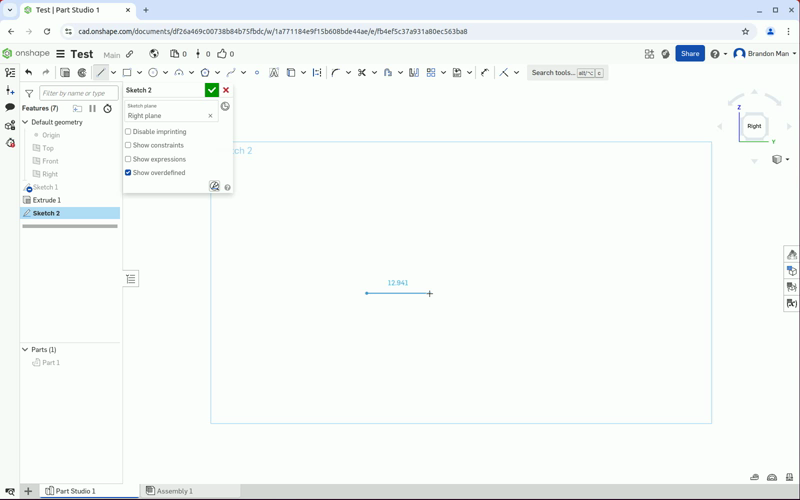
key_up(shift)
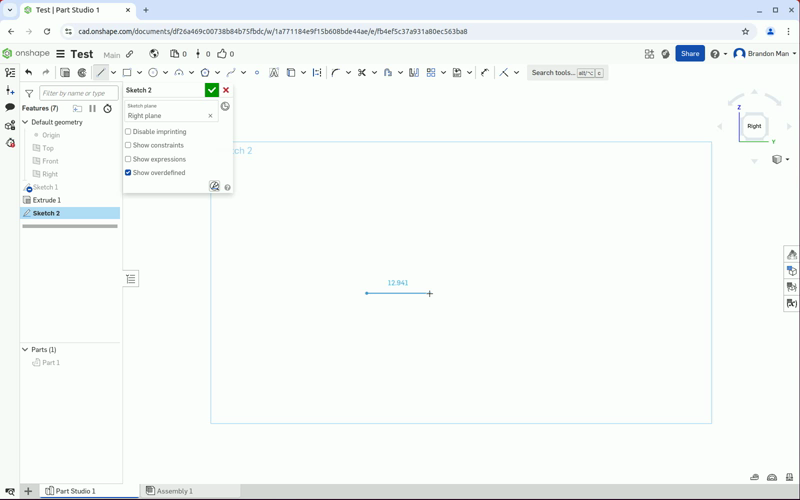
key(esc)
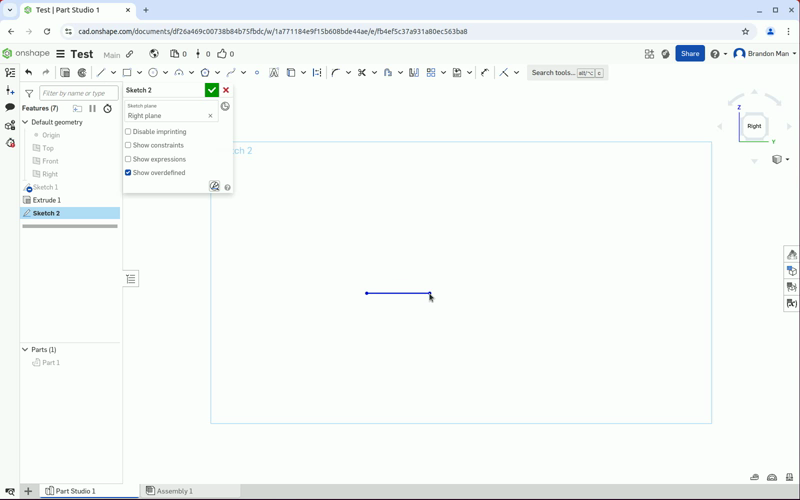
key(a)
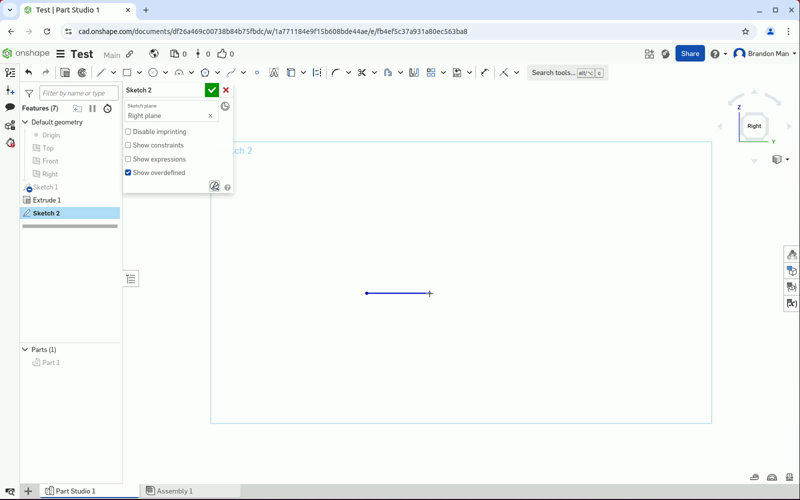
mouse_move(429, 293)
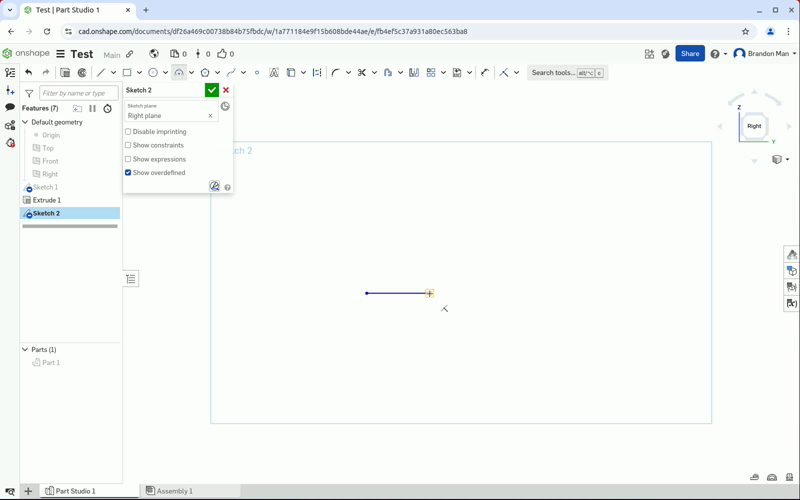
click(429, 293)
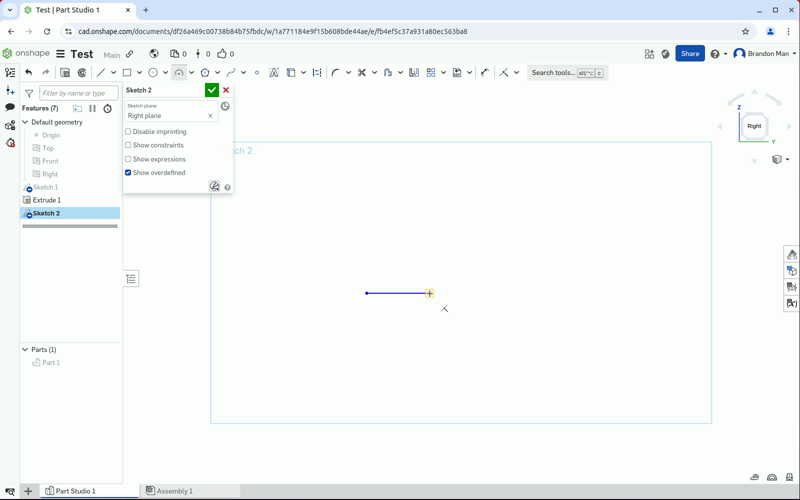
key_down(shift)
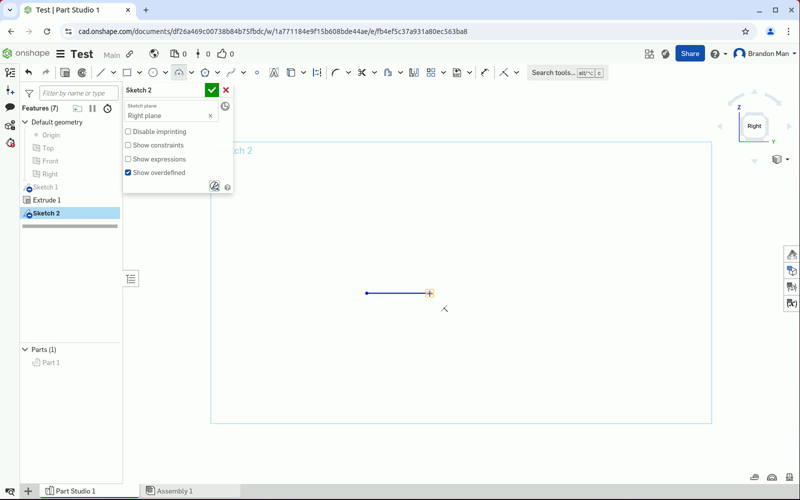
mouse_move(429, 271)
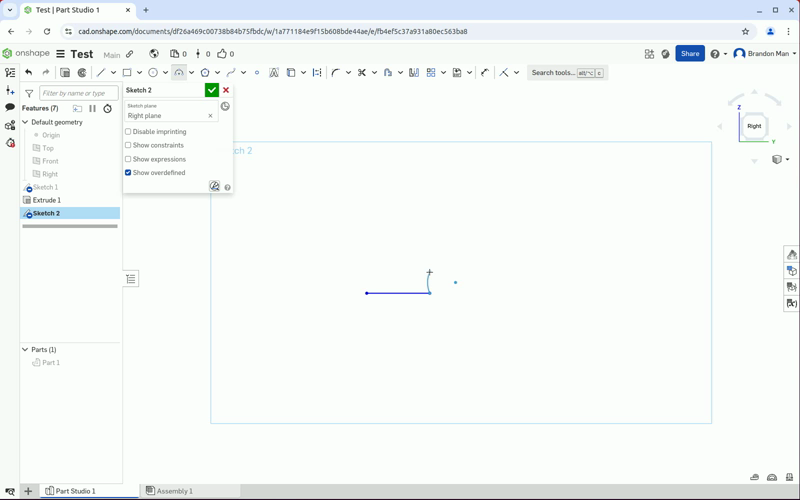
click(429, 271)
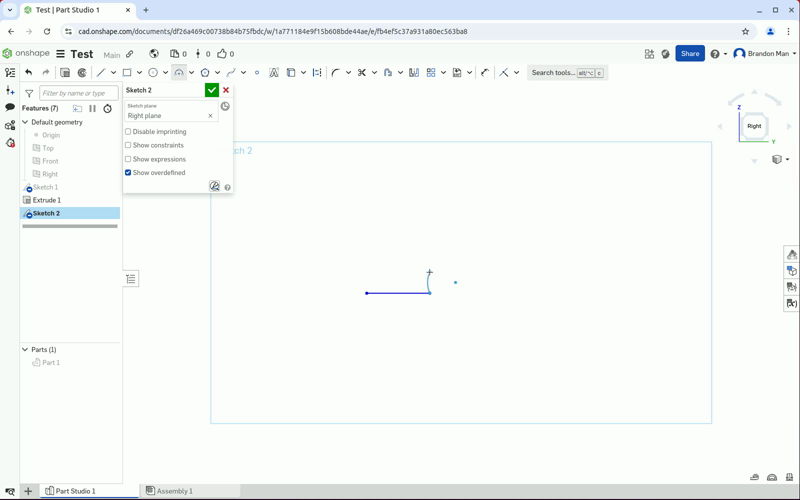
mouse_move(427, 282)
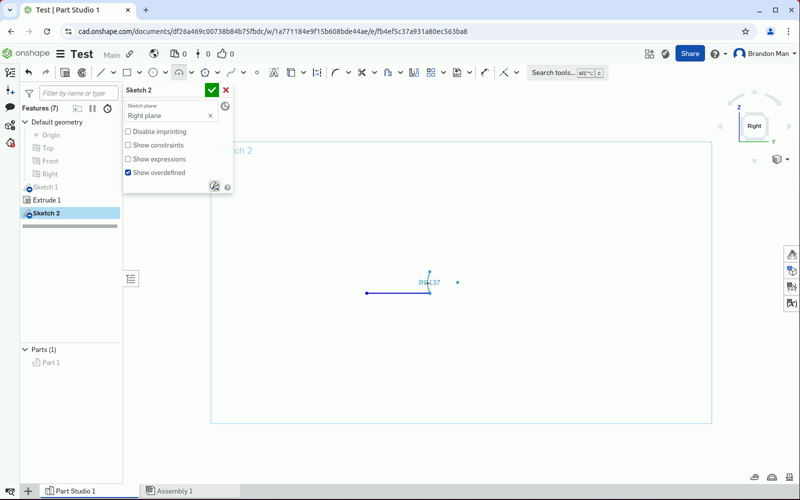
click(427, 282)
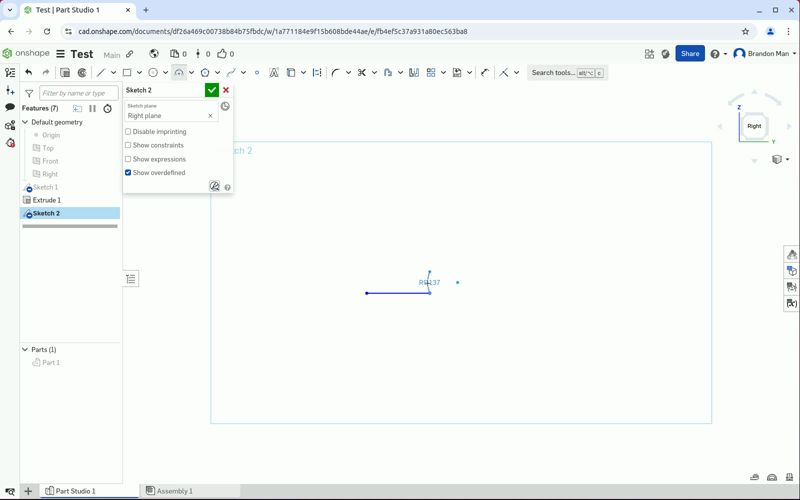
key_up(shift)
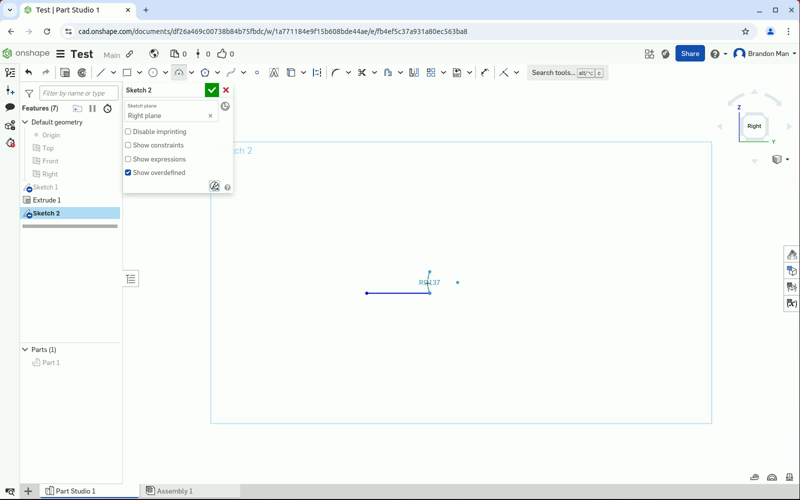
key(esc)
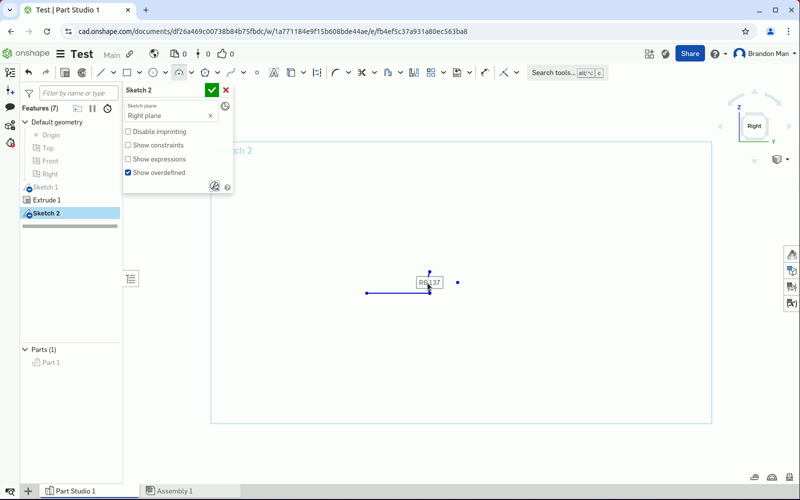
key(l)
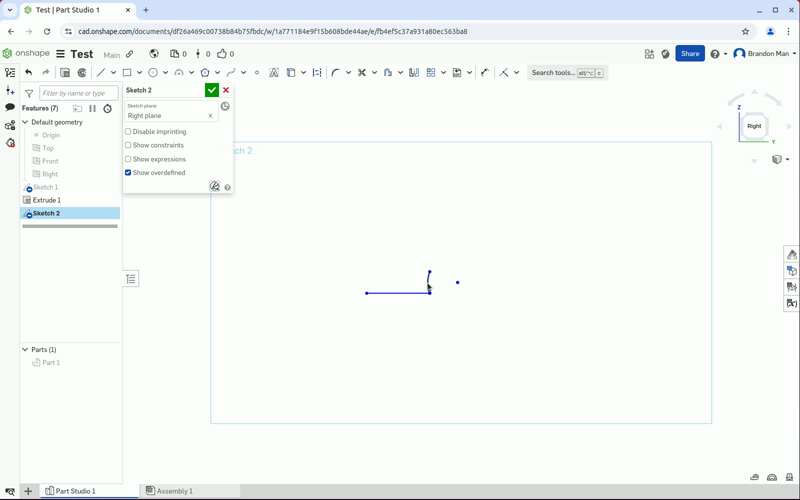
mouse_move(429, 271)
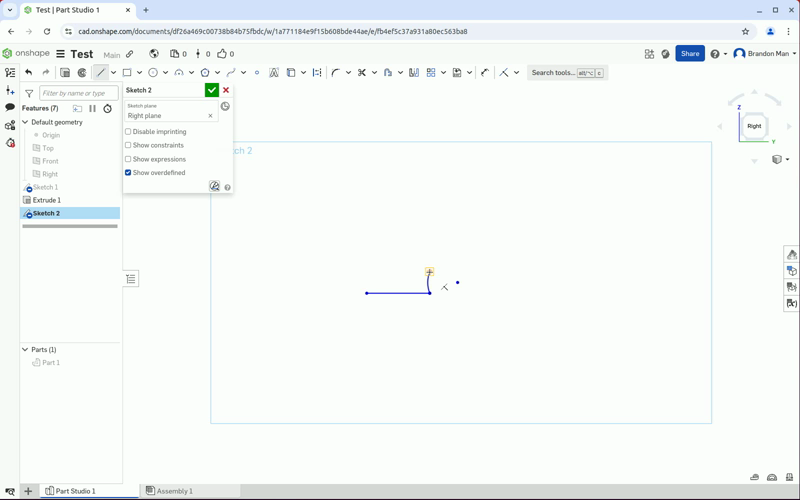
click(429, 271)
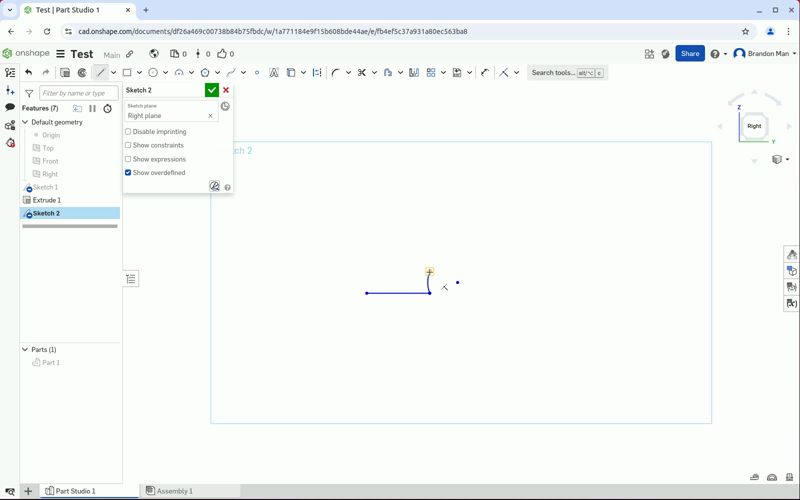
key_down(shift)
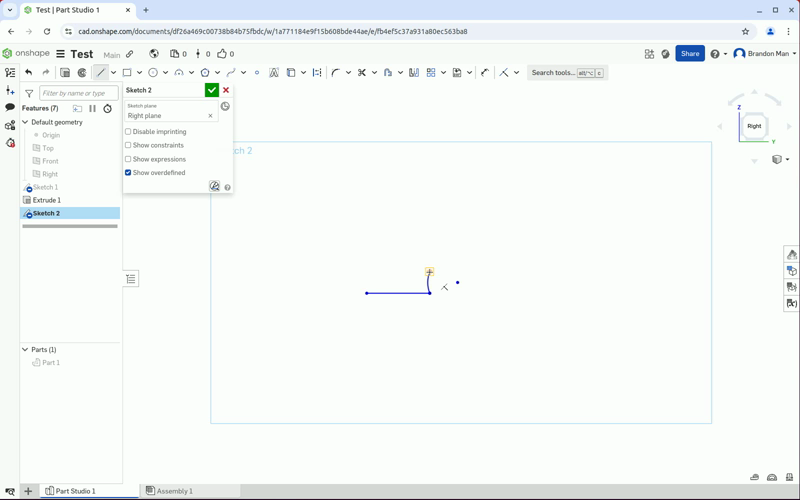
mouse_move(366, 271)
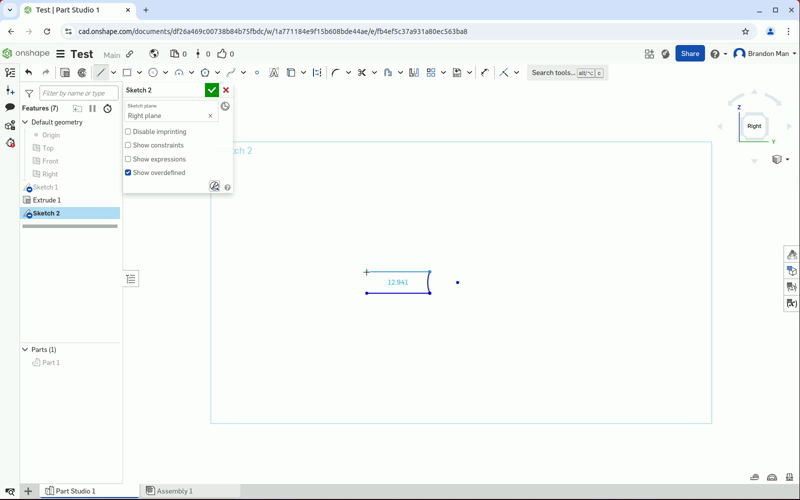
click(366, 271)
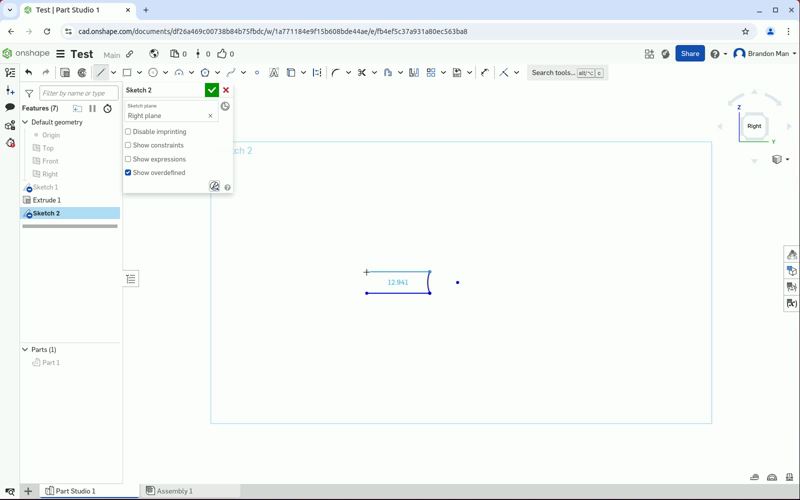
key_up(shift)
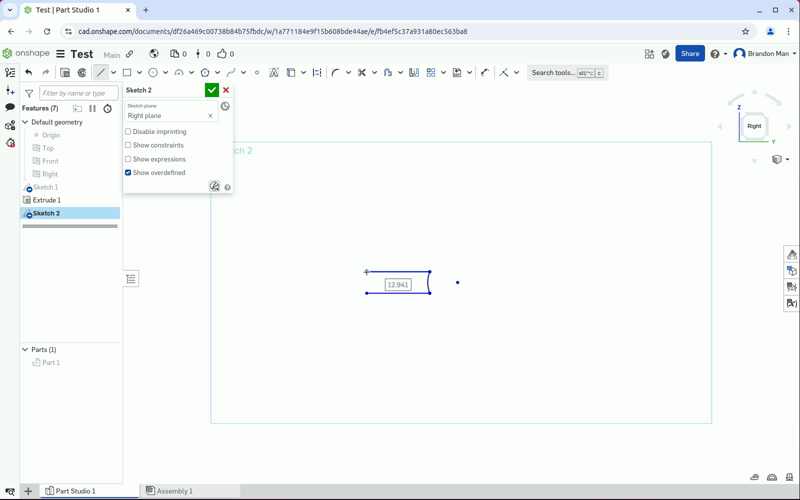
mouse_move(396, 271)
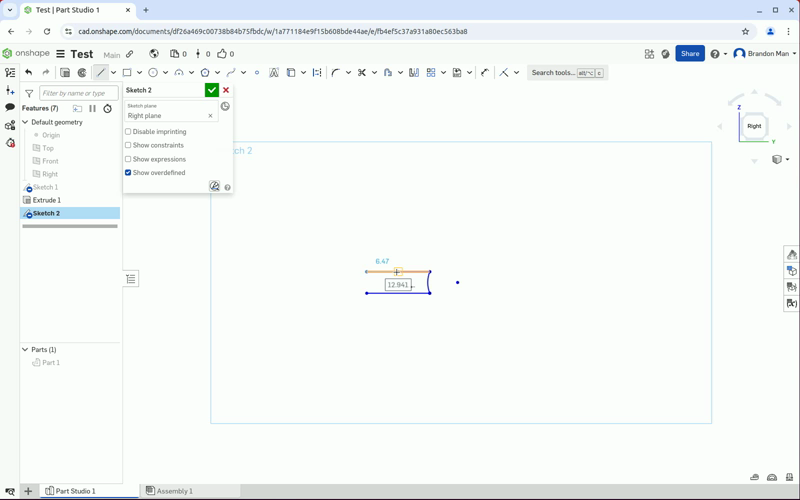
key_down(shift)
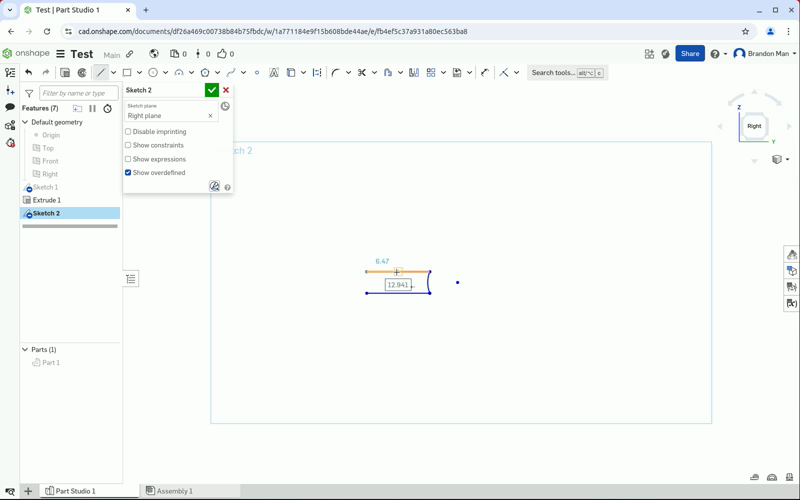
mouse_move(366, 293)
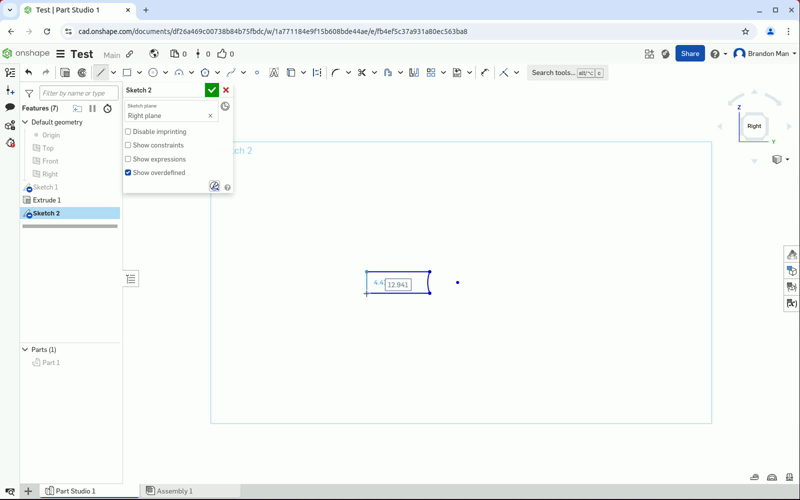
key_up(shift)
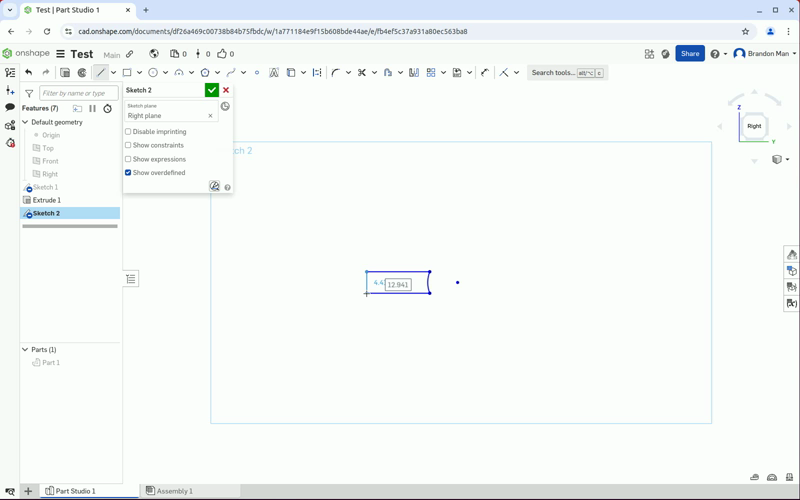
click(366, 293)
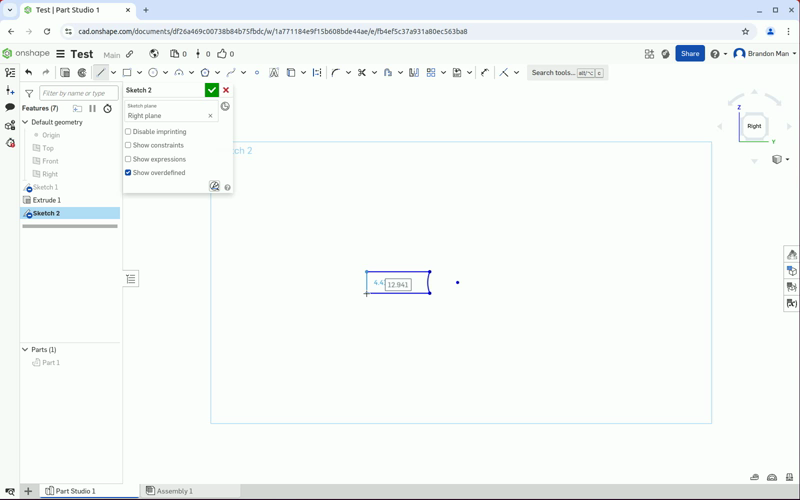
key(esc)
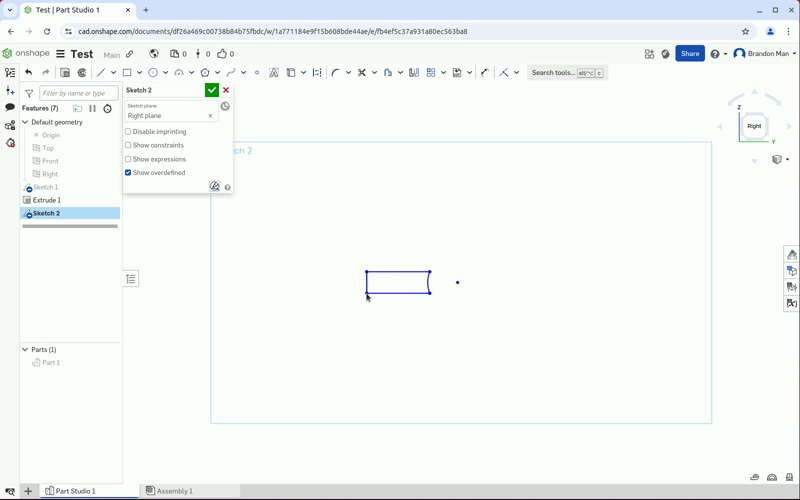
mouse_move(393, 282)
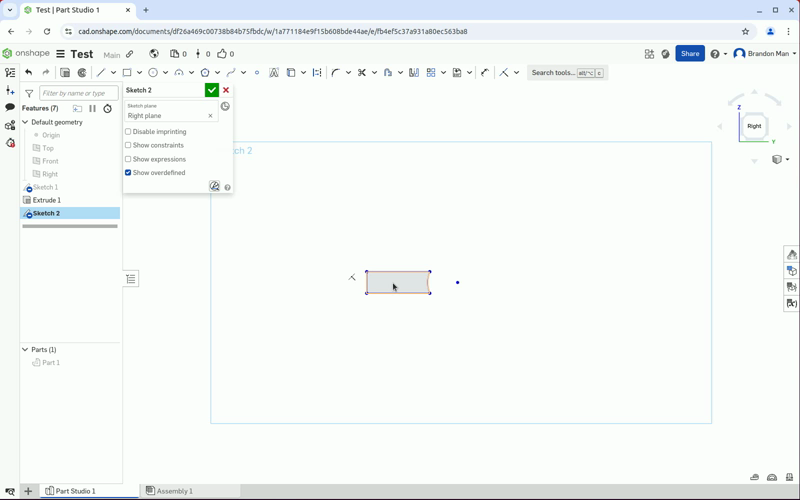
scroll(6)
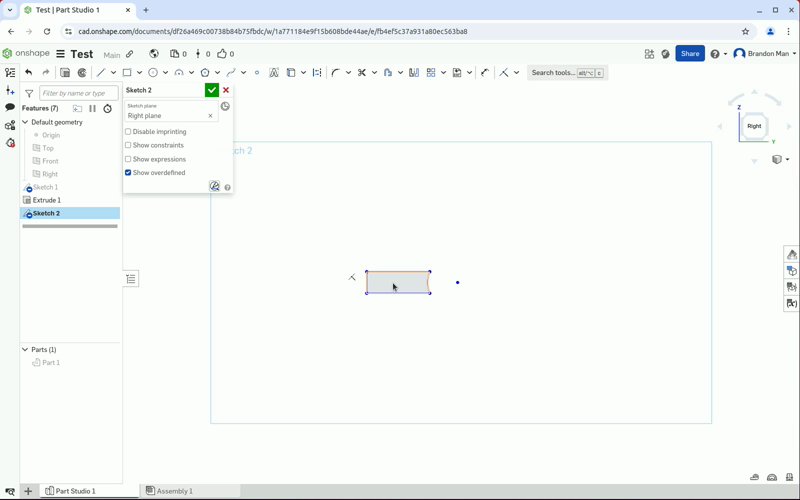
scroll(6)
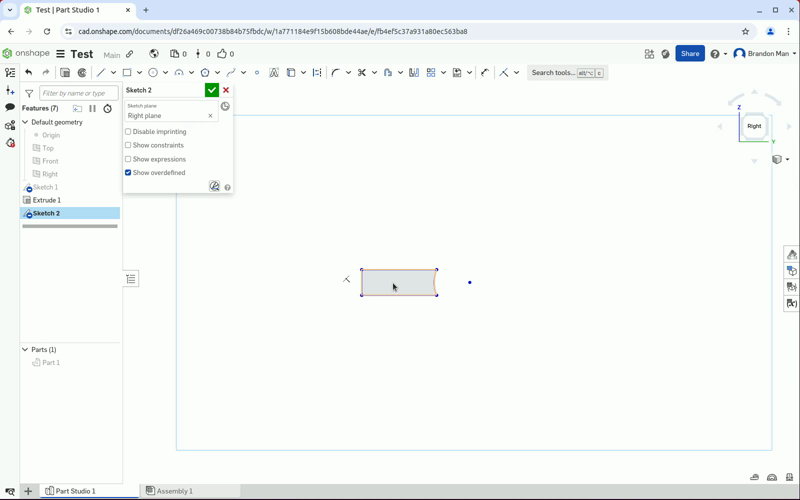
scroll(6)
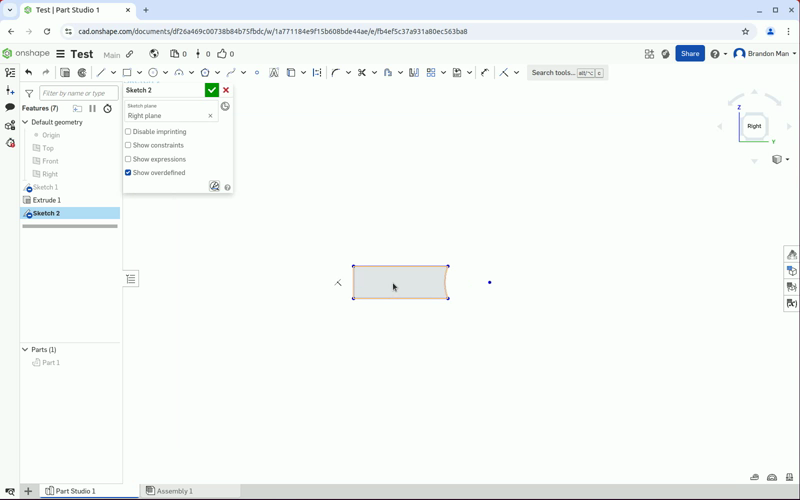
scroll(6)
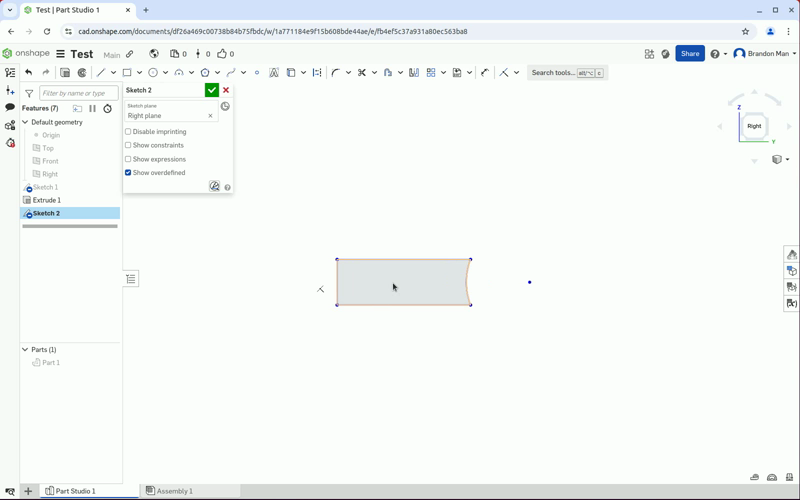
scroll(6)
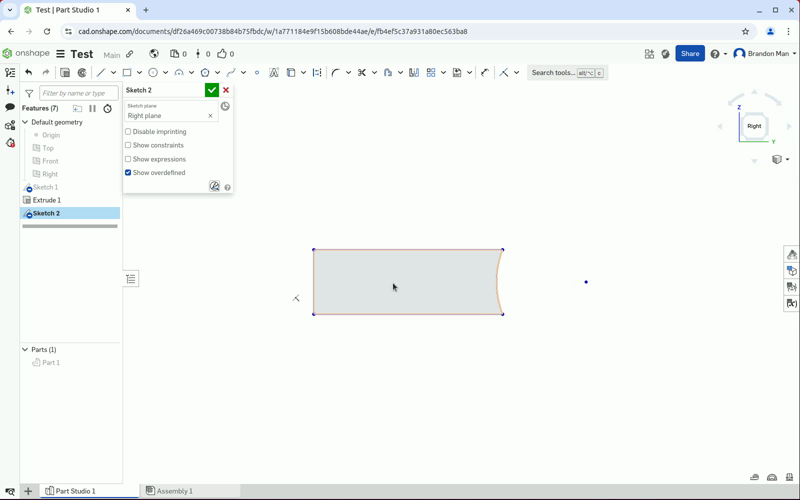
scroll(6)
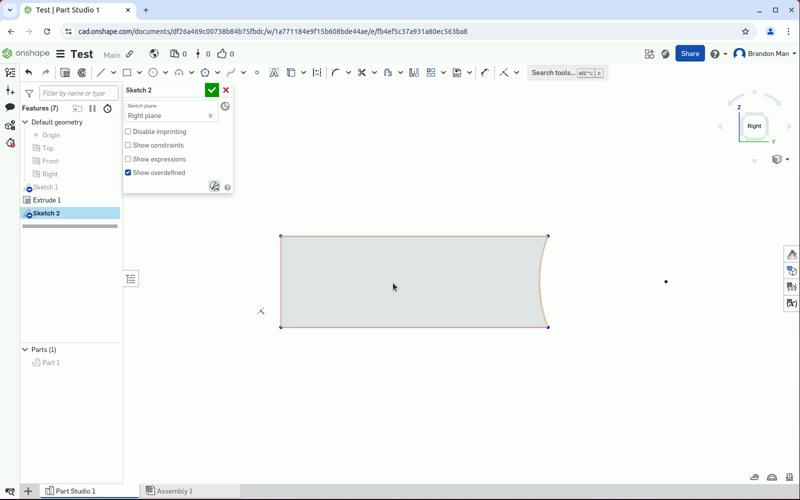
scroll(6)
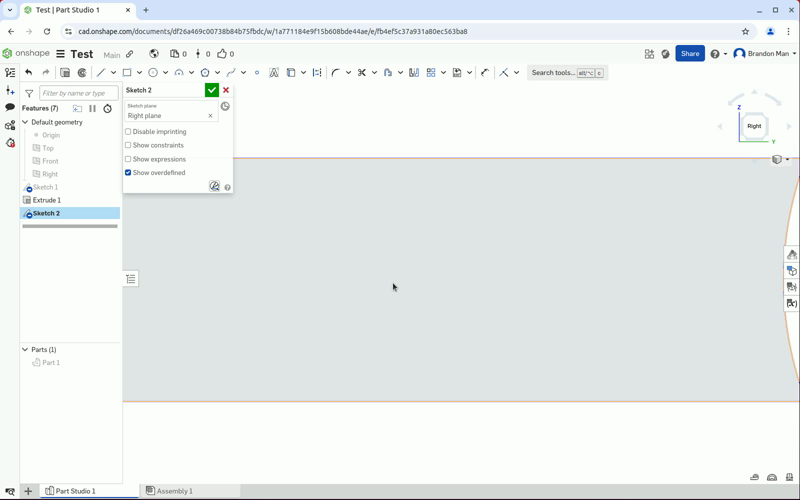
click(393, 282)
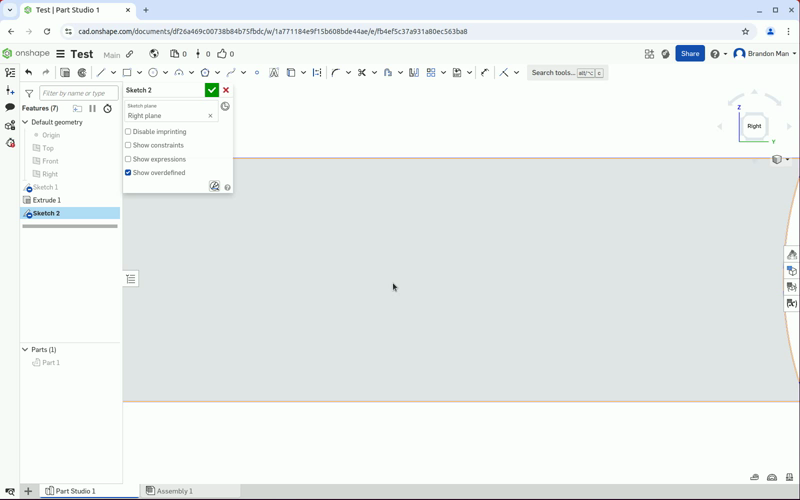
scroll(-6)
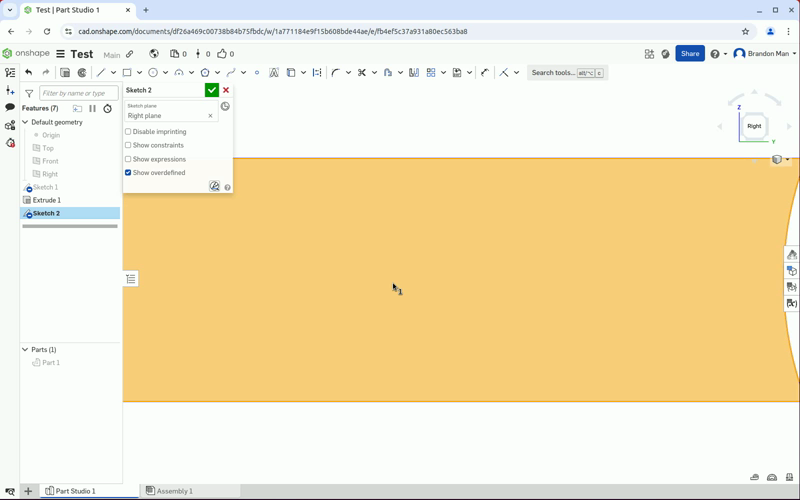
scroll(-6)
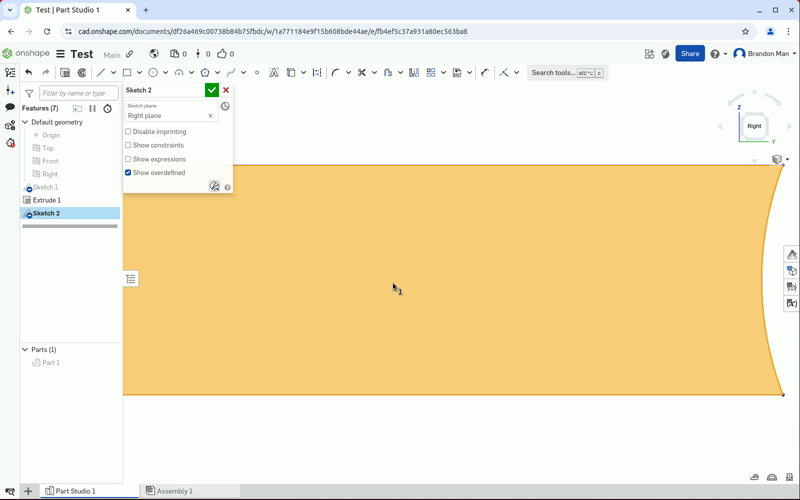
scroll(-6)
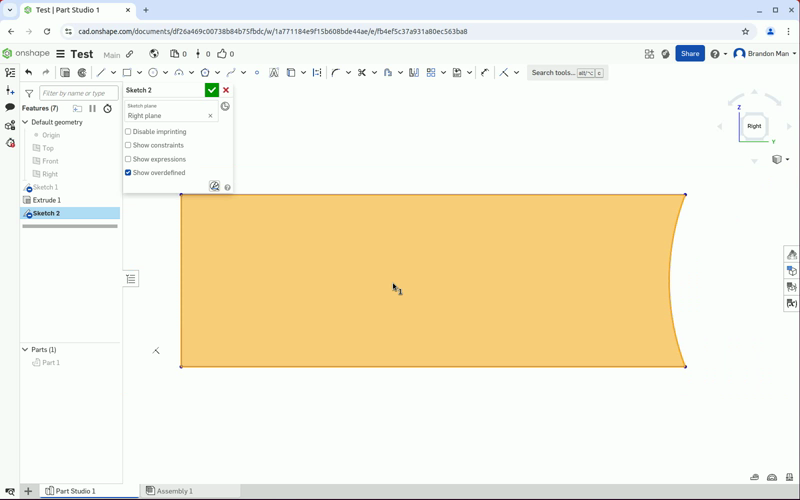
scroll(-6)
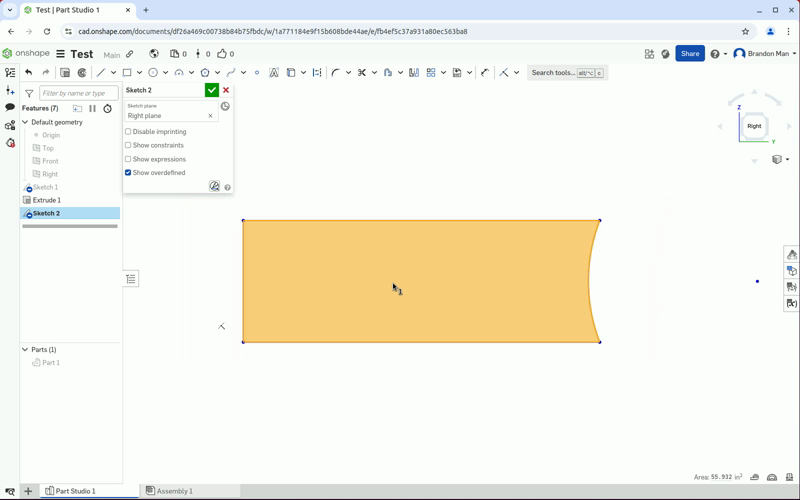
scroll(-6)
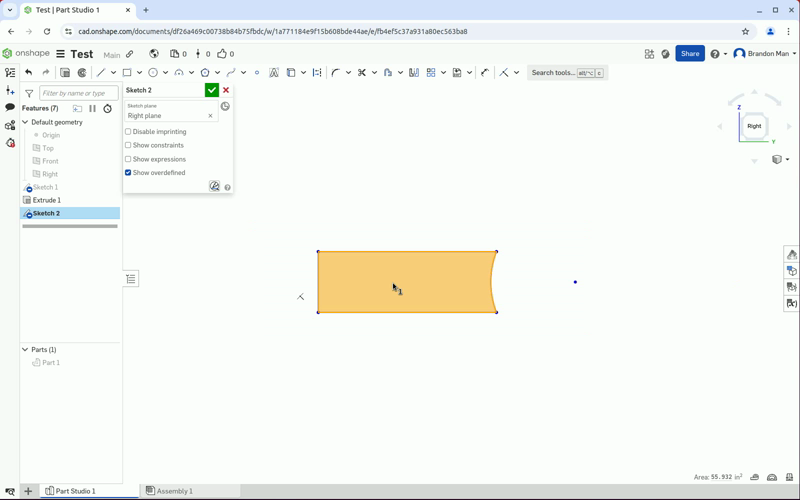
scroll(-6)
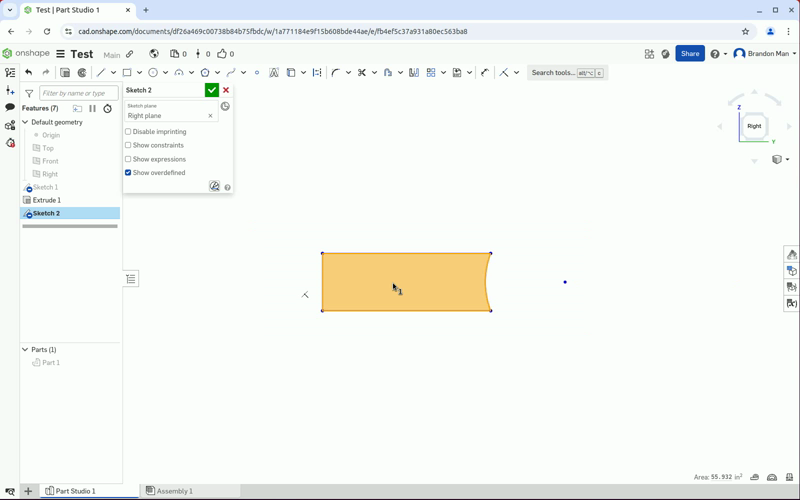
scroll(-6)
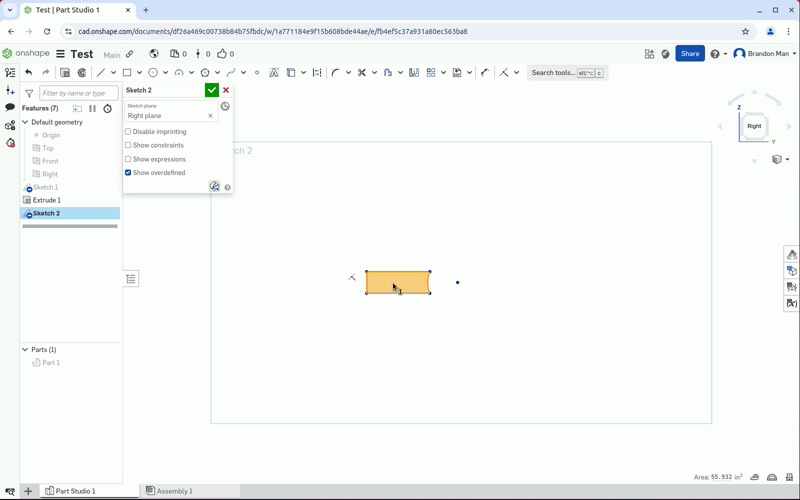
mouse_move(73, 352)
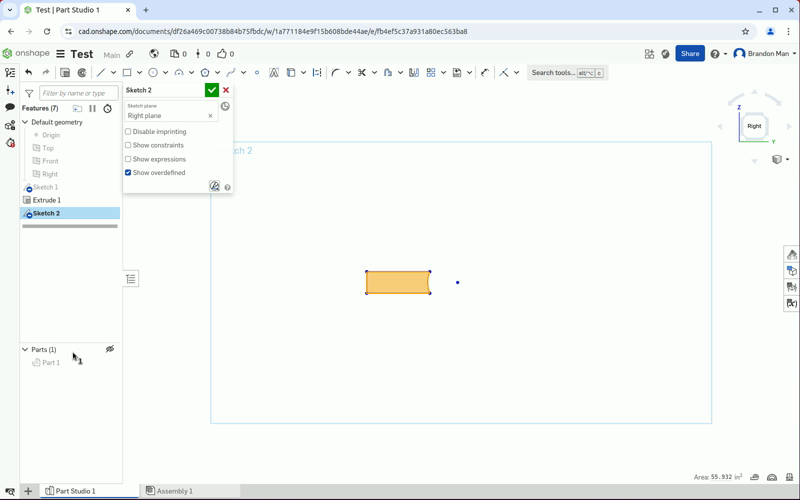
key(shift+y)
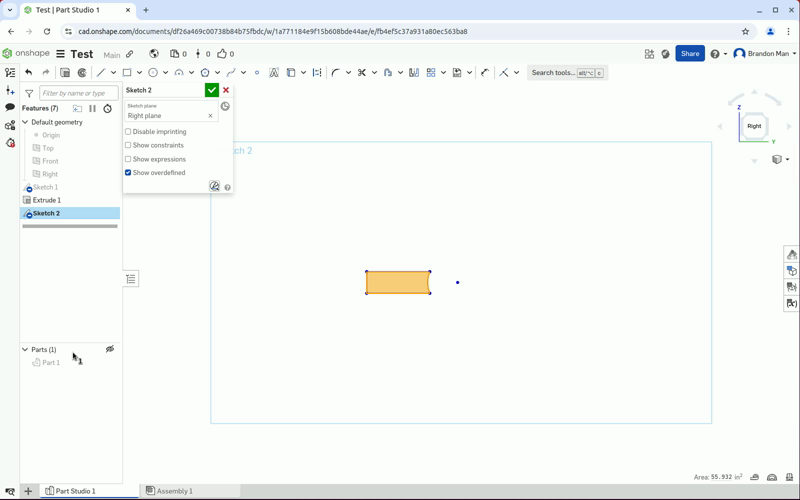
key(shift+e)
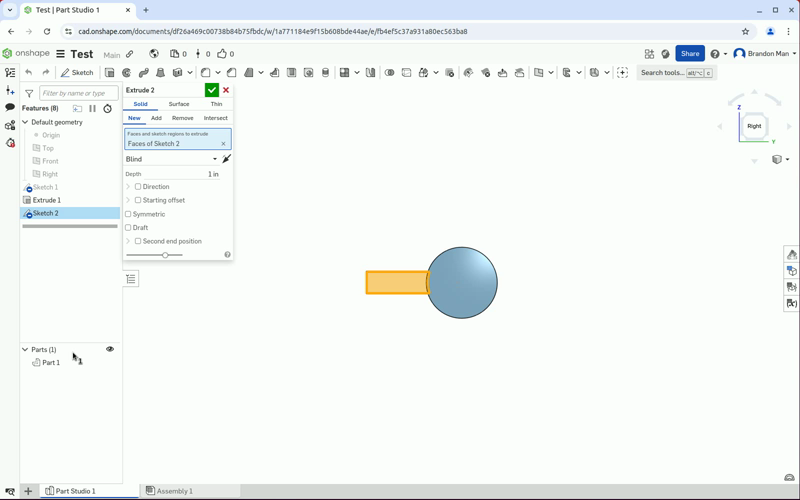
mouse_move(143, 106)
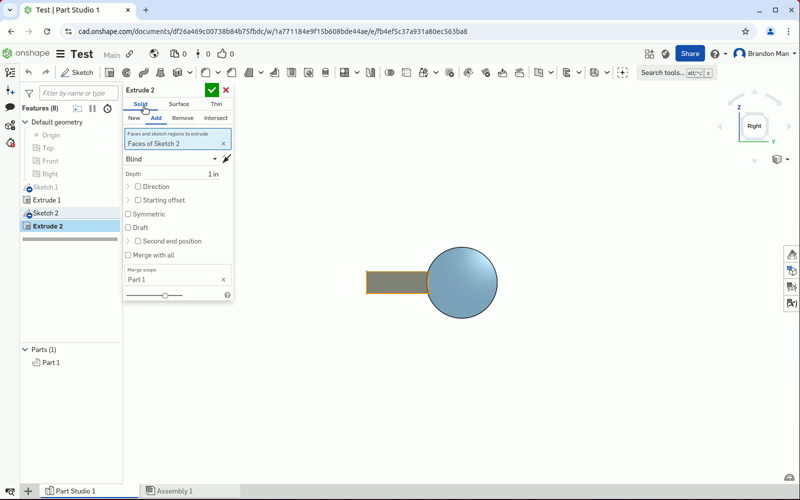
click(143, 106)
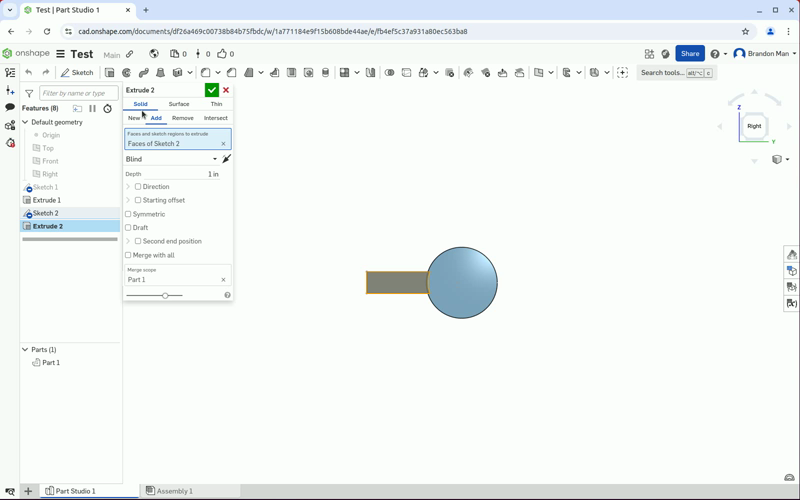
mouse_move(137, 120)
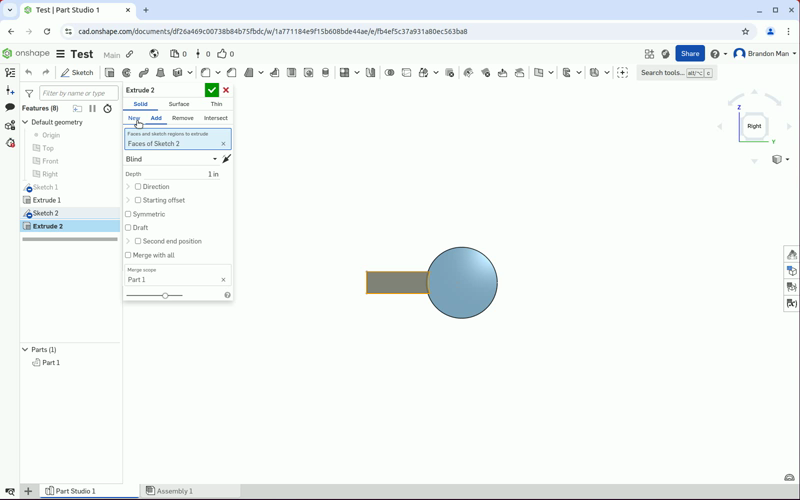
click(137, 120)
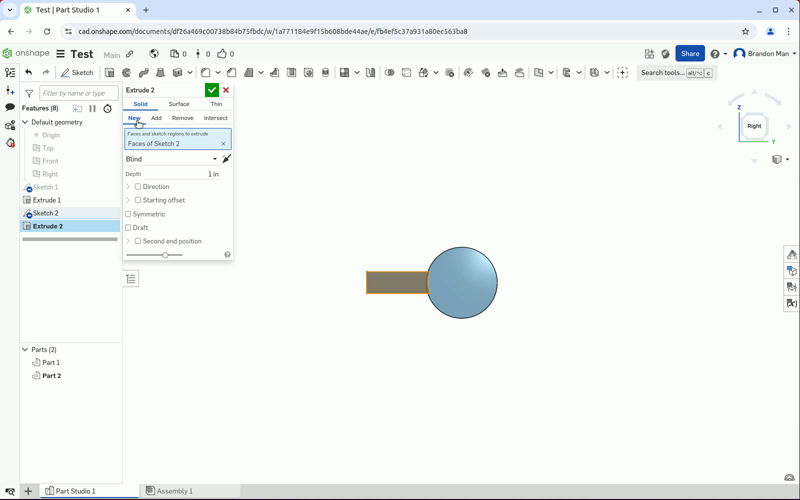
key(tab, 4)
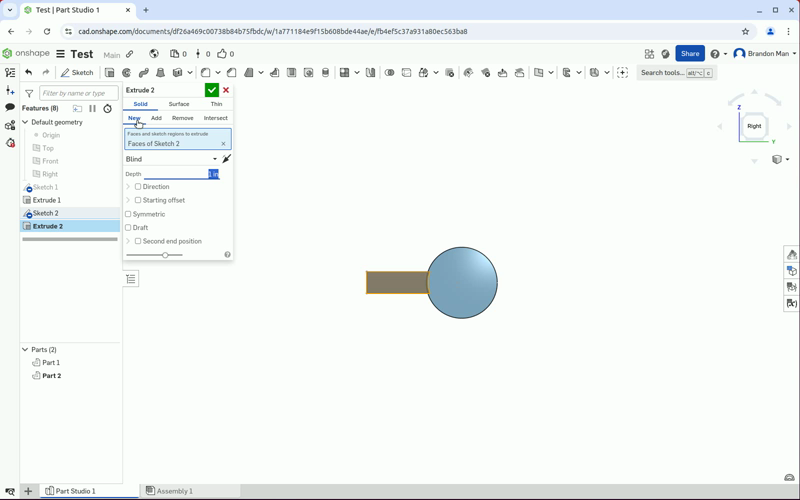
text(-9.388)
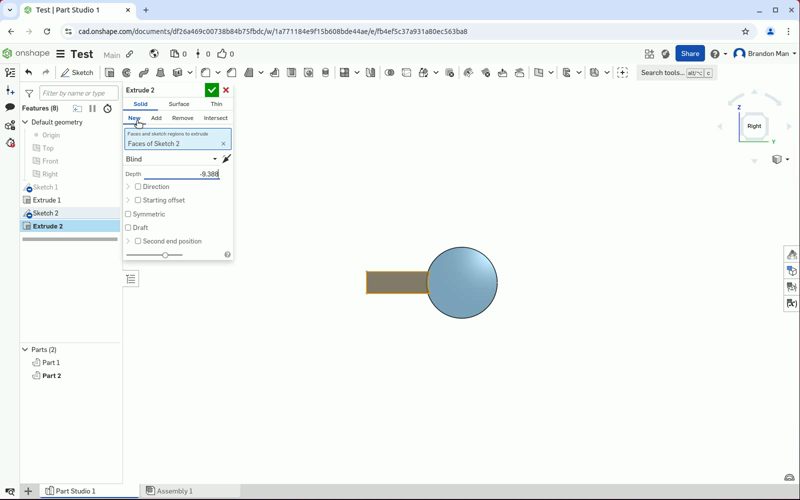
key(enter)
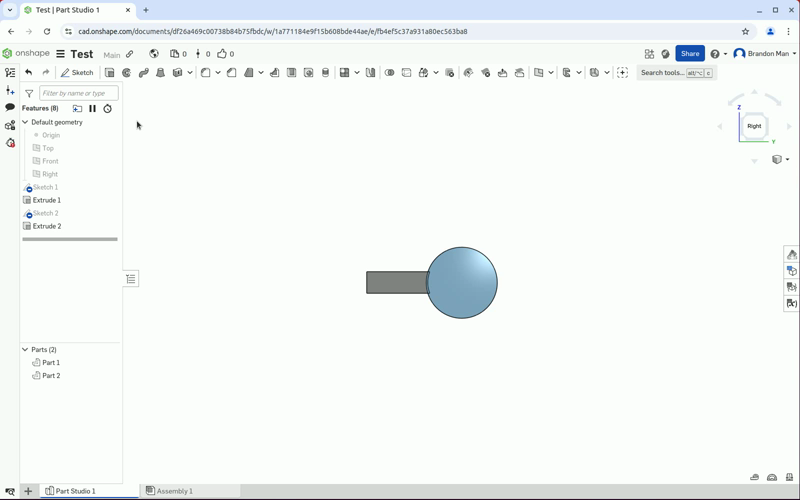
key(shift+h)
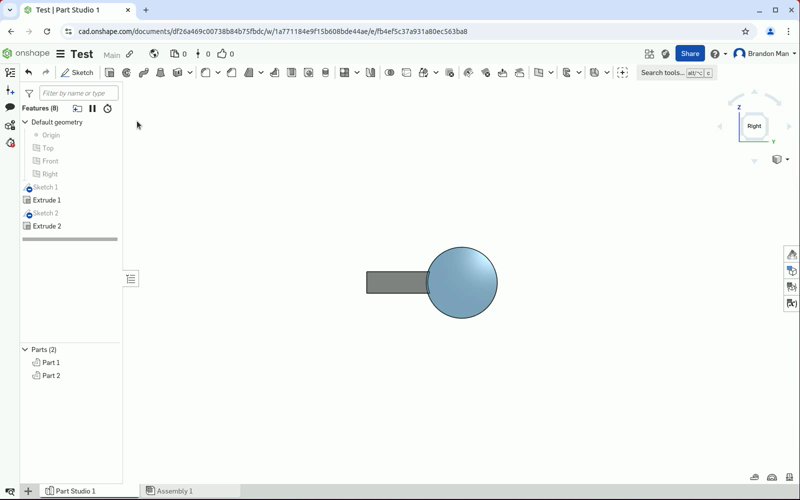
key(shift+h)
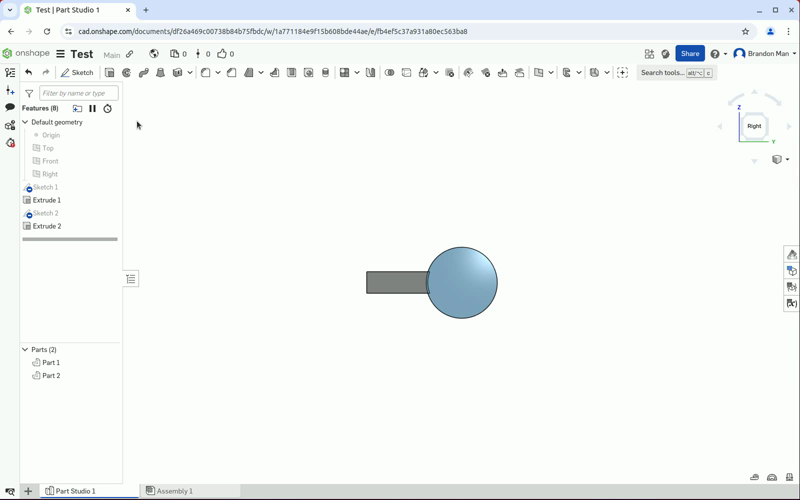
mouse_move(73, 189)
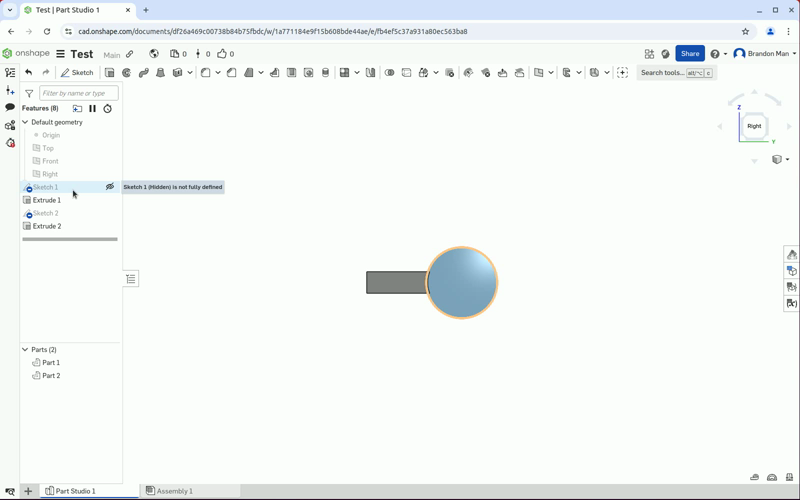
click(73, 189)
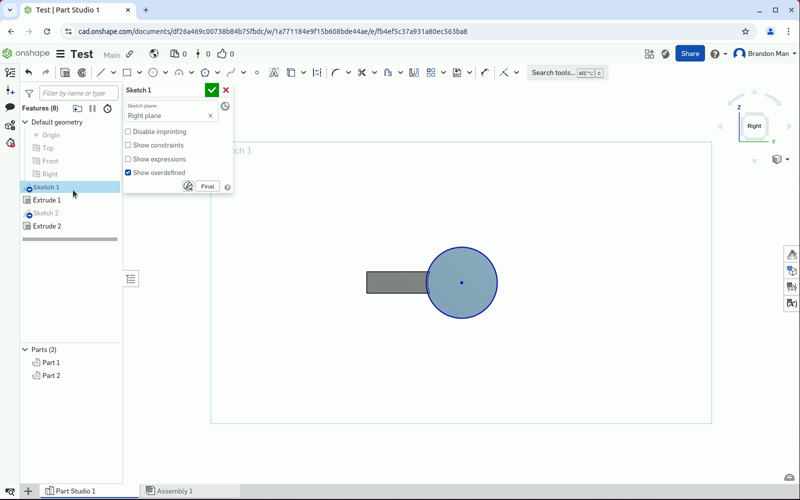
mouse_move(229, 92)
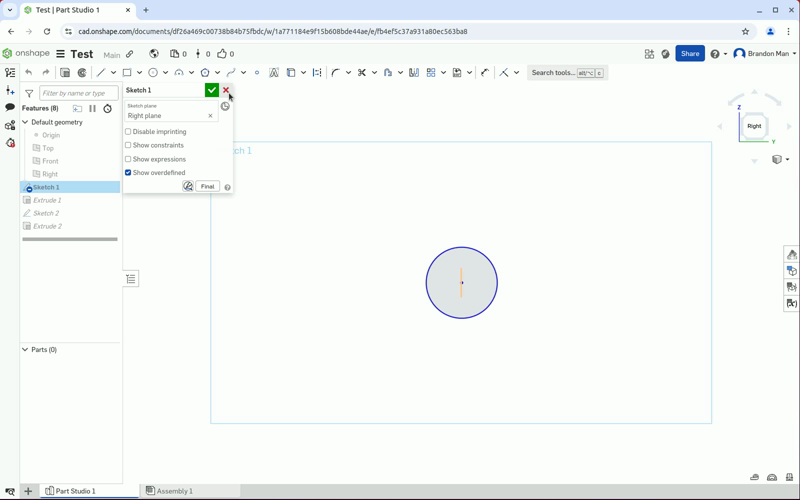
click(229, 92)
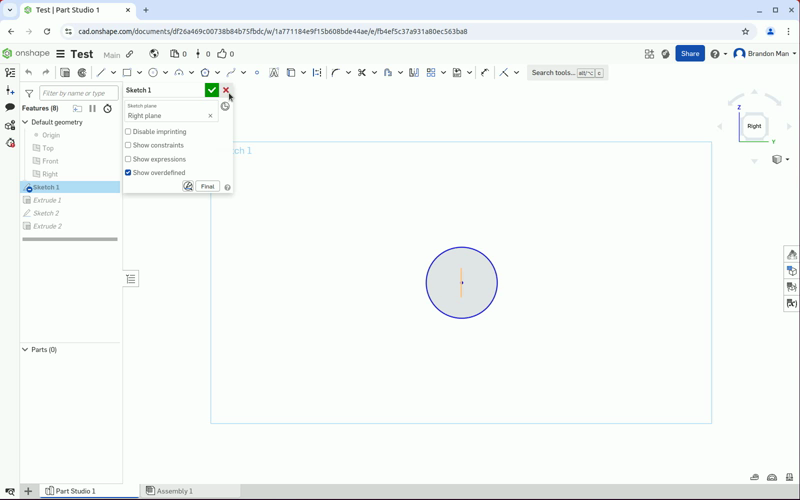
key(shift+s)
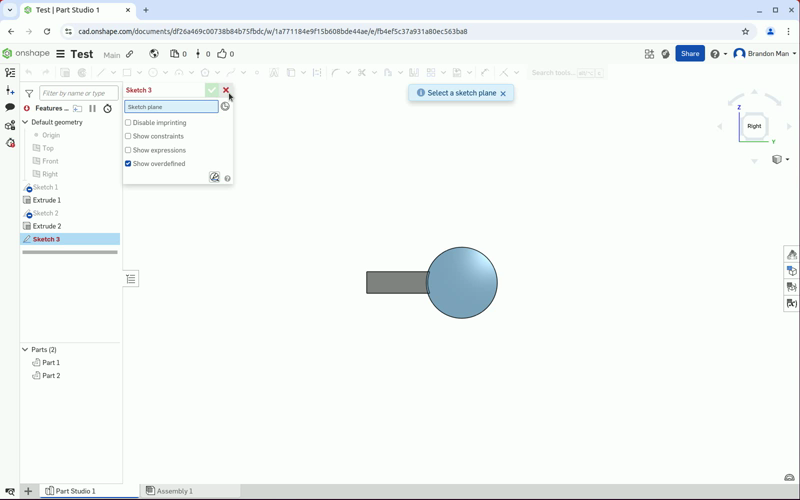
mouse_move(73, 176)
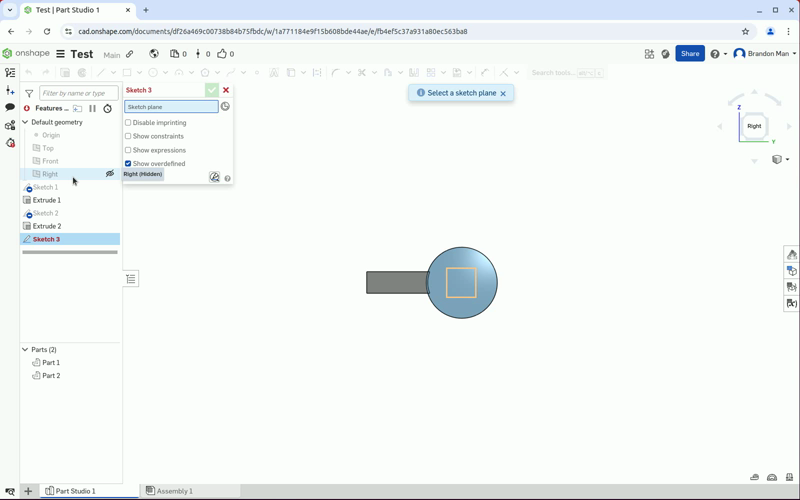
click(73, 176)
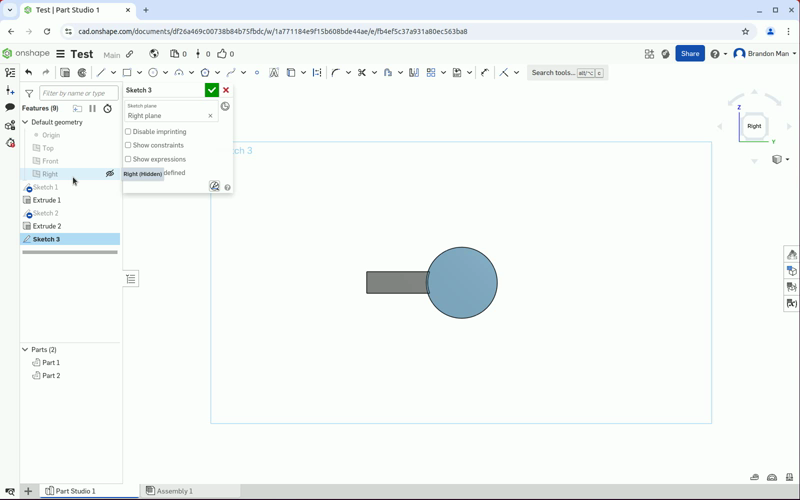
mouse_move(73, 352)
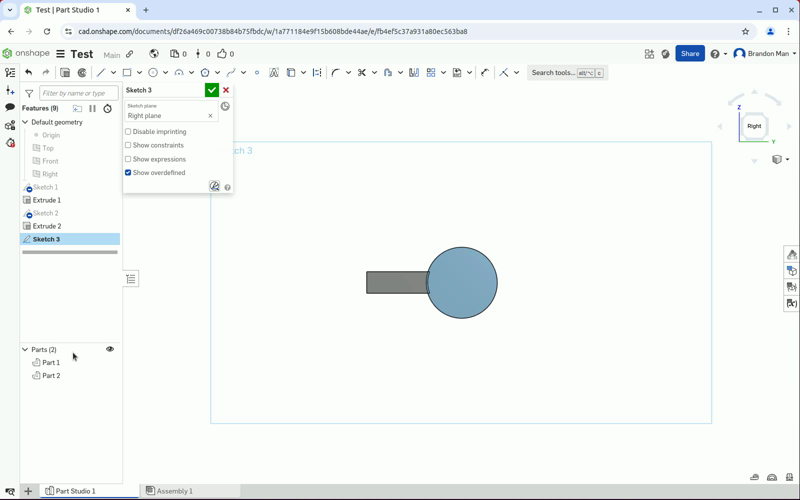
key(y)
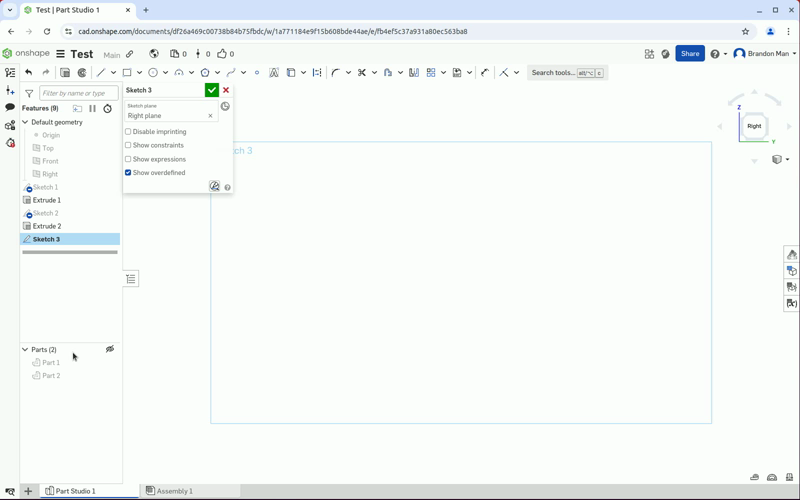
key(l)
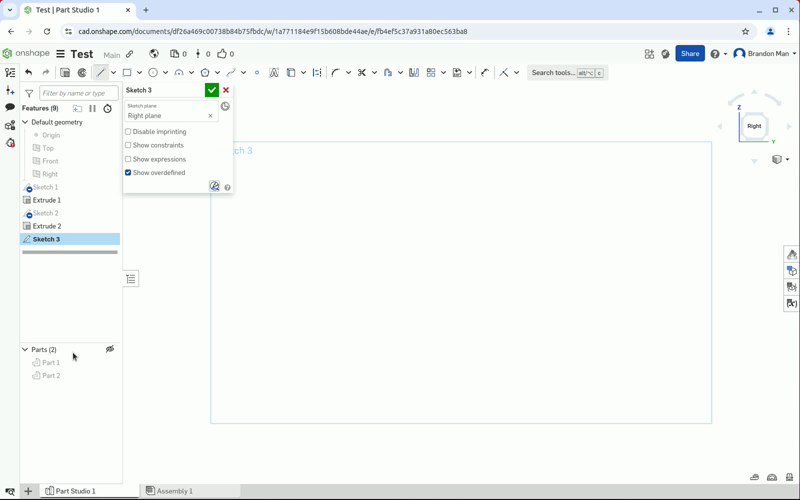
key_down(shift)
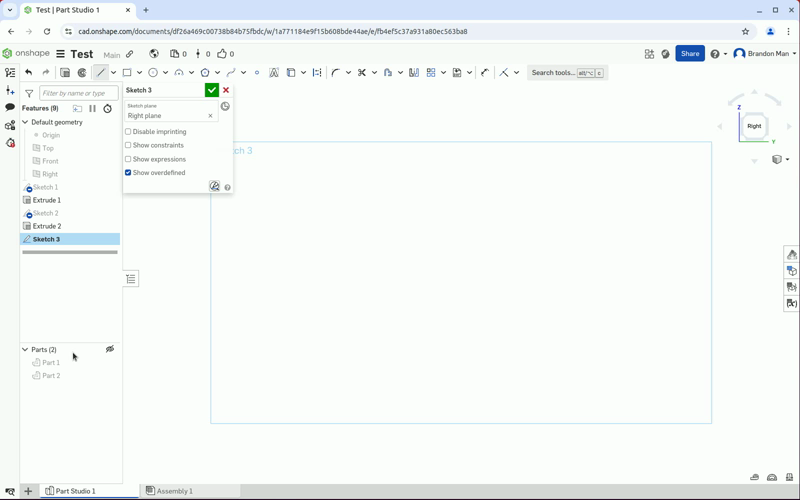
mouse_move(427, 293)
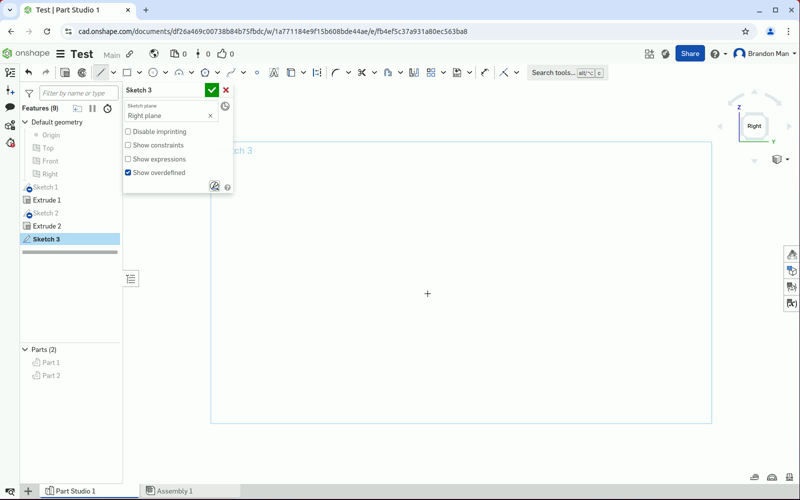
click(427, 293)
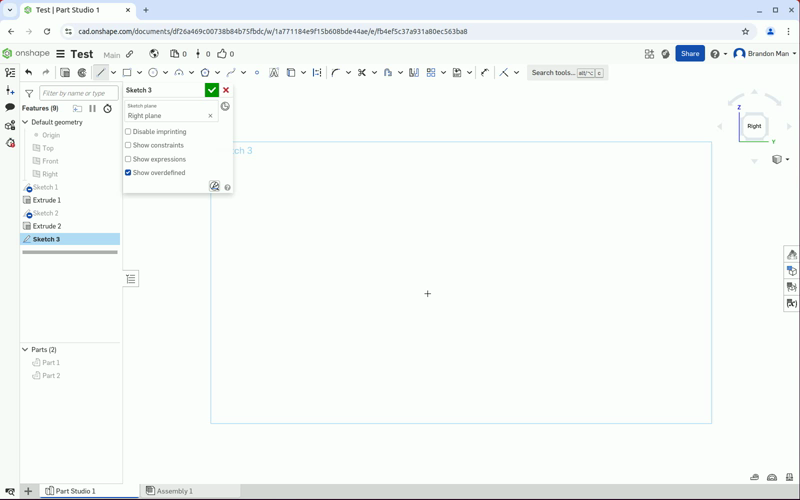
key_up(shift)
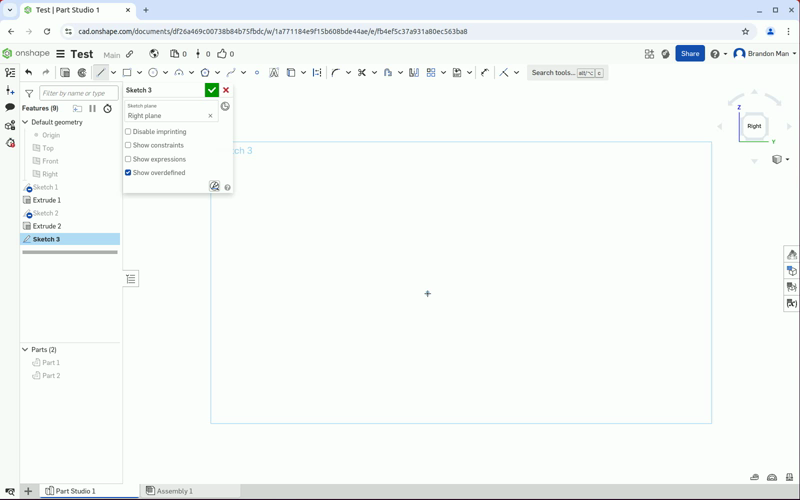
key_down(shift)
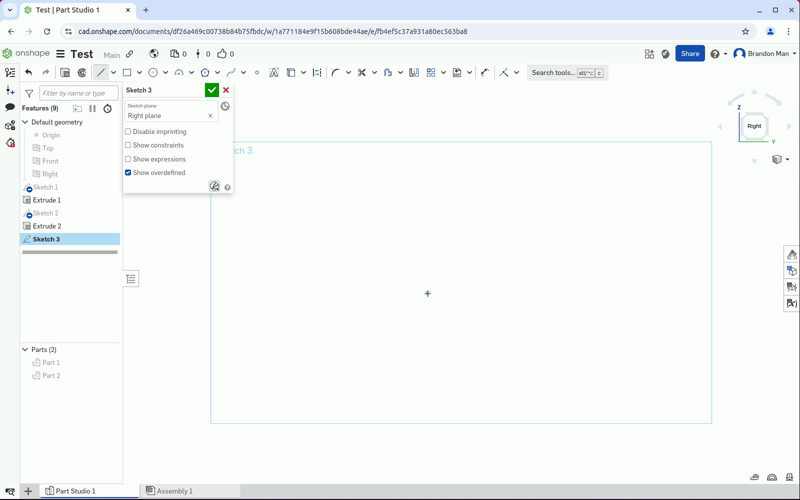
mouse_move(493, 293)
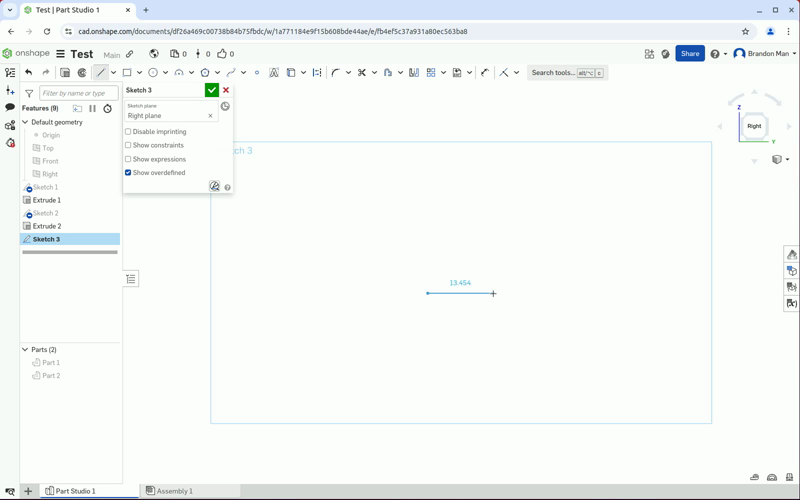
click(493, 293)
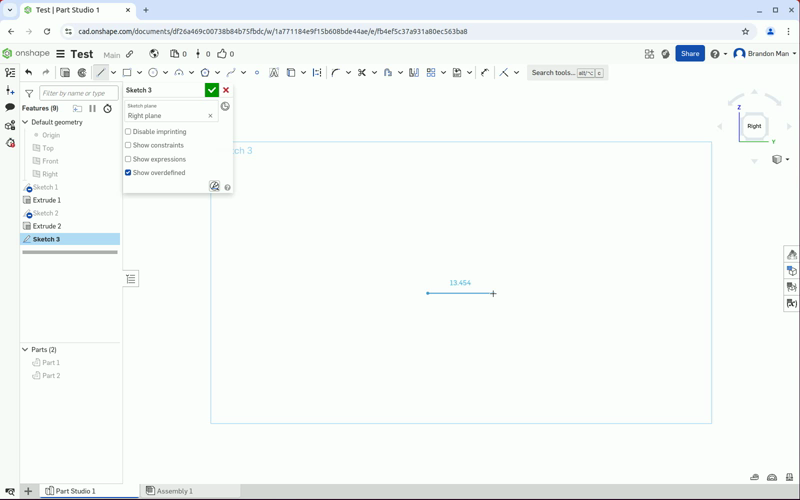
key_up(shift)
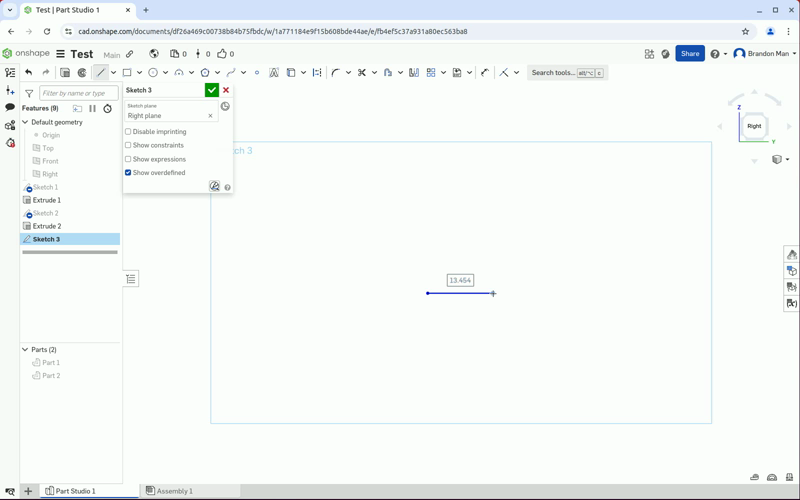
key(esc)
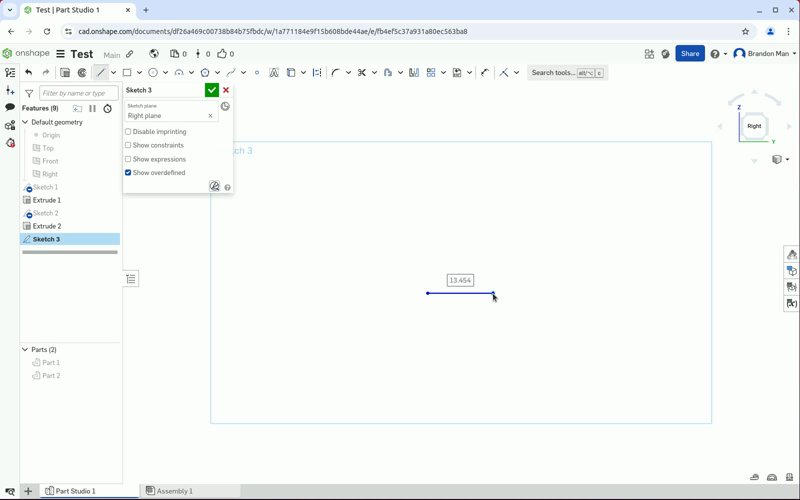
key(a)
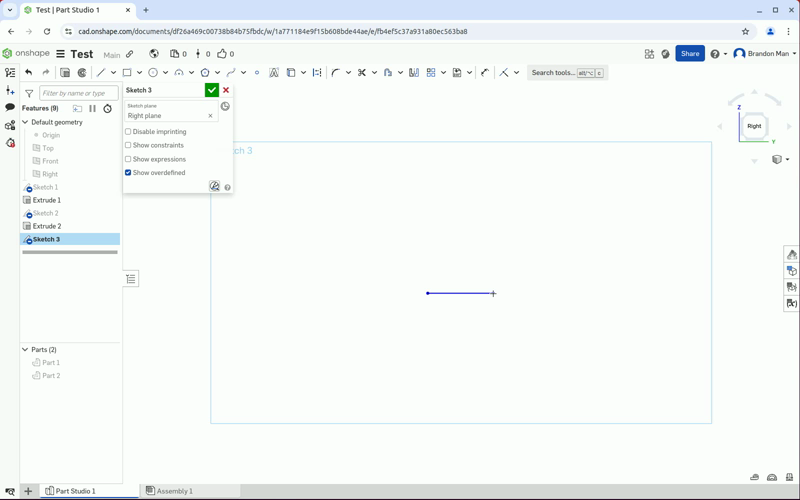
mouse_move(493, 293)
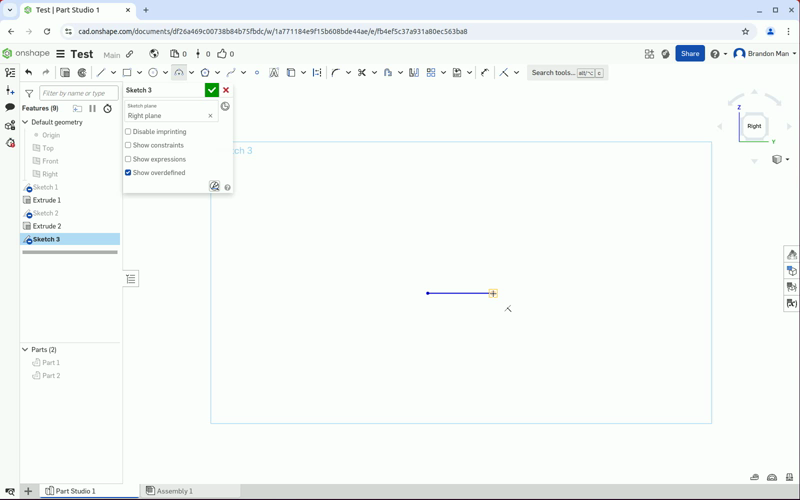
click(493, 293)
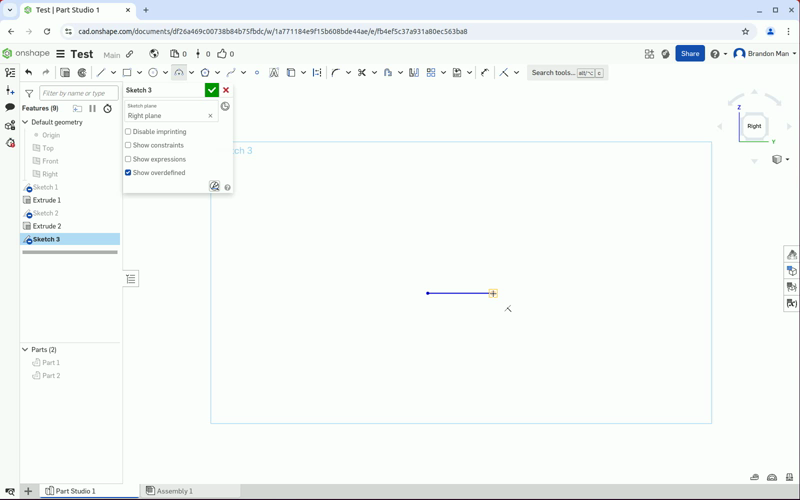
key_down(shift)
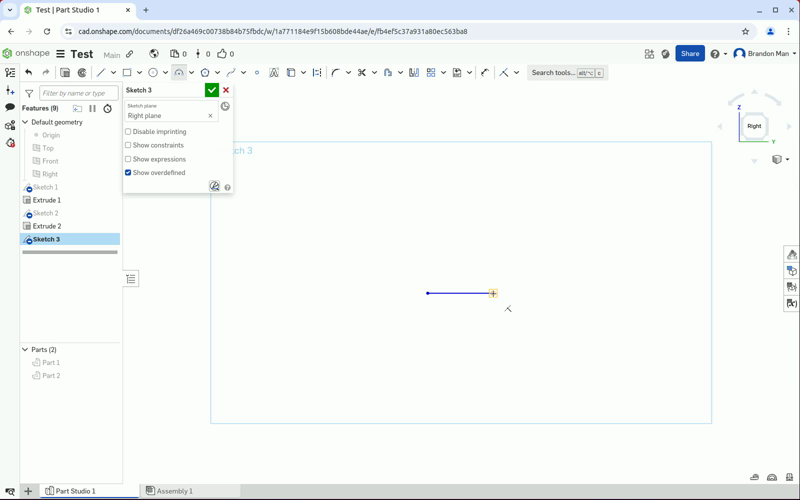
mouse_move(493, 271)
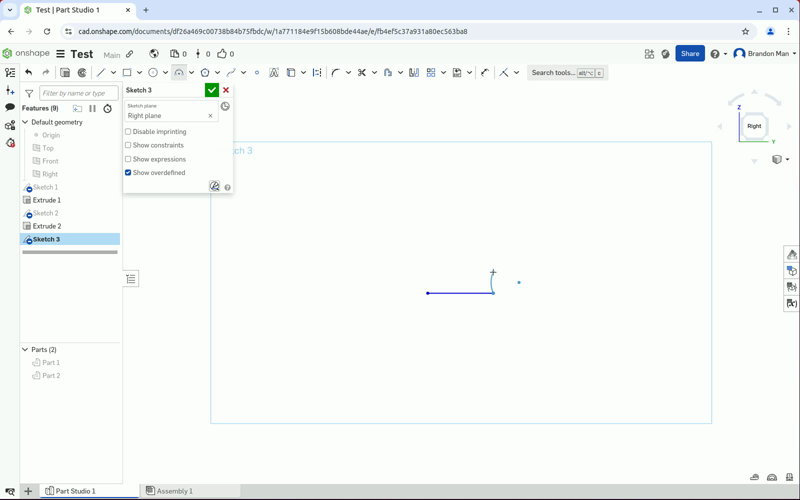
click(493, 271)
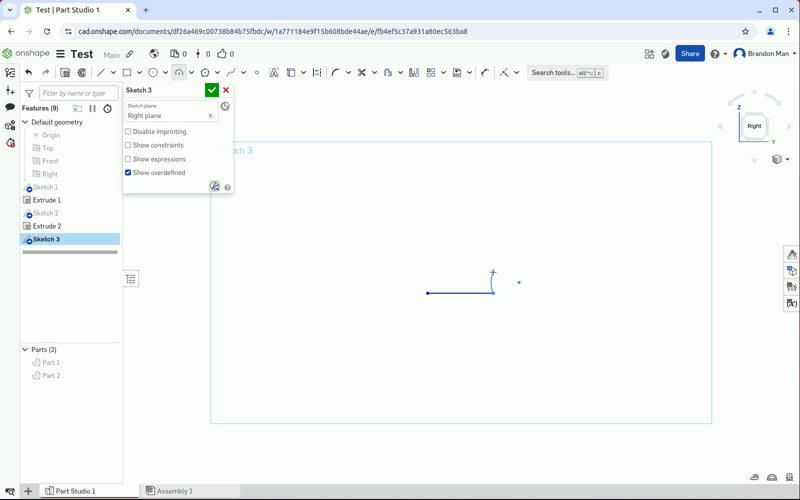
mouse_move(495, 282)
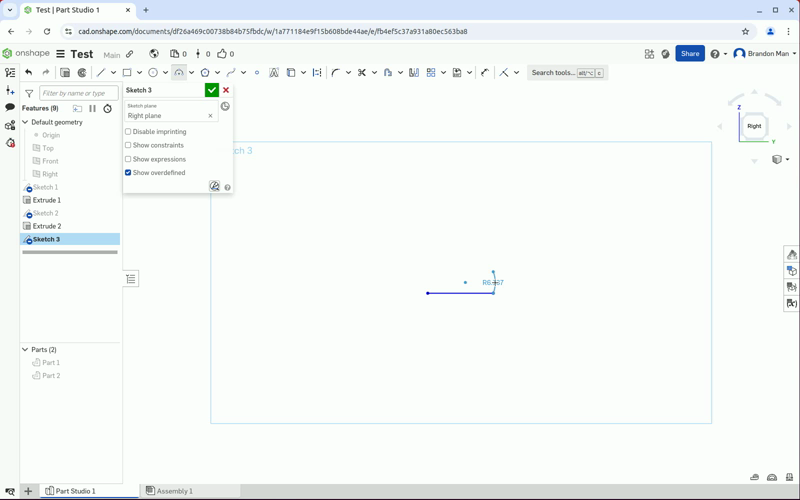
click(495, 282)
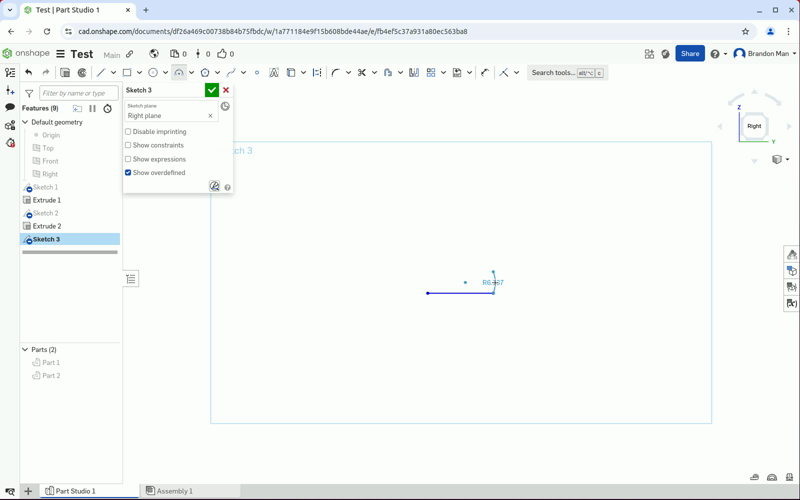
key_up(shift)
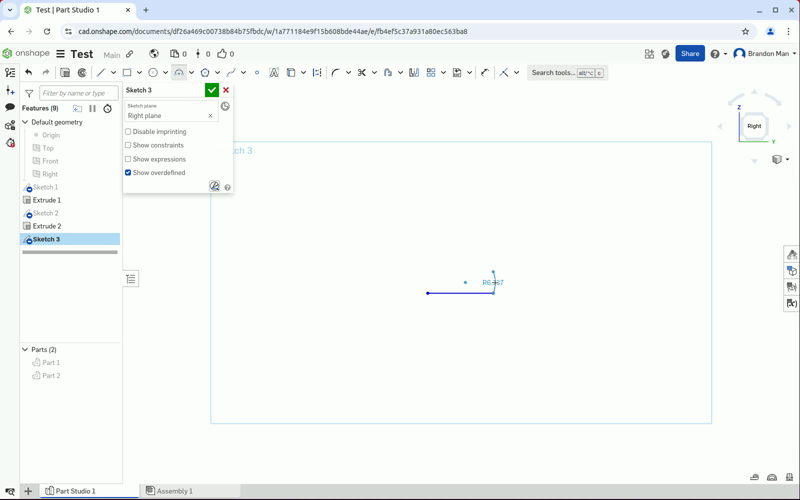
key(esc)
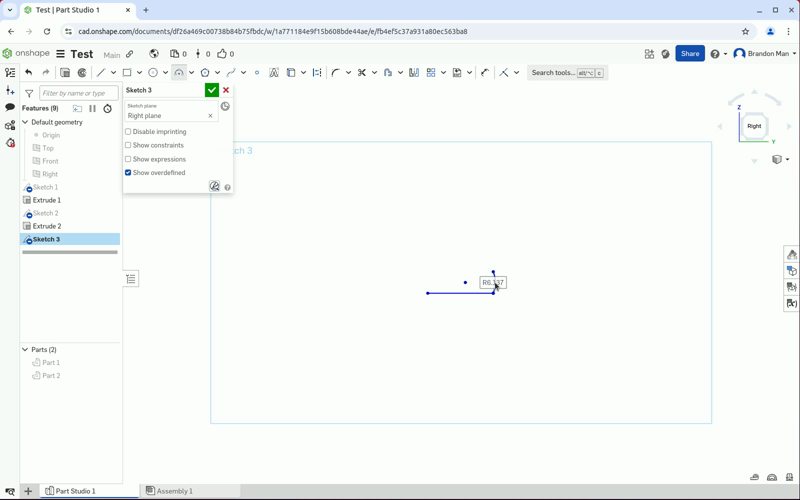
key(l)
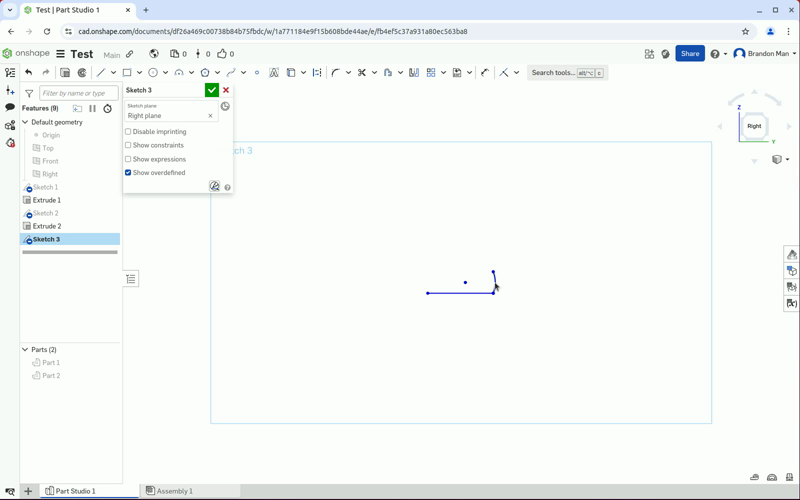
mouse_move(493, 271)
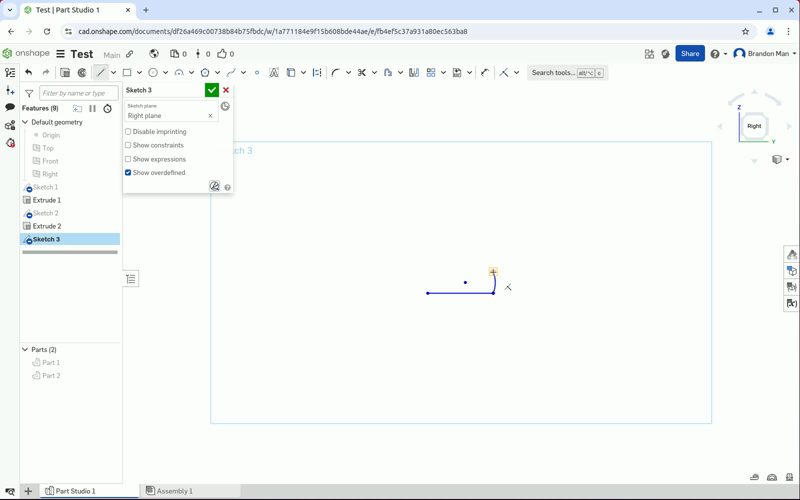
click(493, 271)
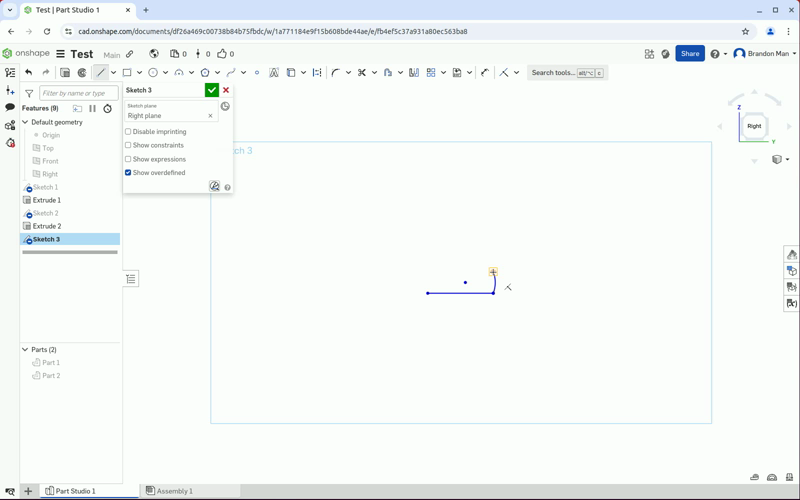
key_down(shift)
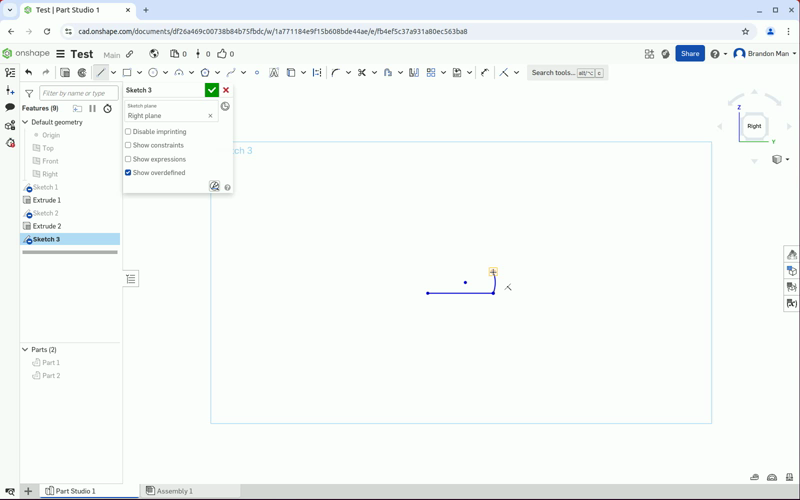
mouse_move(427, 271)
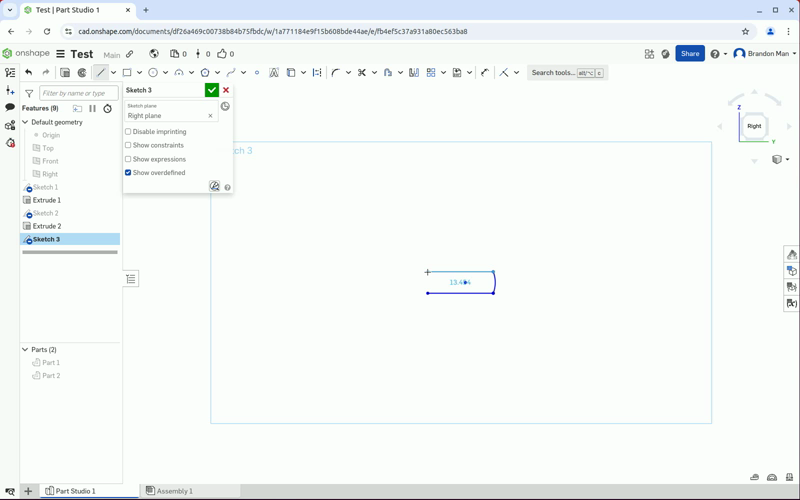
click(427, 271)
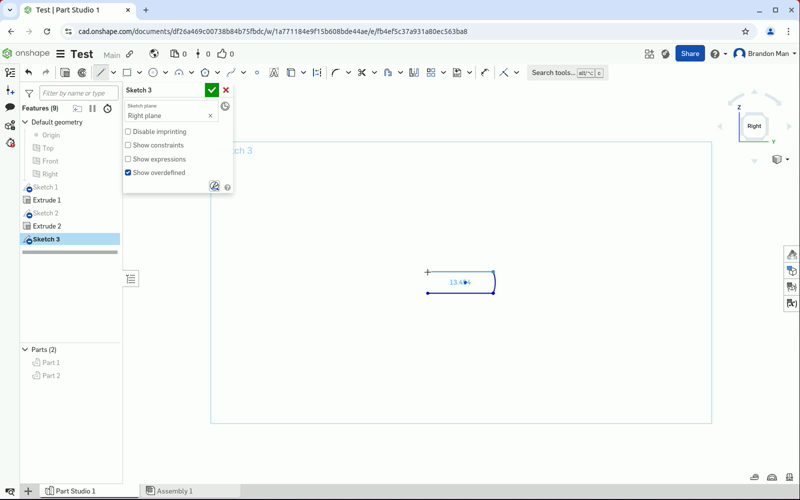
key_up(shift)
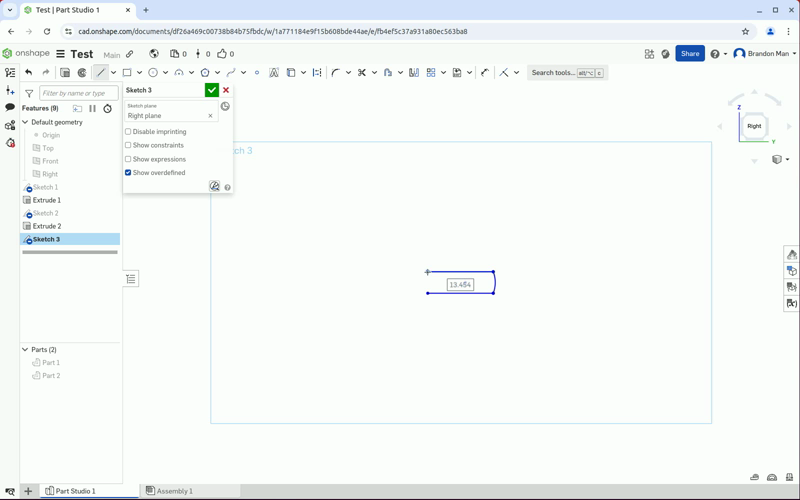
key(esc)
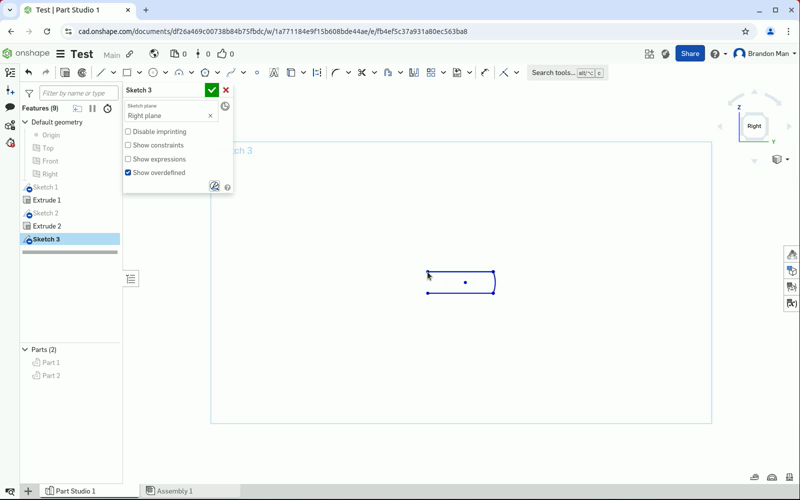
key(a)
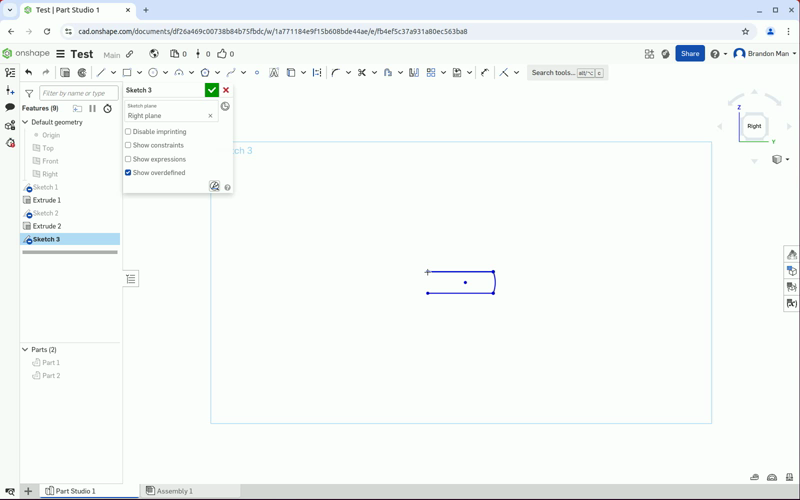
mouse_move(427, 271)
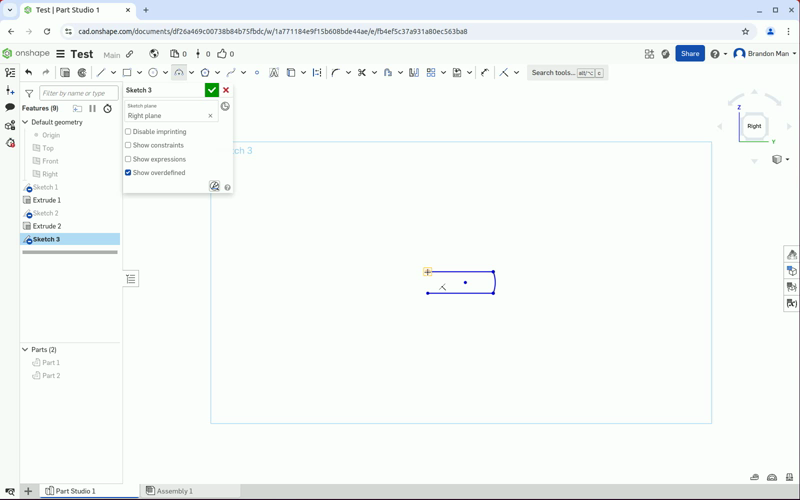
click(427, 271)
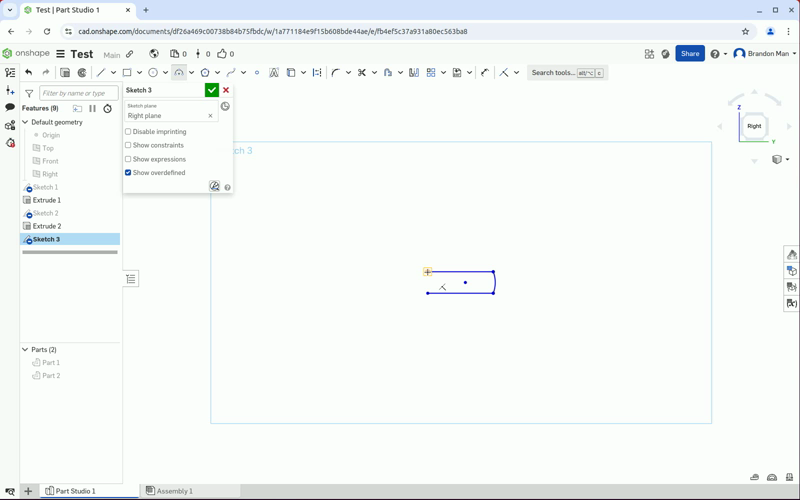
mouse_move(427, 293)
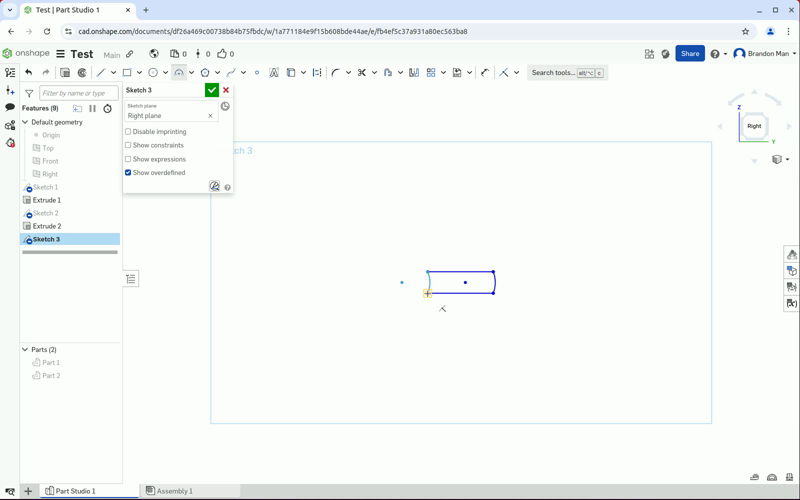
click(427, 293)
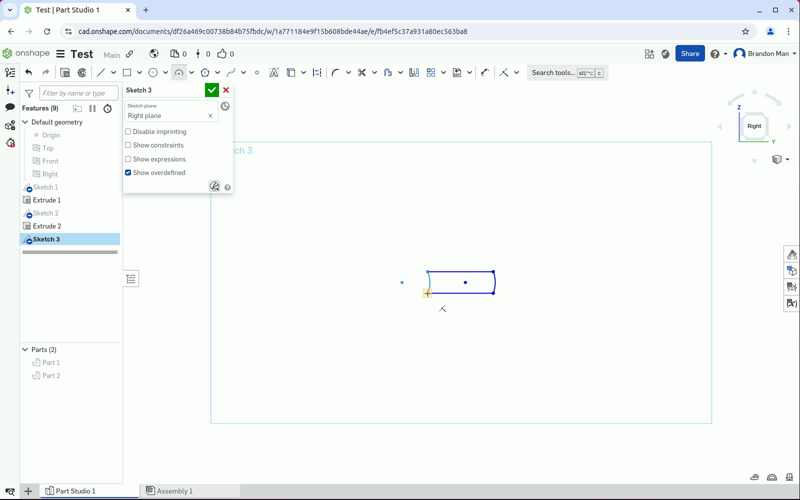
key_down(shift)
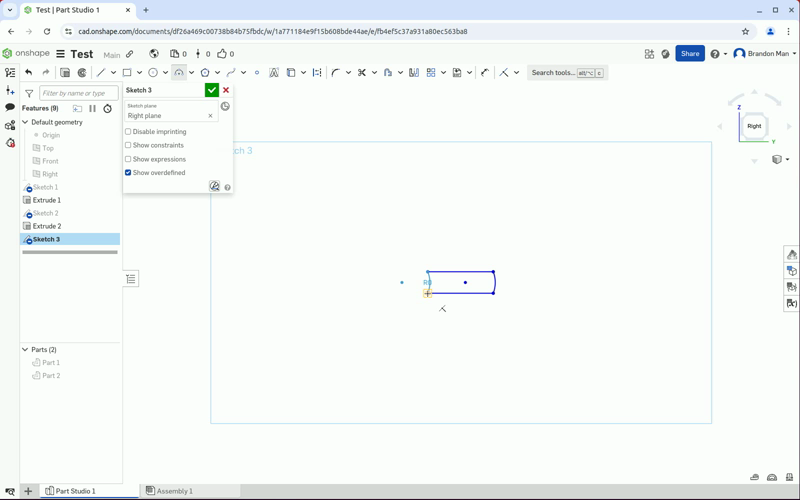
mouse_move(426, 282)
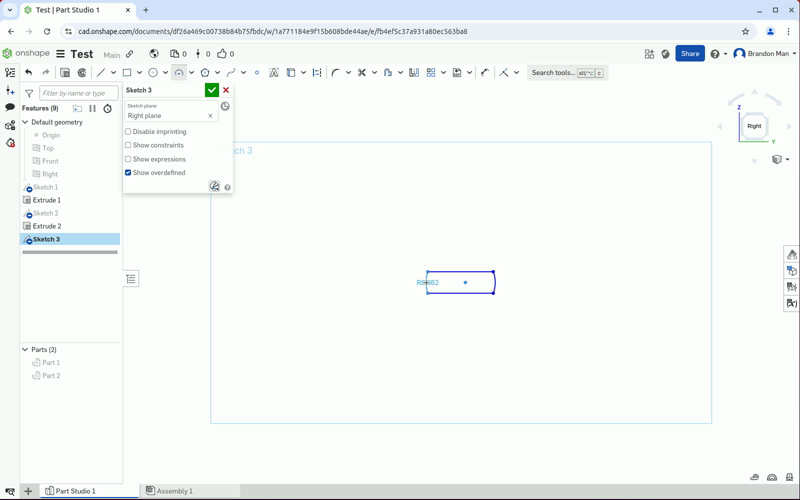
click(426, 282)
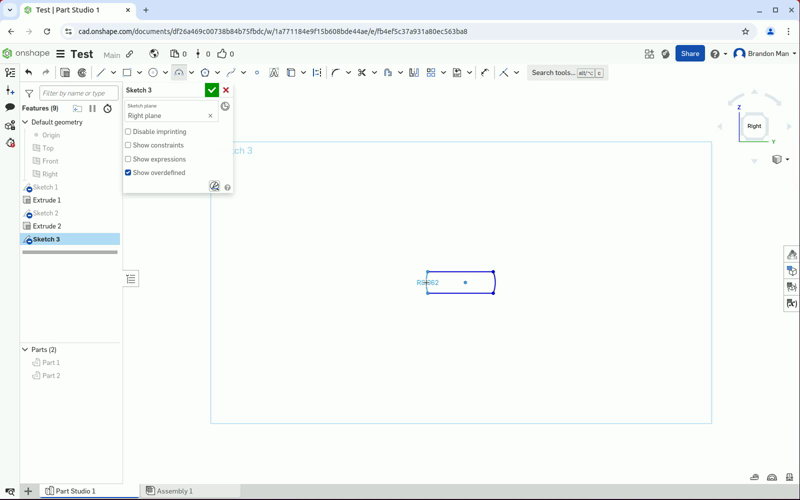
key_up(shift)
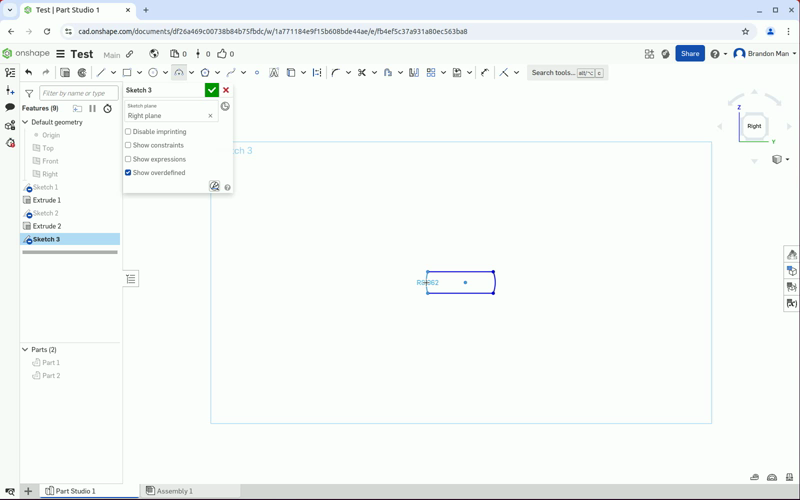
key(esc)
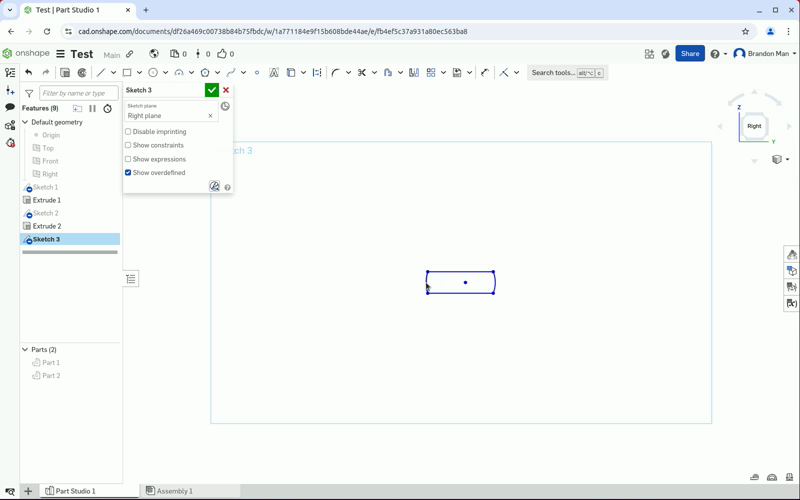
mouse_move(469, 290)
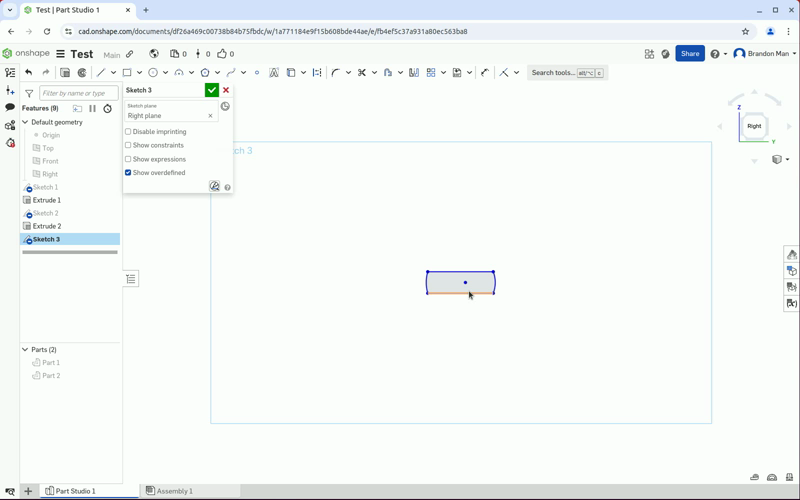
scroll(6)
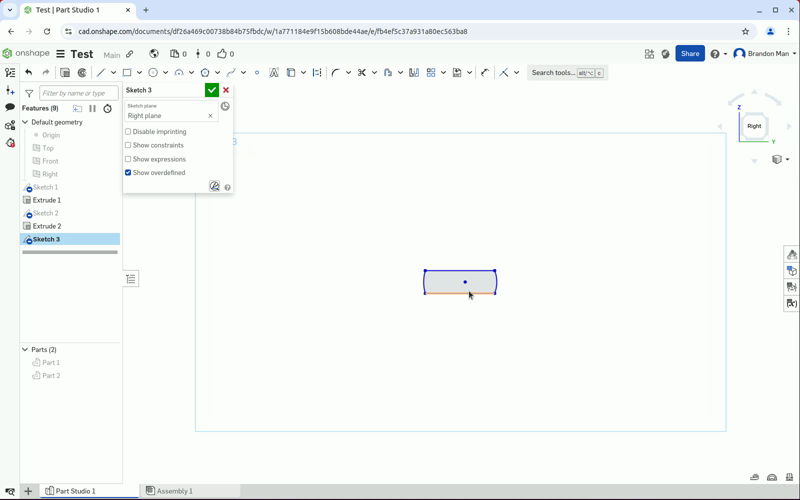
scroll(6)
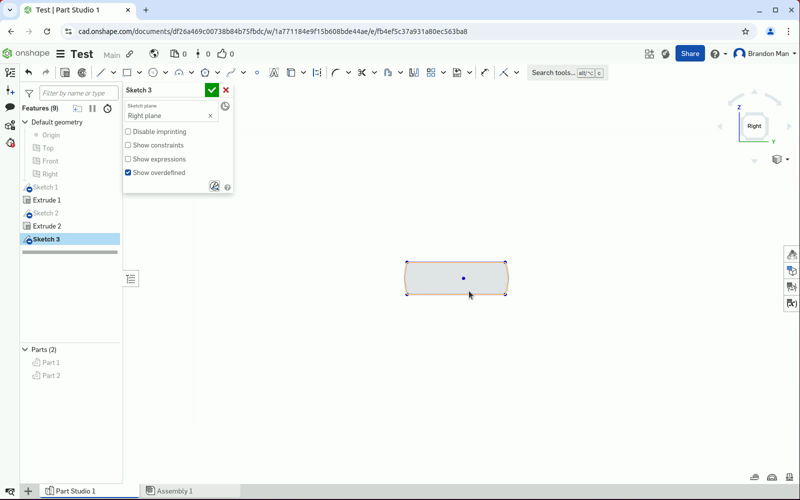
scroll(6)
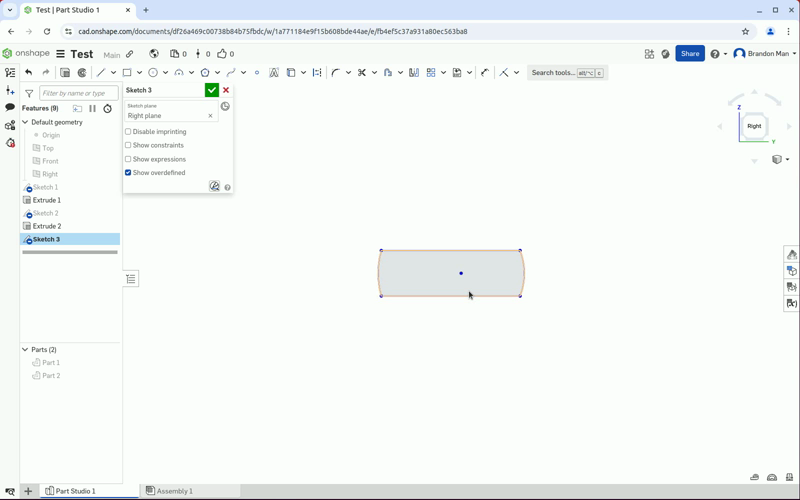
scroll(6)
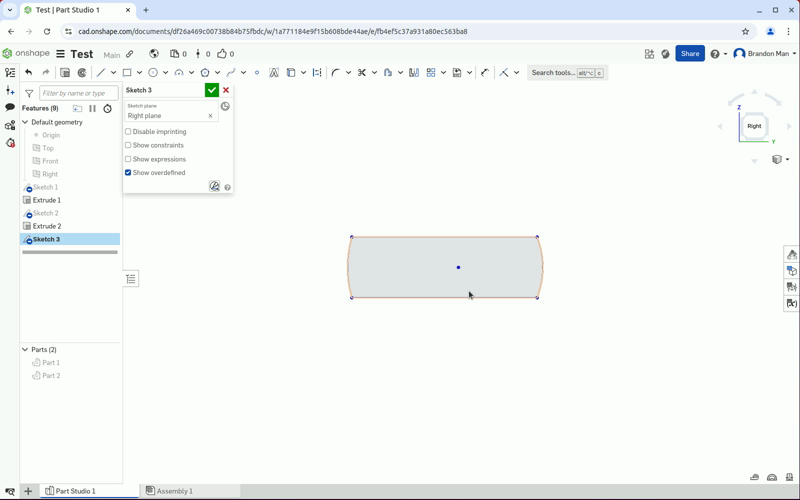
scroll(6)
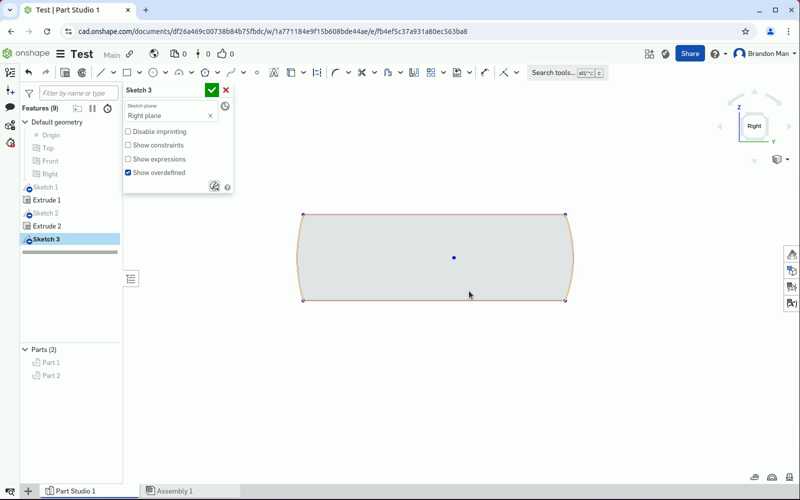
scroll(6)
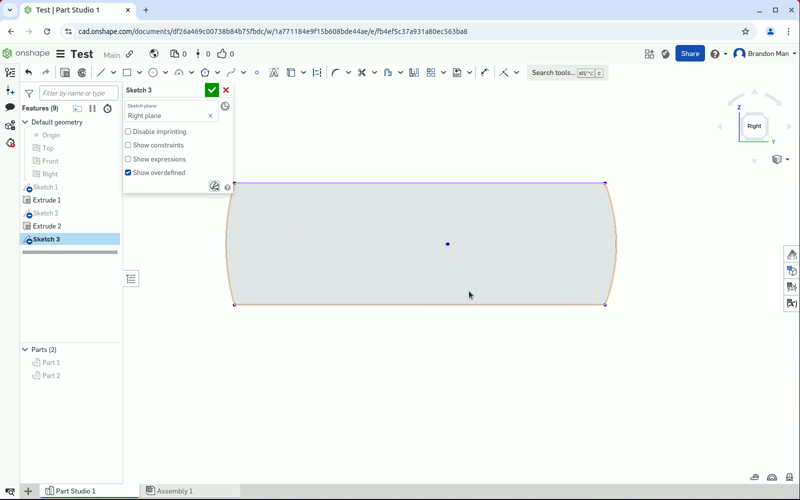
scroll(6)
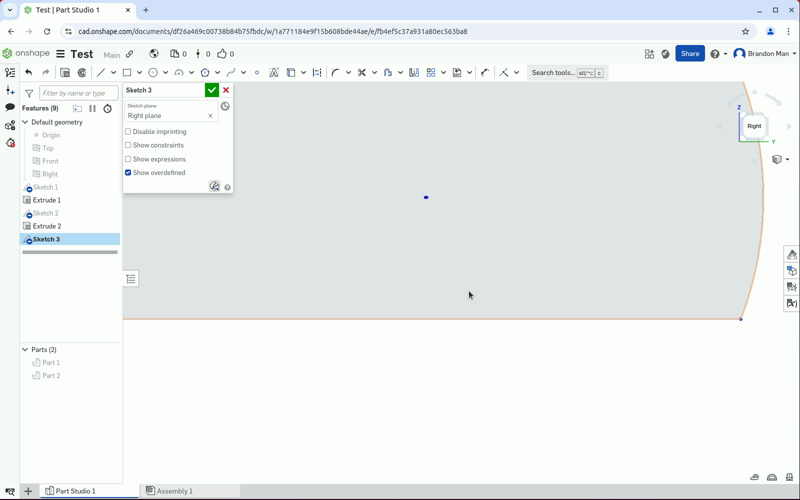
click(469, 290)
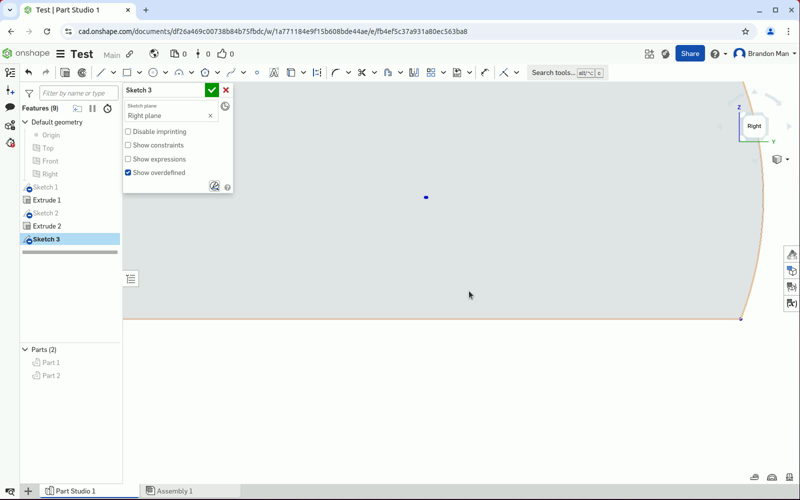
scroll(-6)
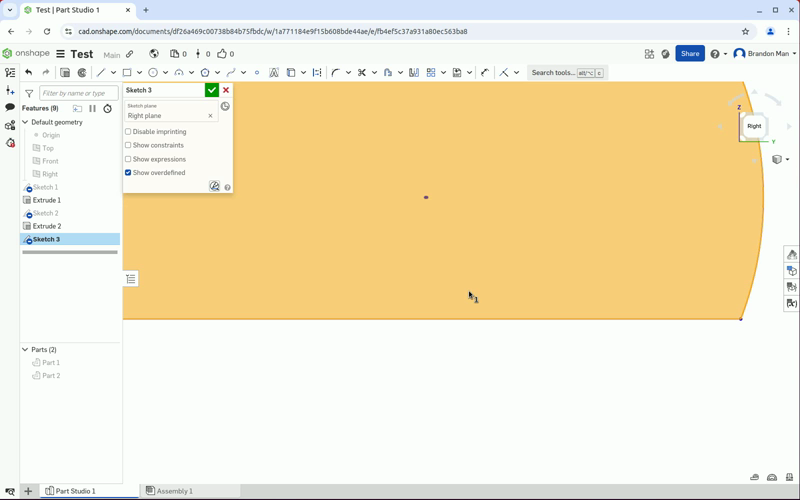
scroll(-6)
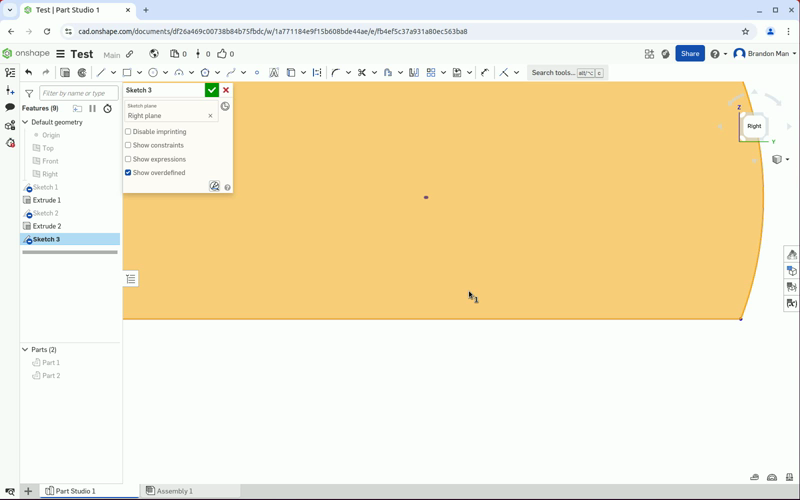
scroll(-6)
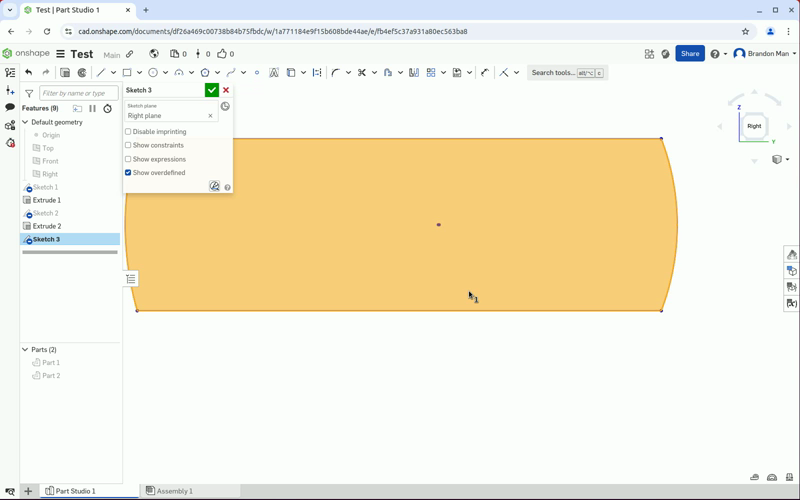
scroll(-6)
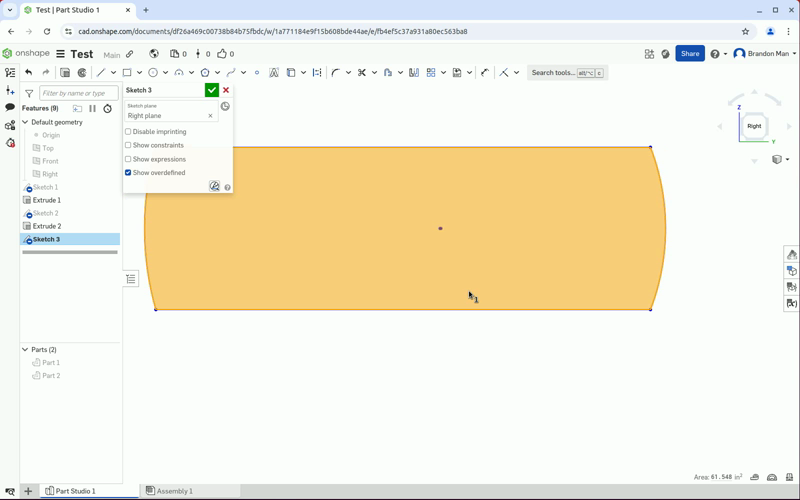
scroll(-6)
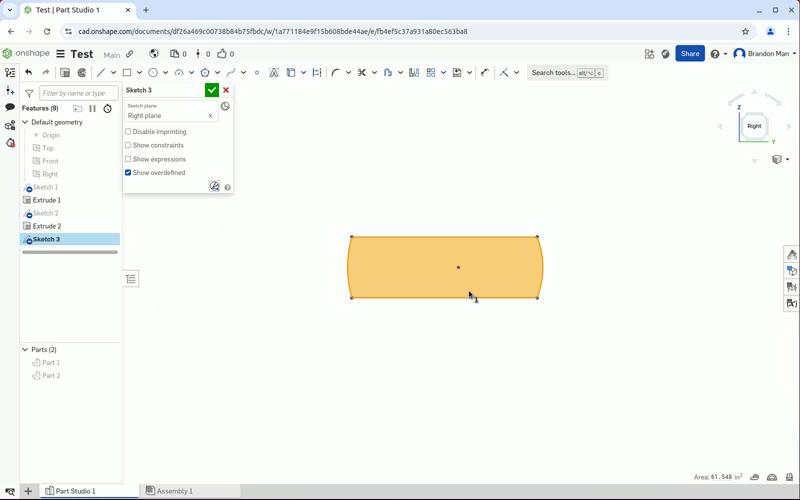
scroll(-6)
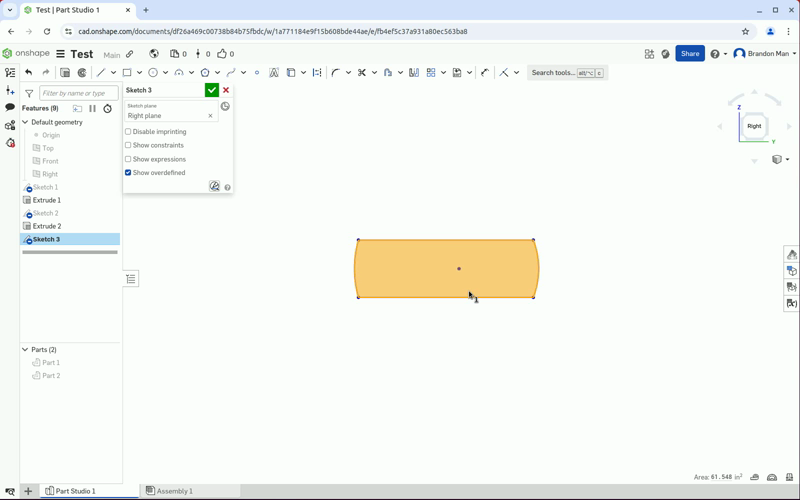
scroll(-6)
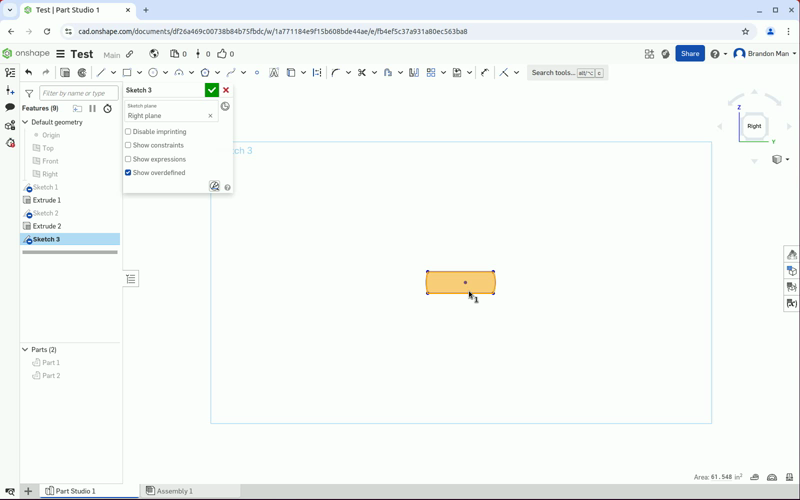
mouse_move(73, 352)
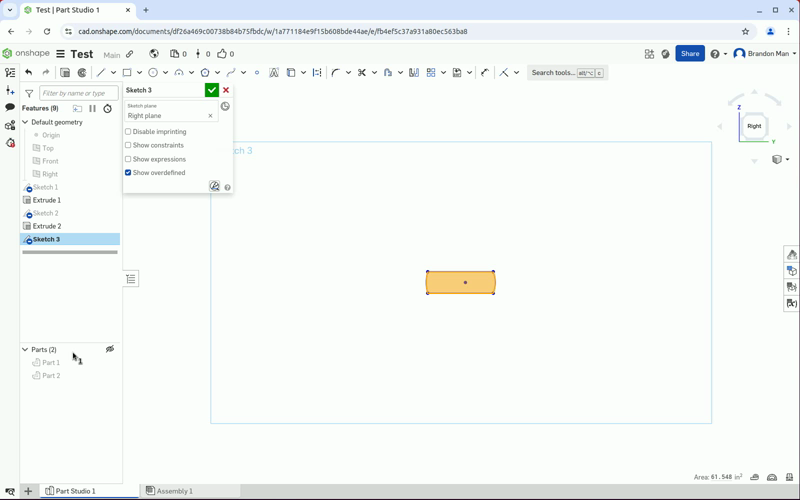
key(shift+y)
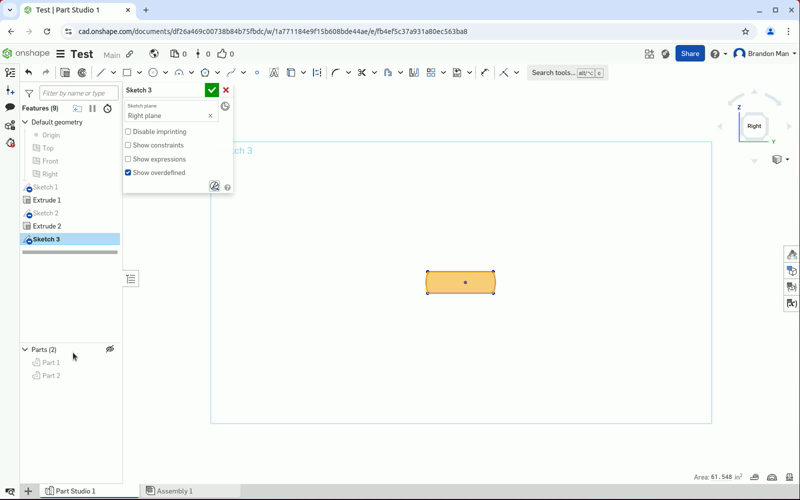
key(shift+e)
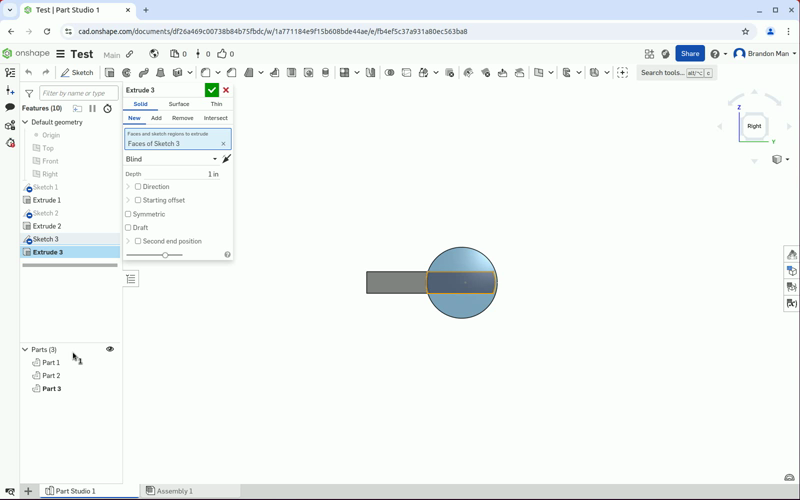
mouse_move(143, 106)
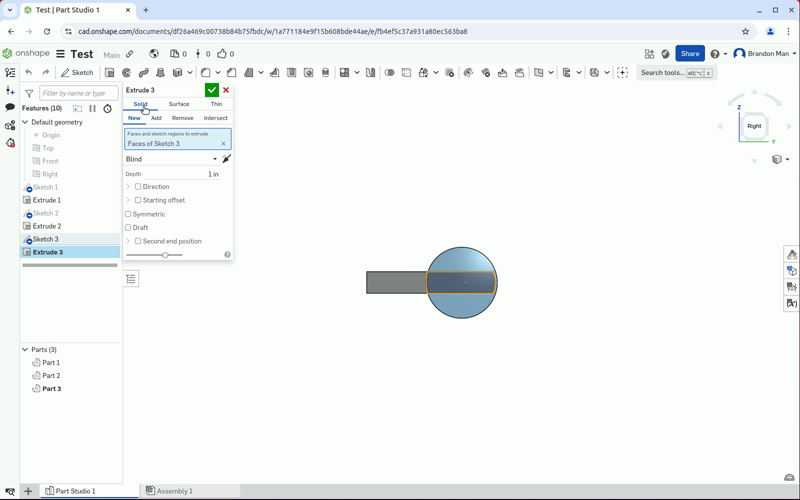
click(143, 106)
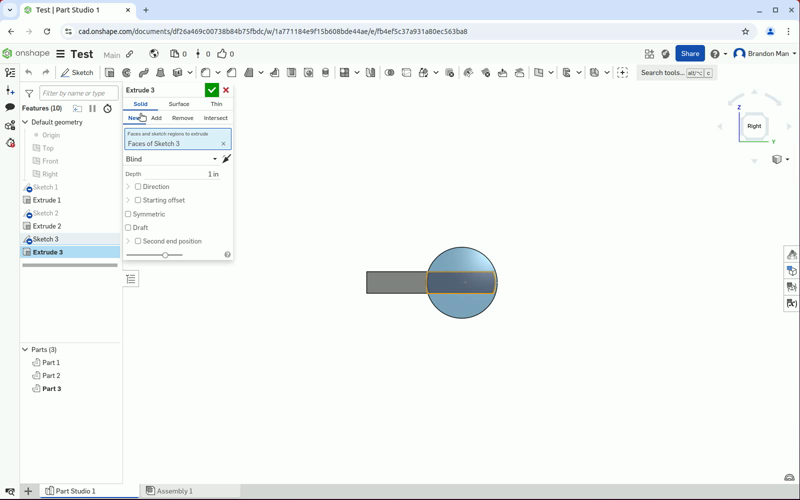
mouse_move(137, 120)
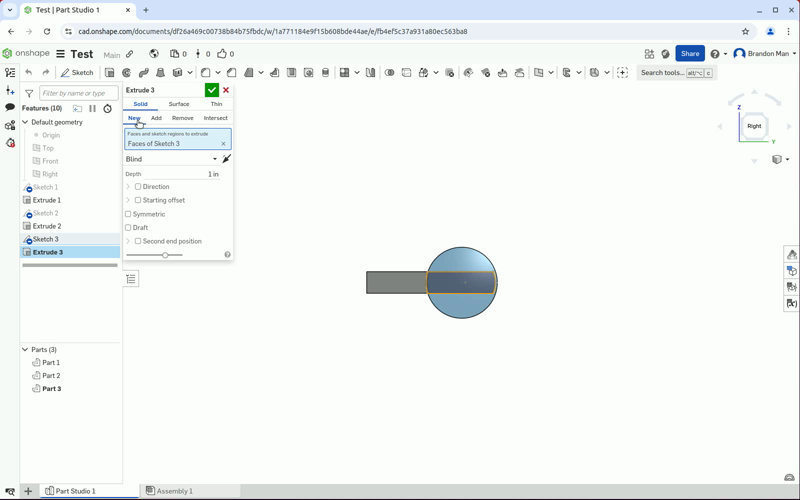
click(137, 120)
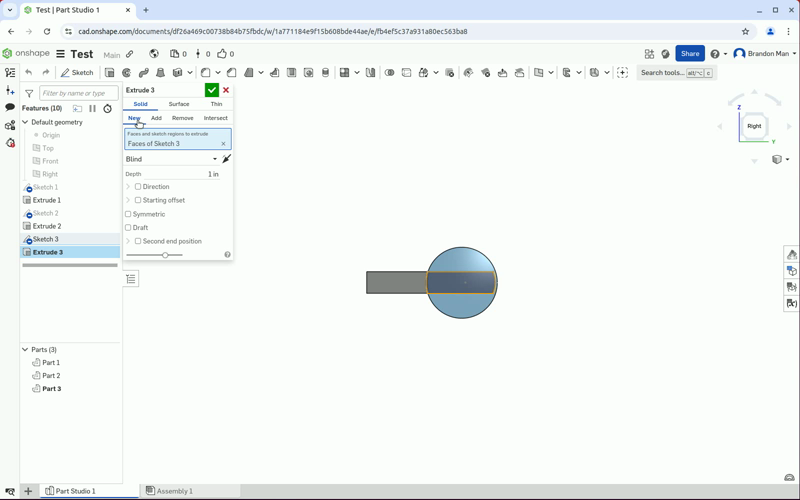
key(tab, 4)
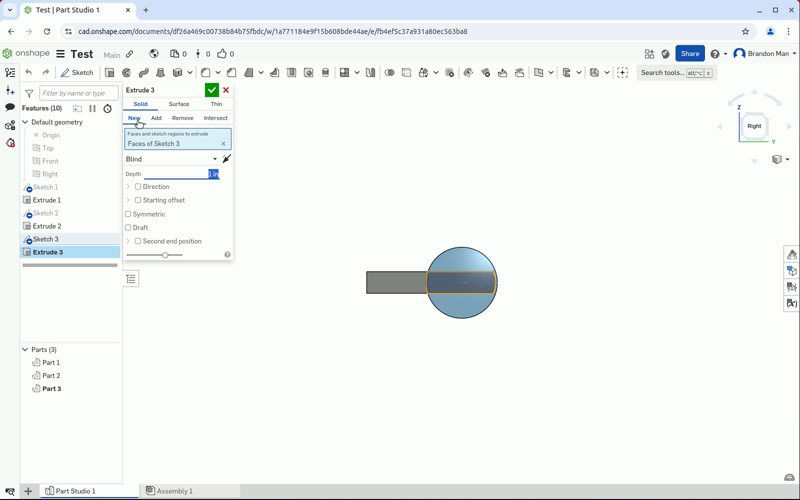
text(-9.388)
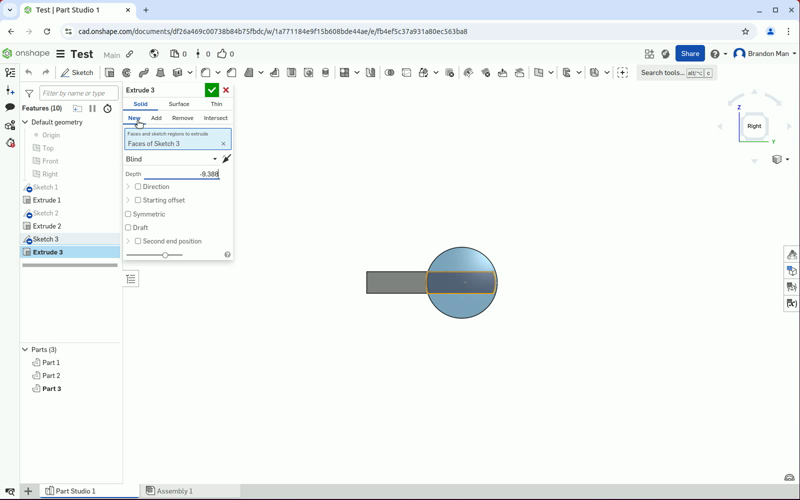
key(enter)
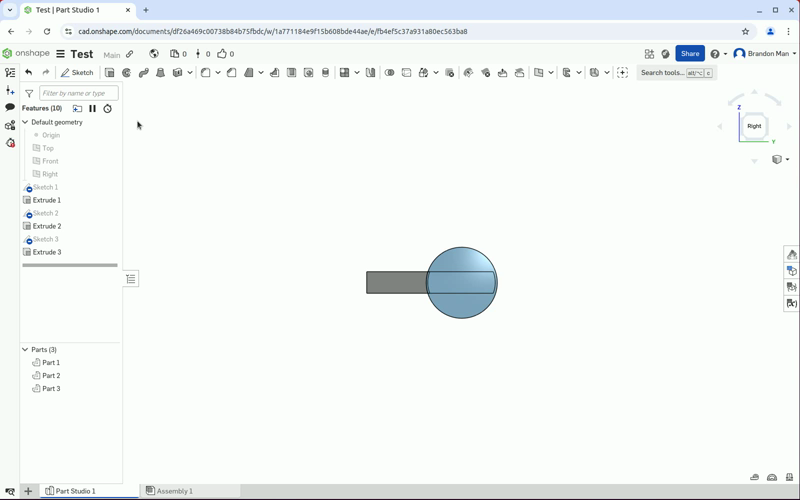
key(shift+h)
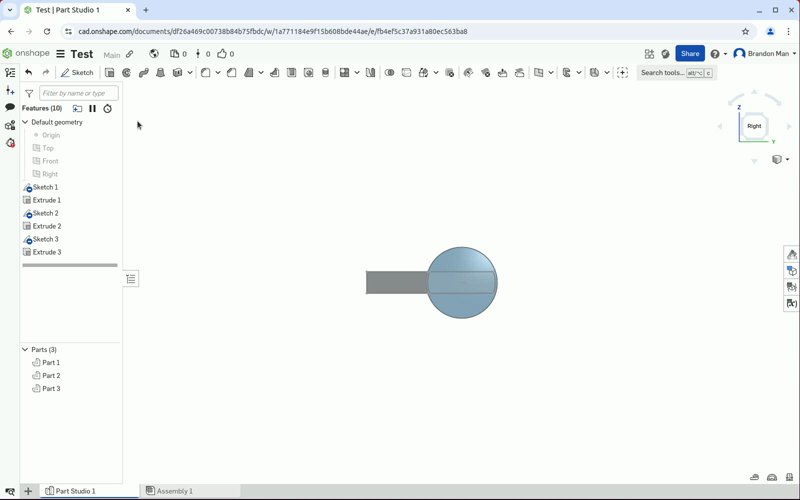
key(shift+h)
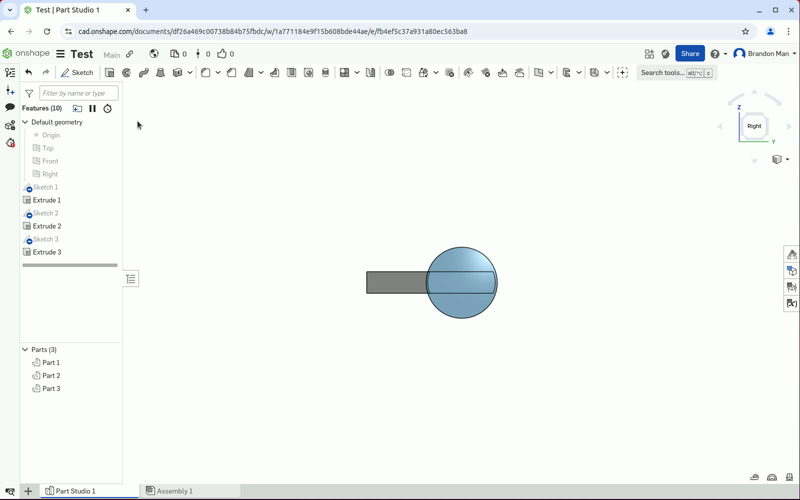
mouse_move(73, 189)
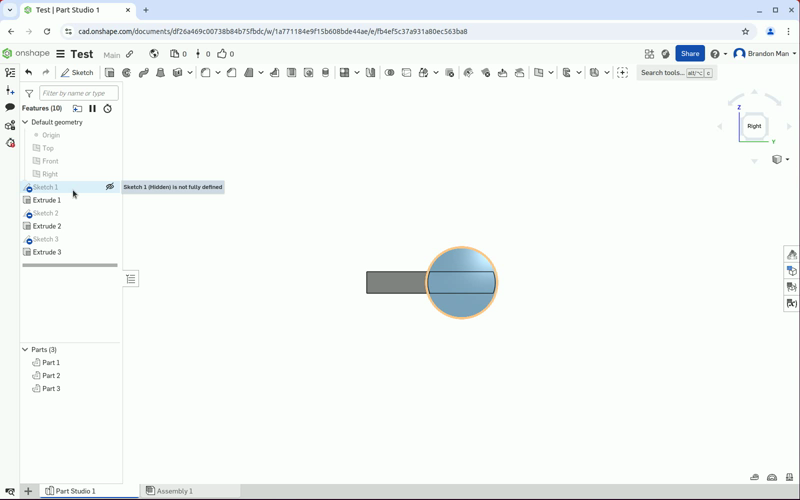
click(73, 189)
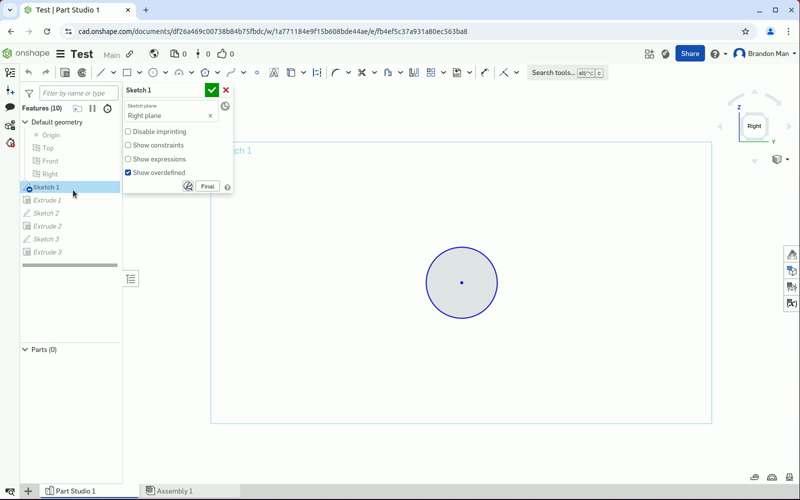
mouse_move(229, 92)
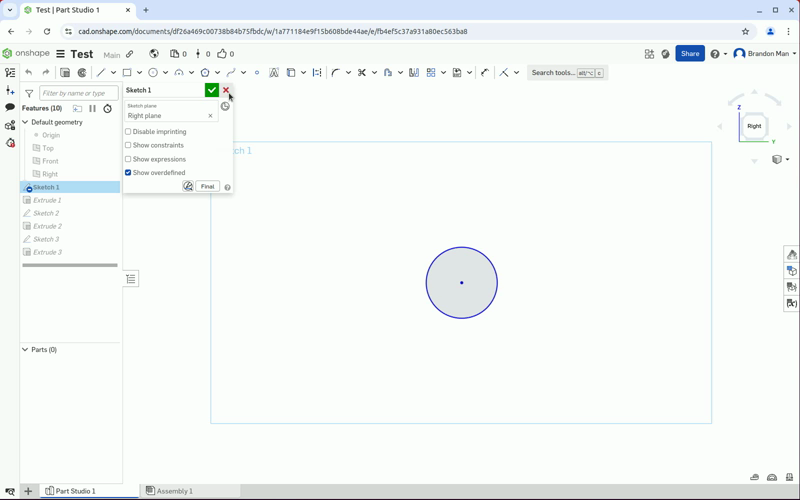
click(229, 92)
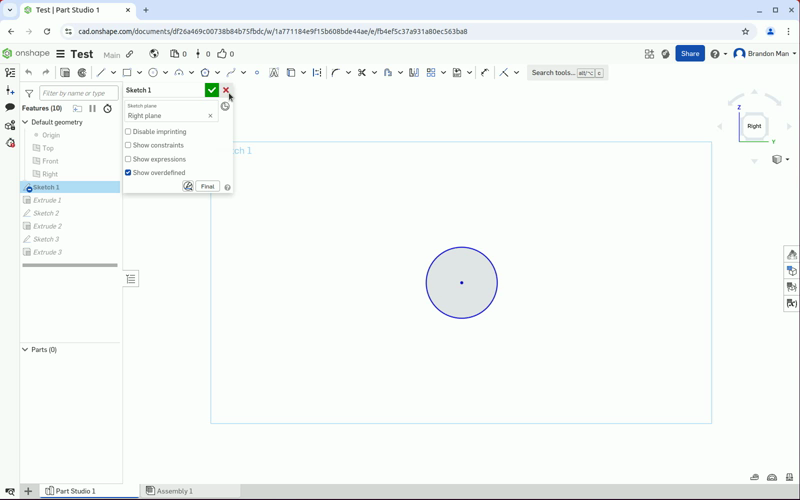
key(shift+s)
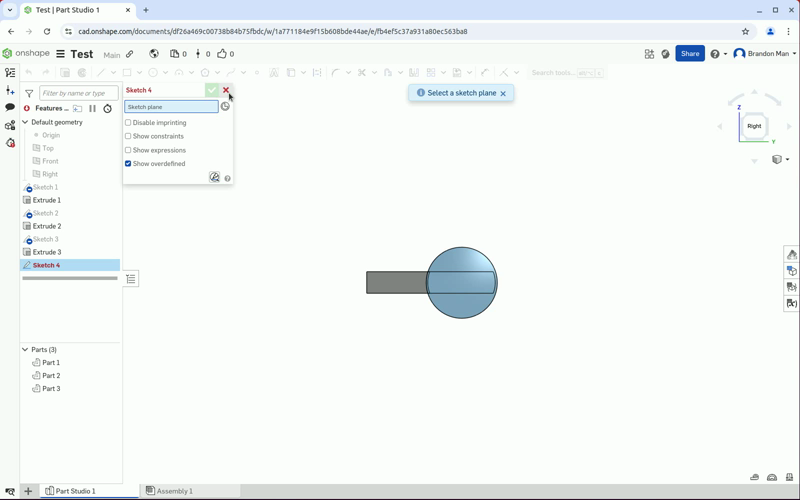
mouse_move(73, 176)
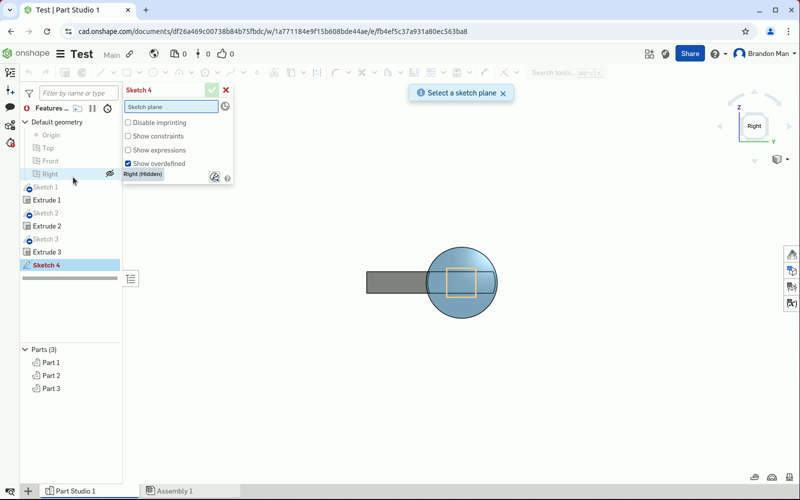
click(73, 176)
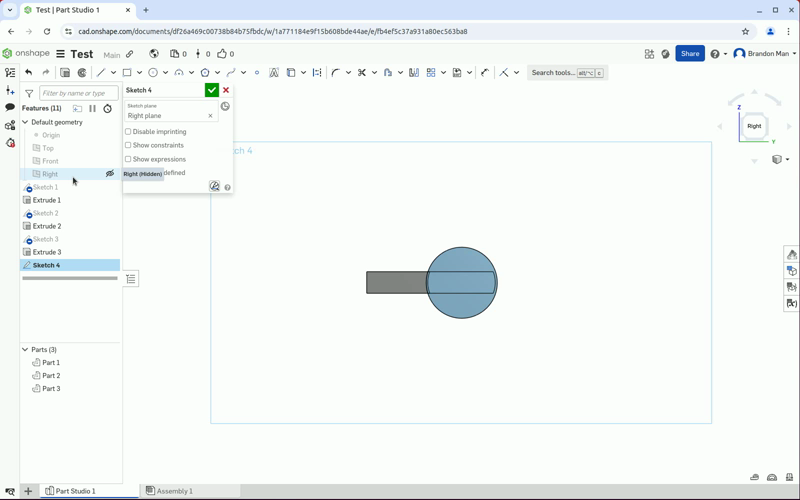
mouse_move(73, 352)
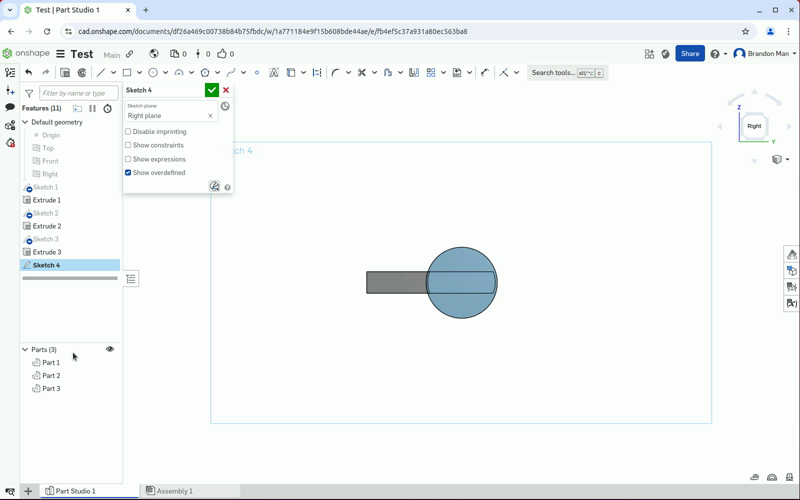
key(y)
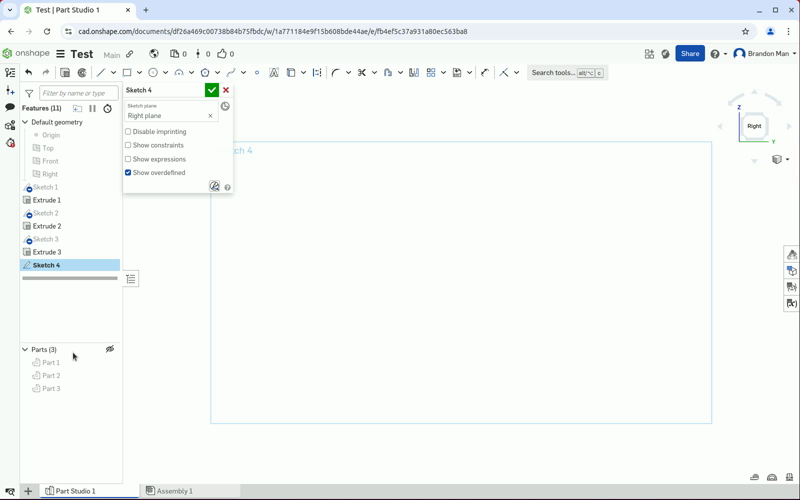
key(l)
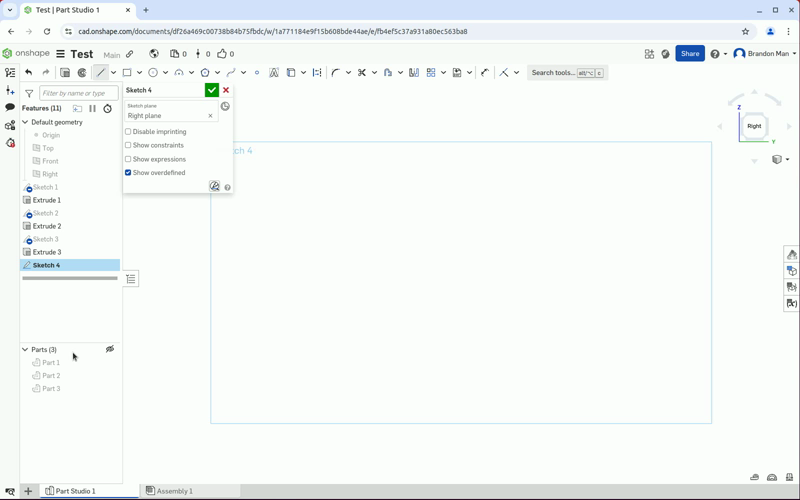
key_down(shift)
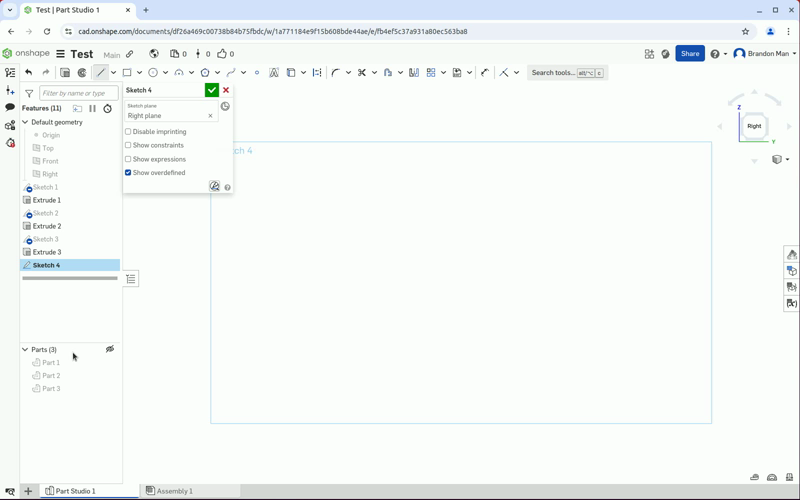
mouse_move(493, 293)
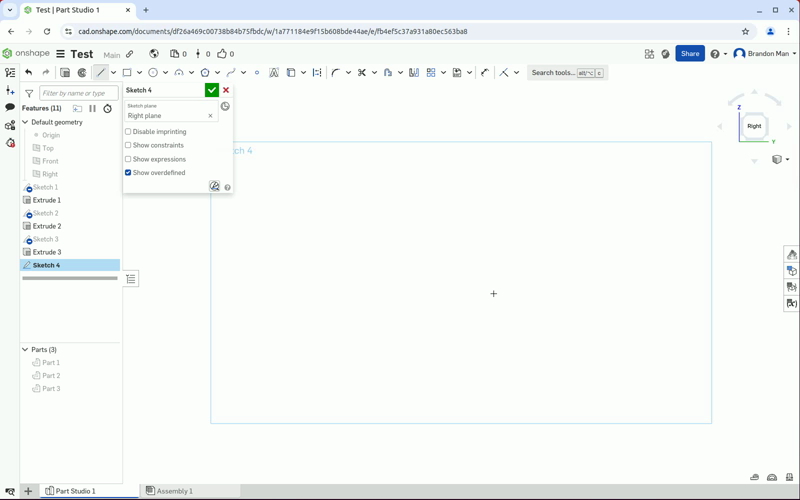
click(493, 293)
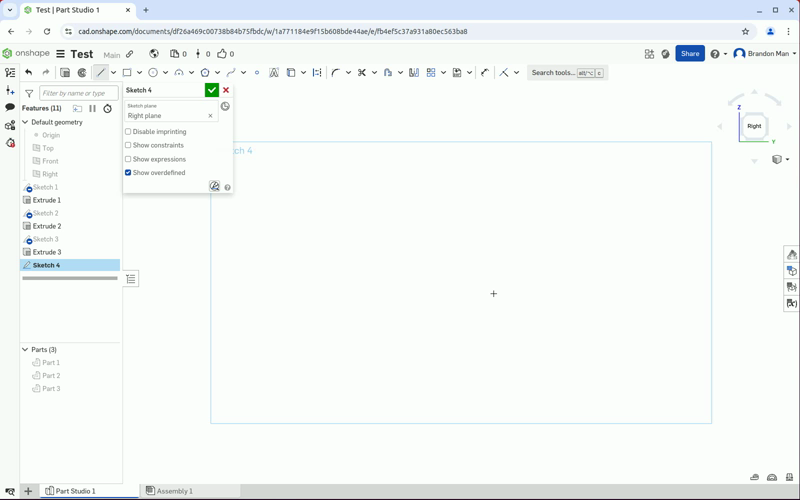
key_up(shift)
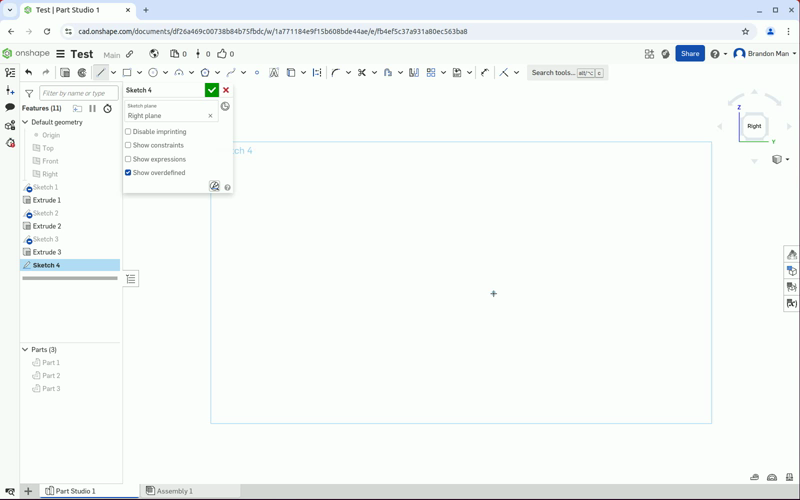
key_down(shift)
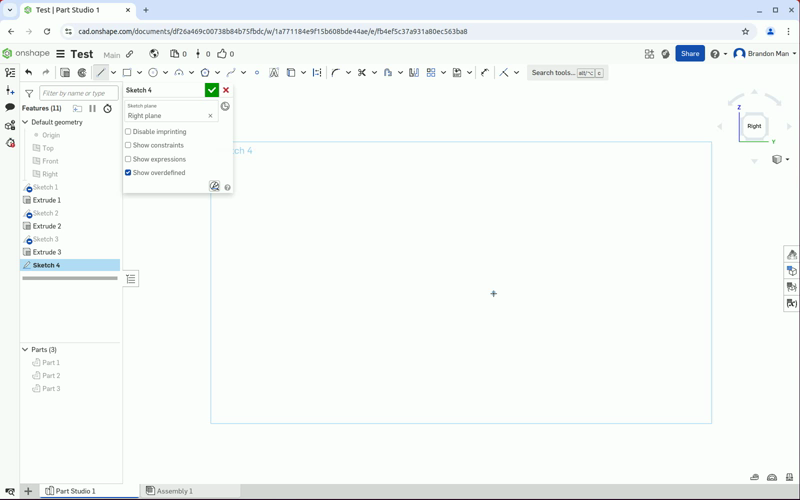
mouse_move(556, 293)
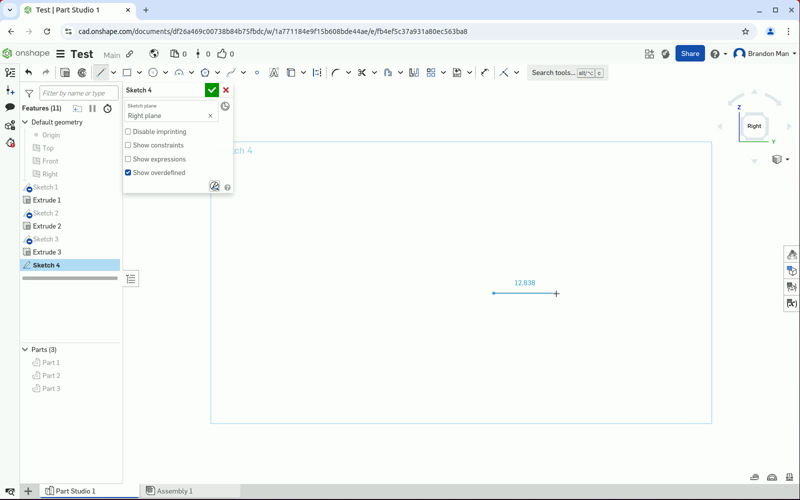
click(556, 293)
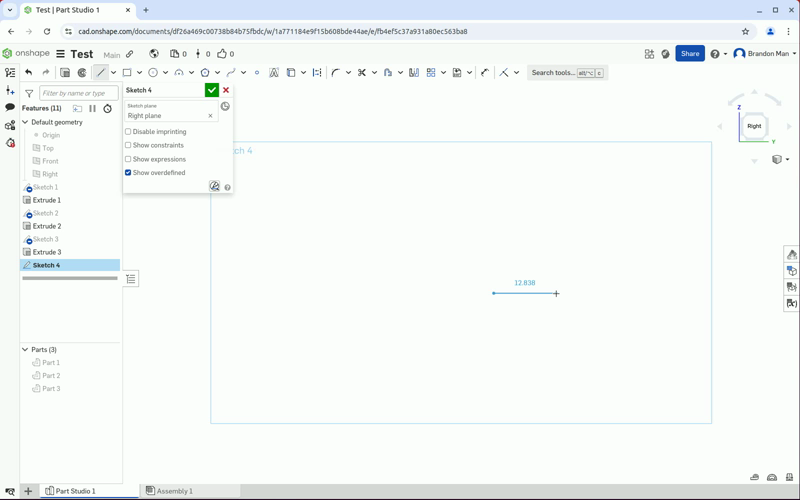
key_up(shift)
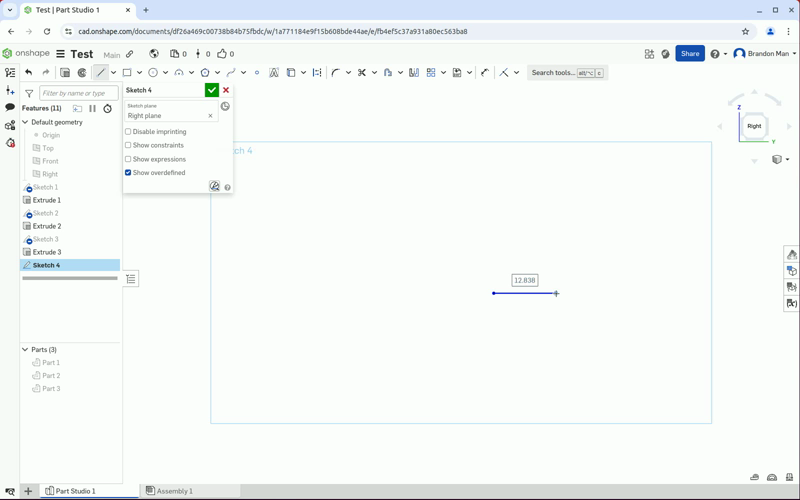
key_down(shift)
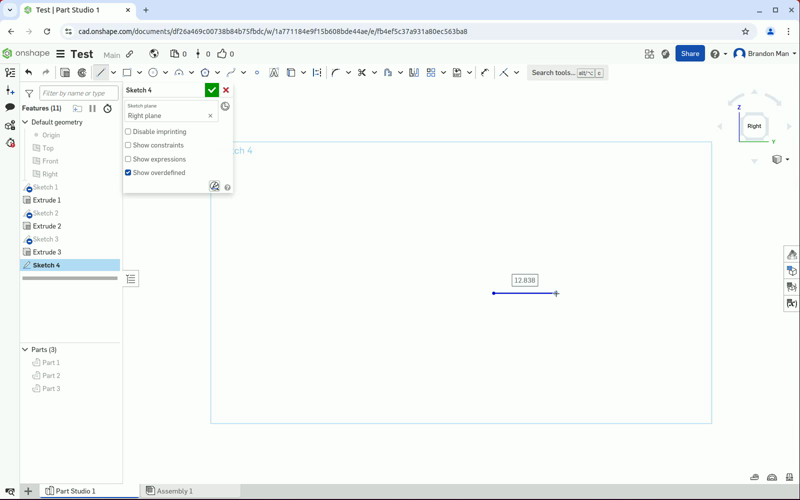
mouse_move(586, 293)
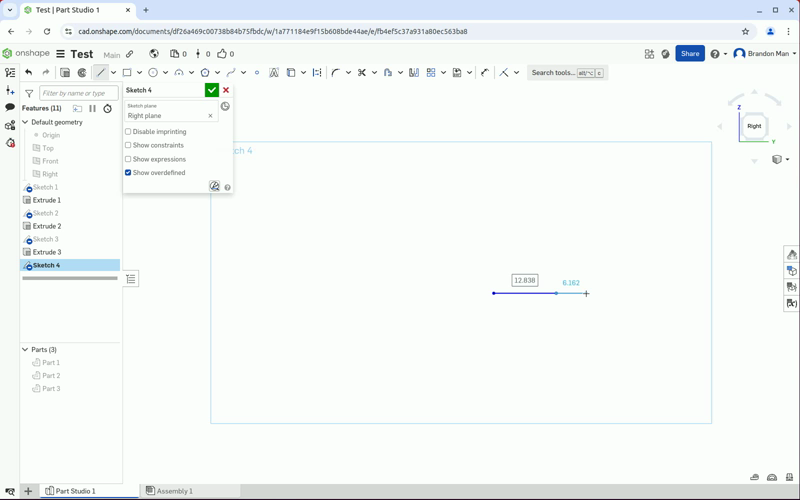
mouse_move(556, 271)
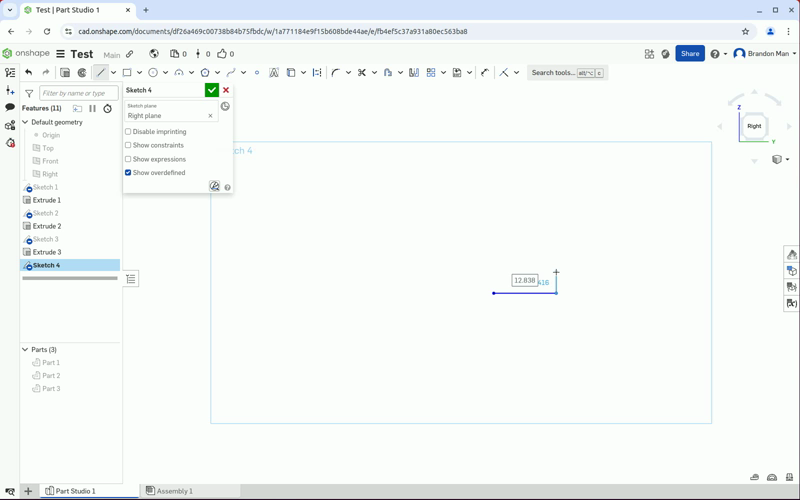
click(556, 271)
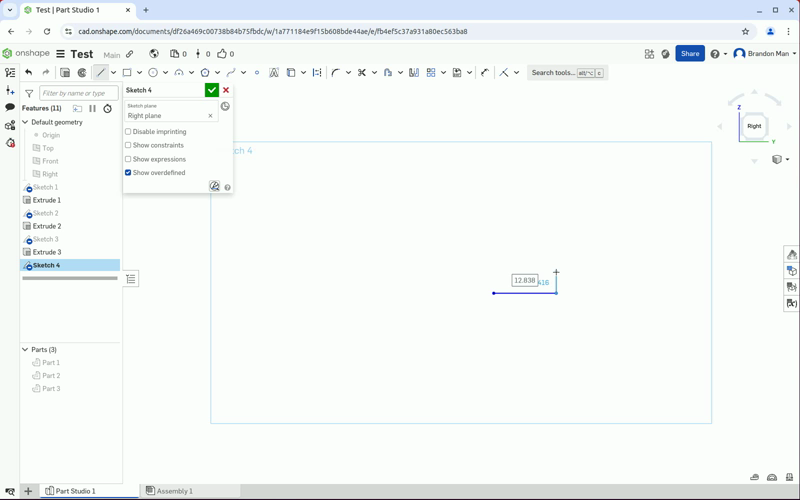
key_up(shift)
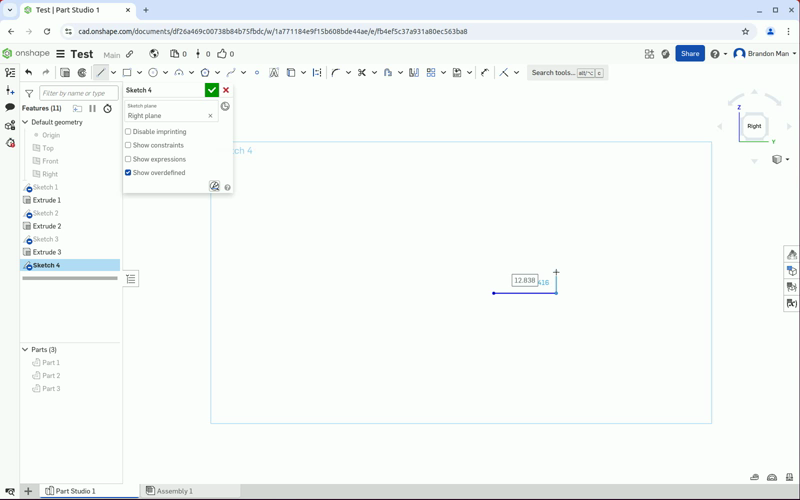
key_down(shift)
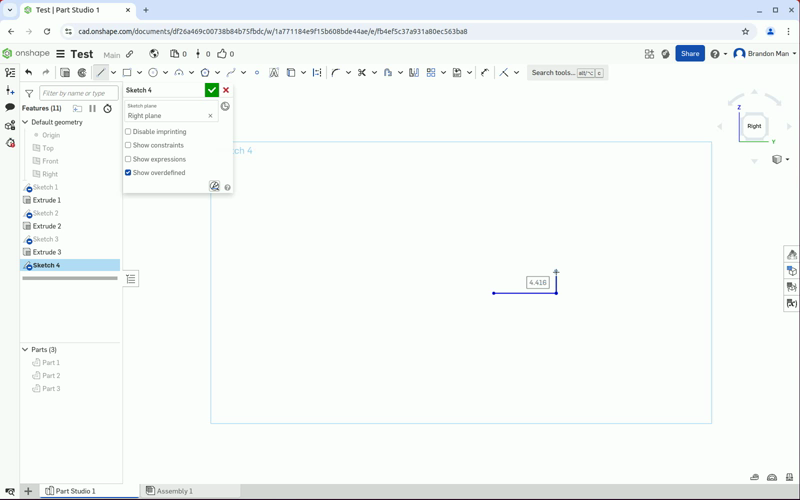
mouse_move(493, 271)
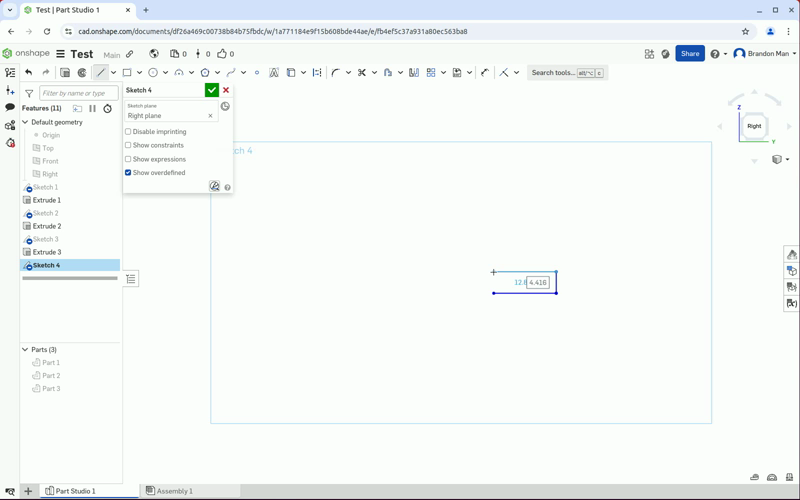
click(493, 271)
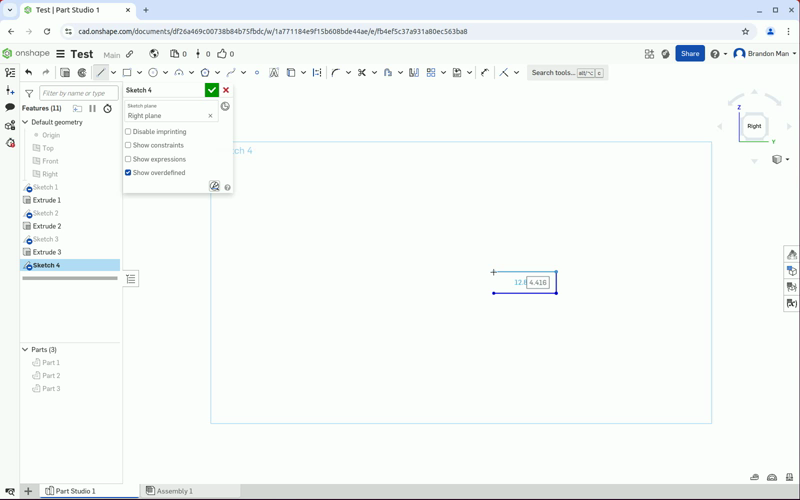
key_up(shift)
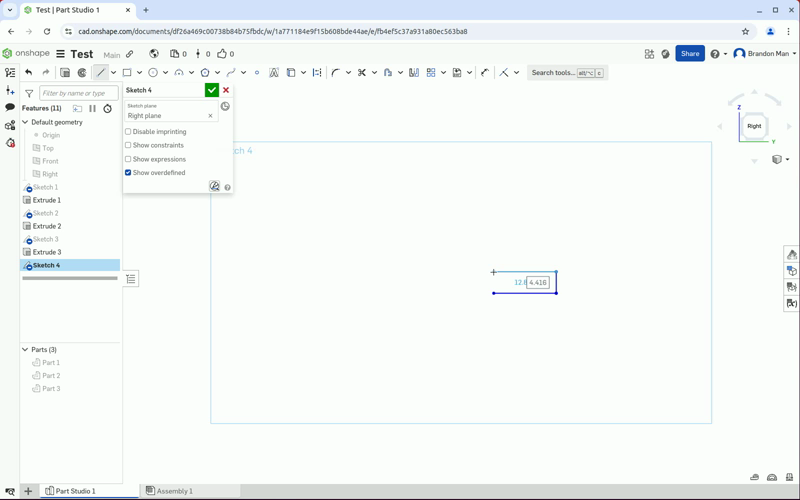
key(esc)
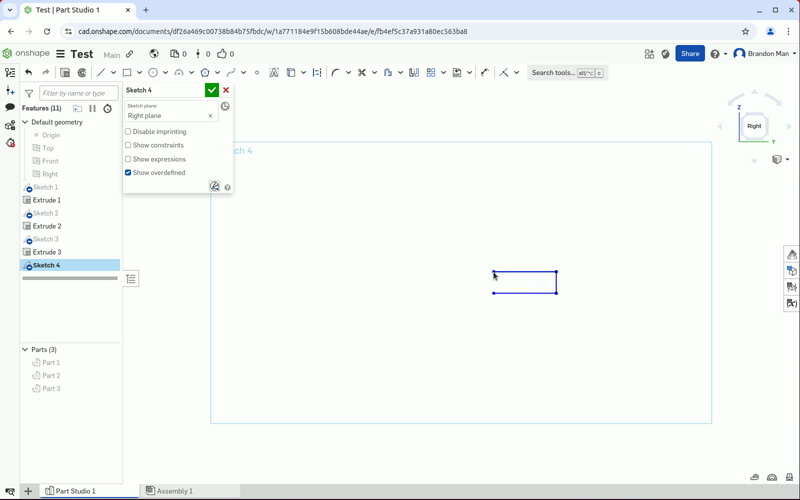
key(a)
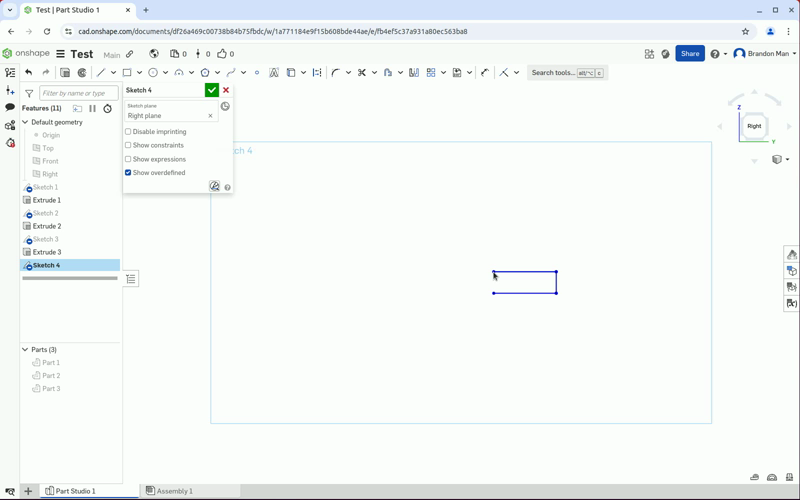
mouse_move(493, 271)
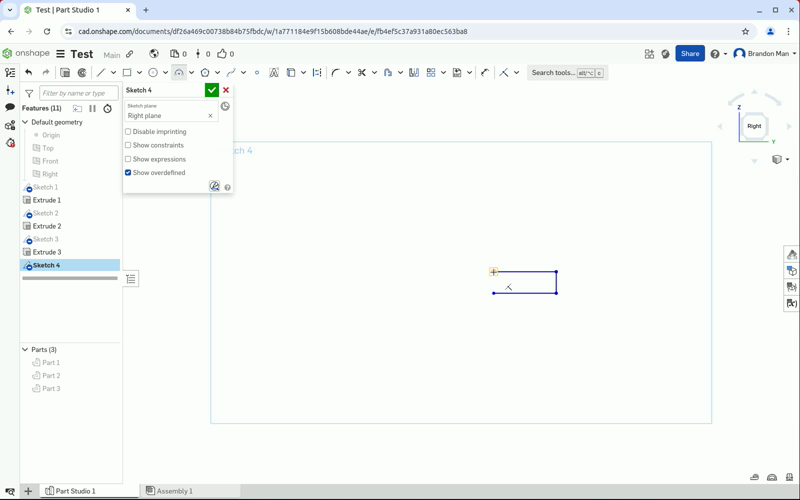
click(493, 271)
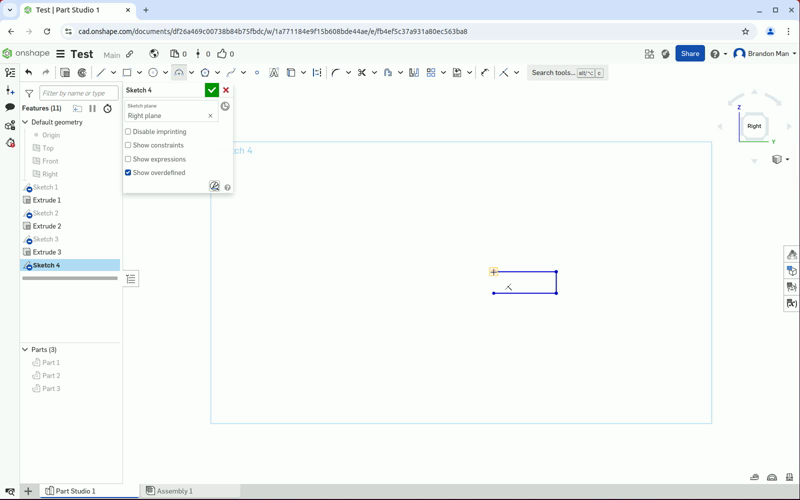
mouse_move(493, 293)
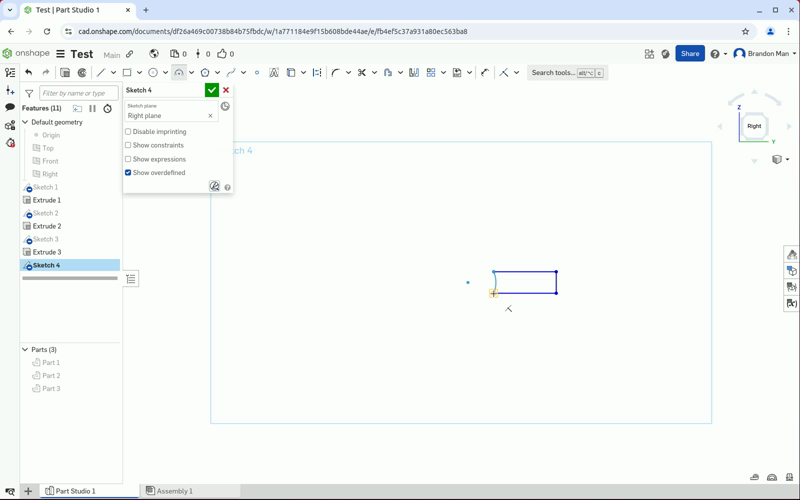
click(493, 293)
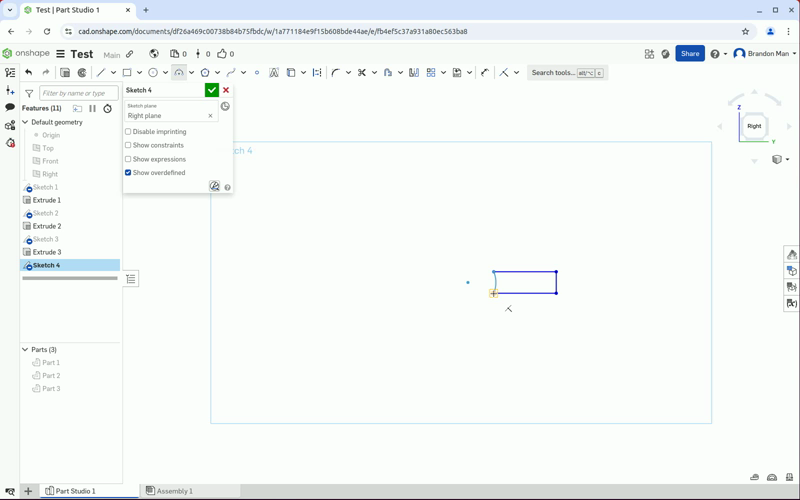
key_down(shift)
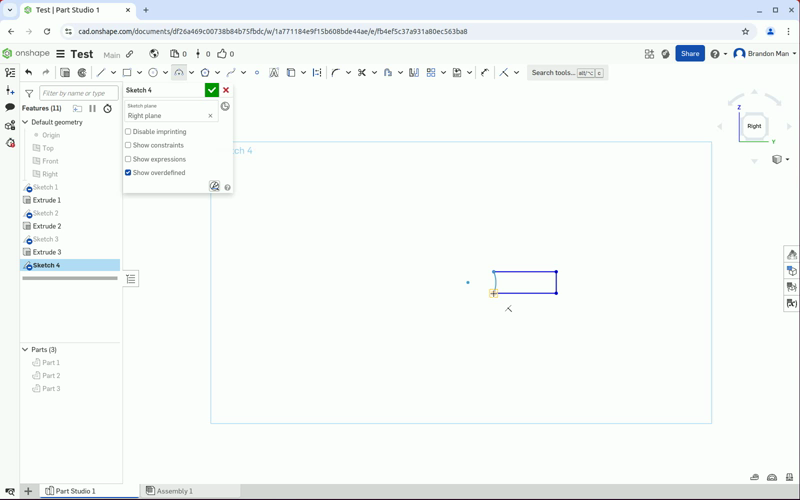
mouse_move(495, 282)
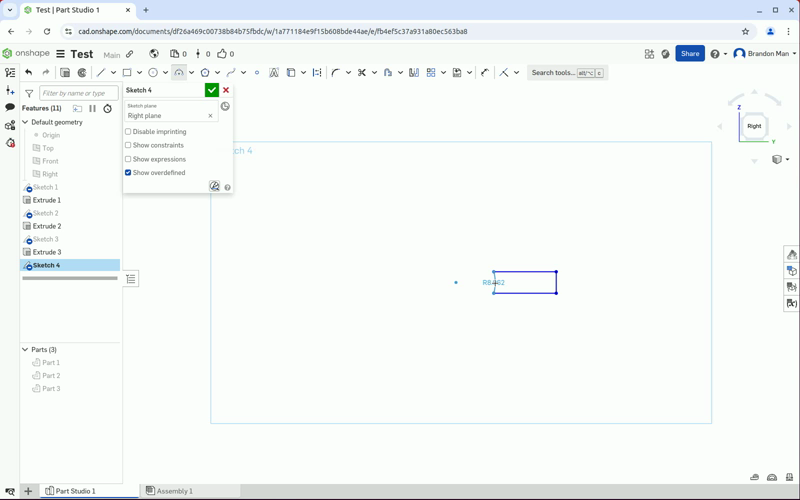
click(495, 282)
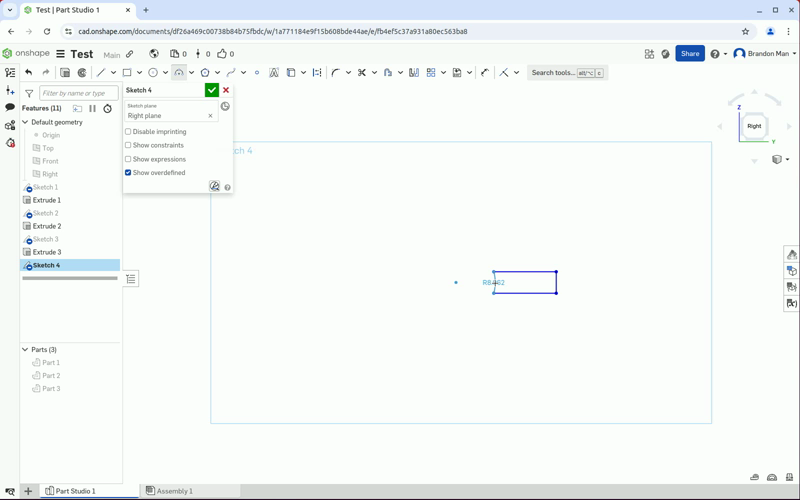
key_up(shift)
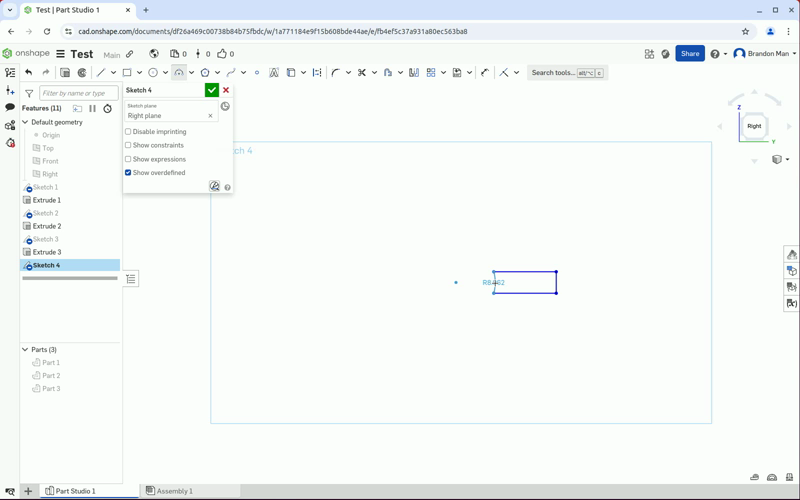
key(esc)
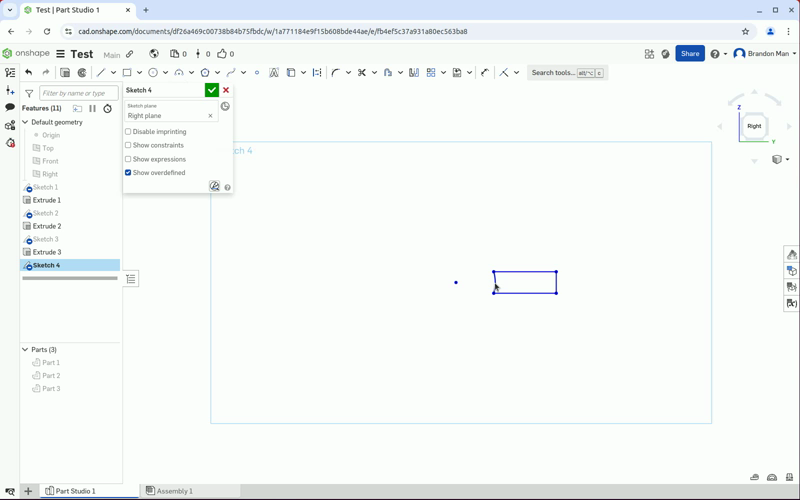
mouse_move(511, 288)
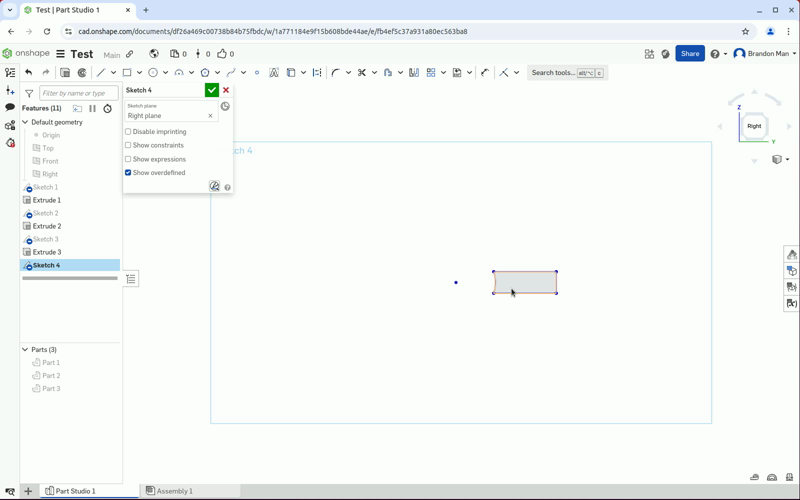
scroll(6)
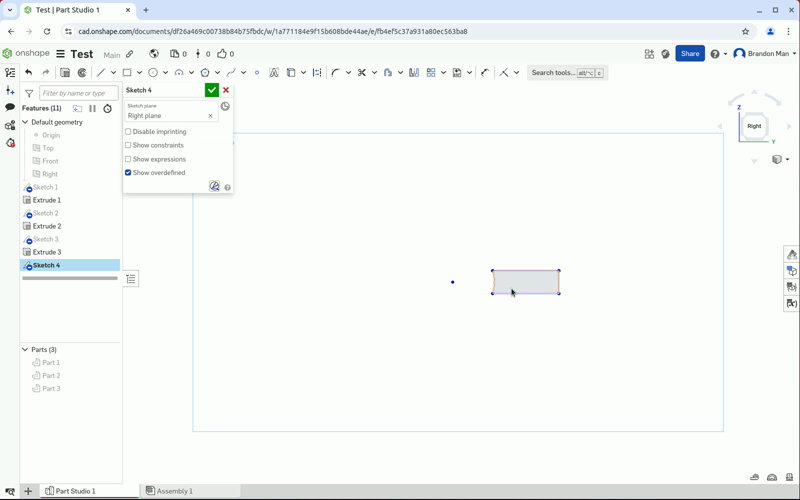
scroll(6)
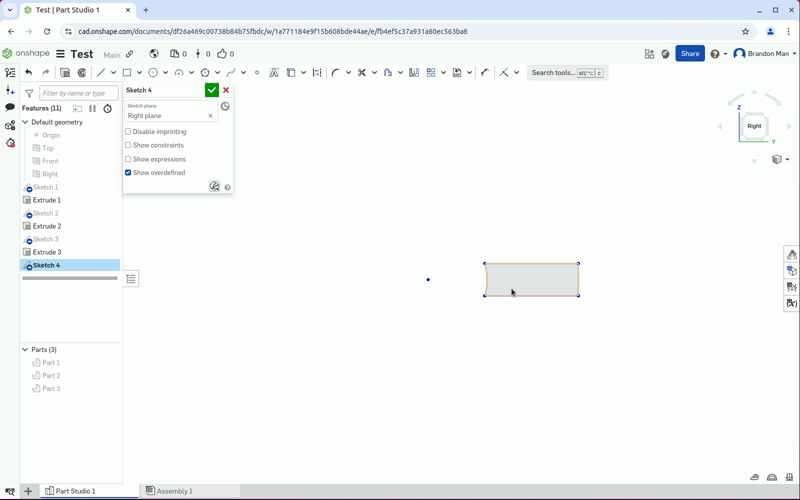
scroll(6)
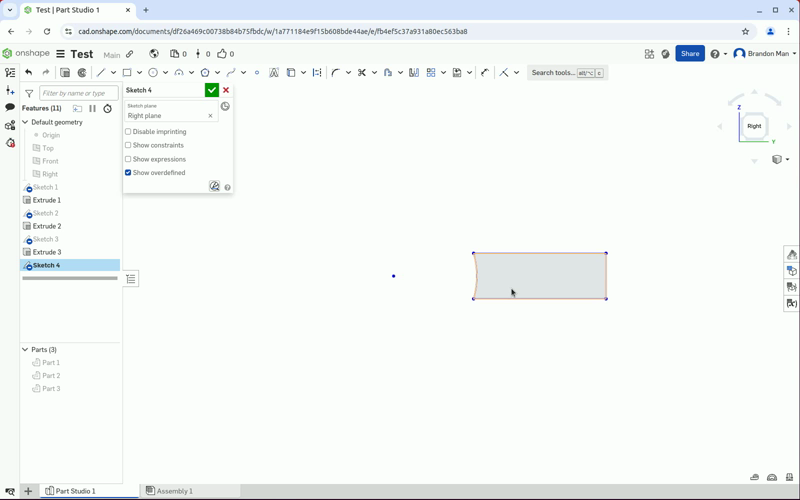
scroll(6)
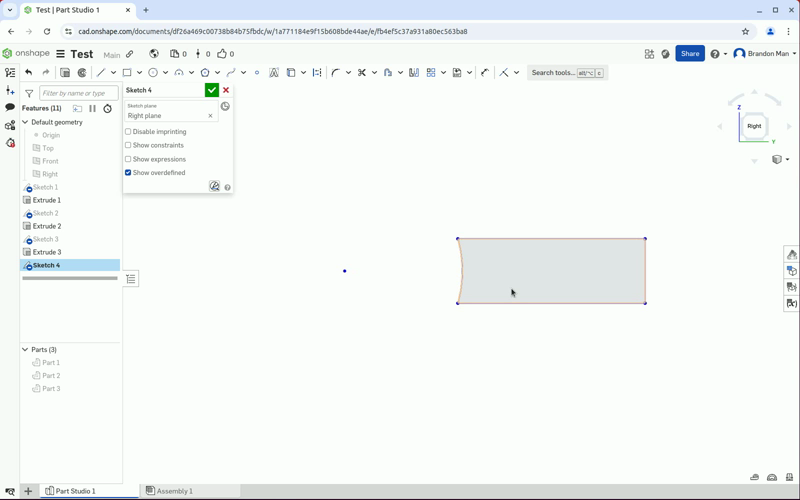
scroll(6)
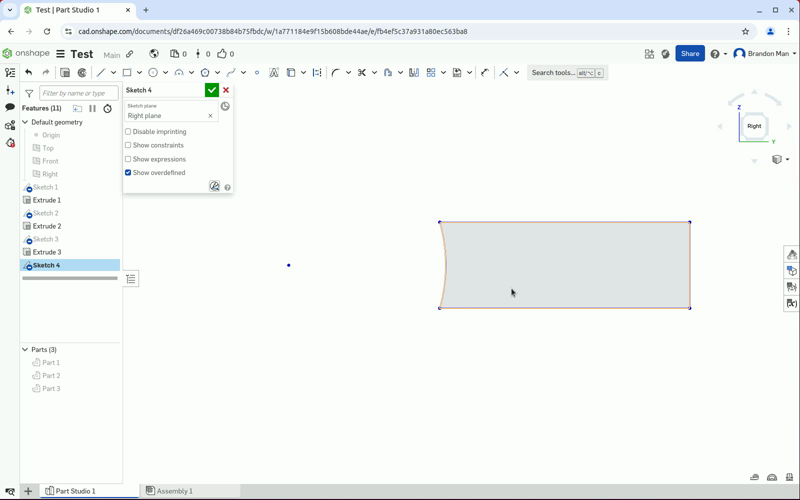
scroll(6)
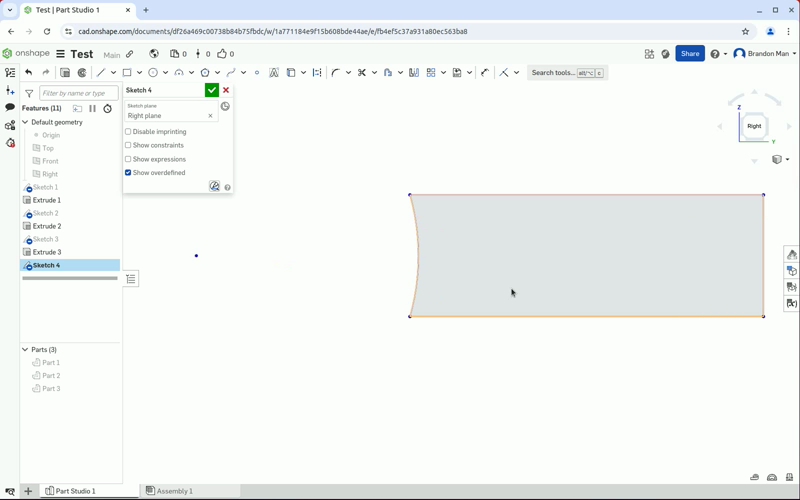
scroll(6)
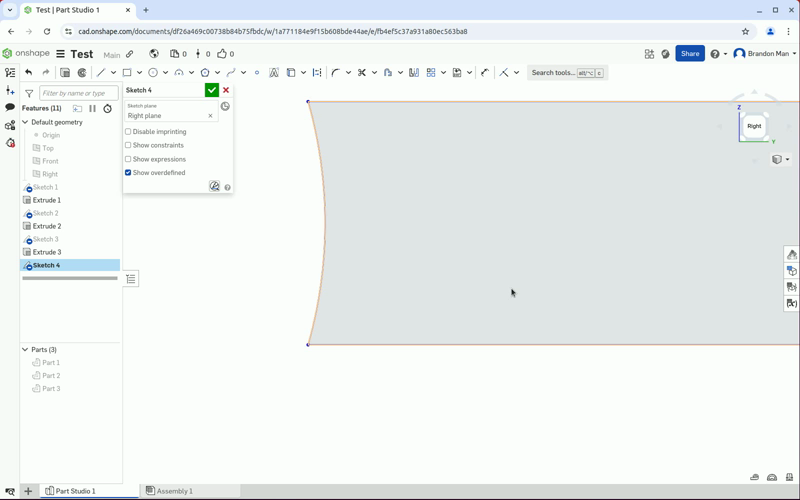
click(511, 288)
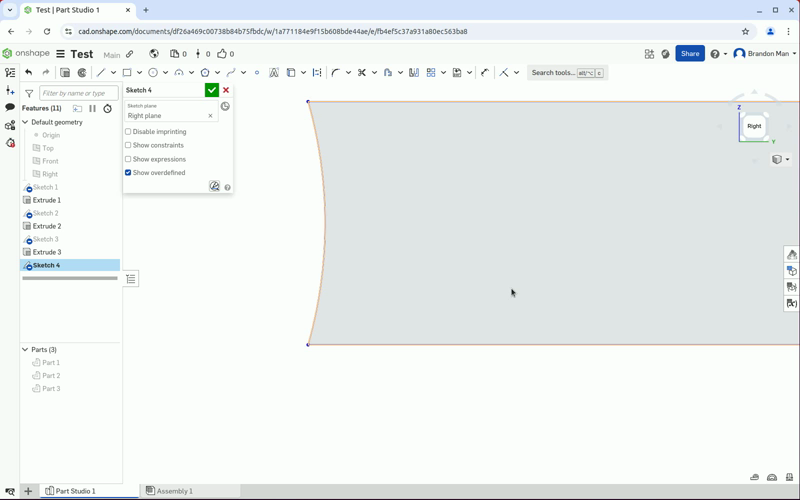
scroll(-6)
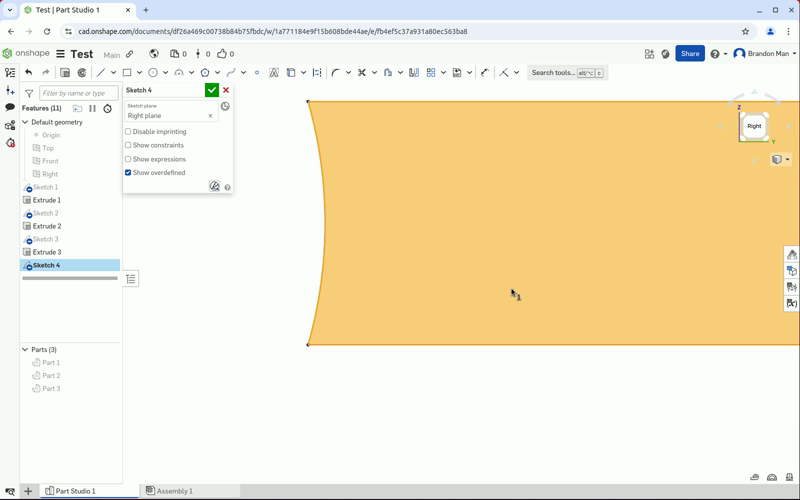
scroll(-6)
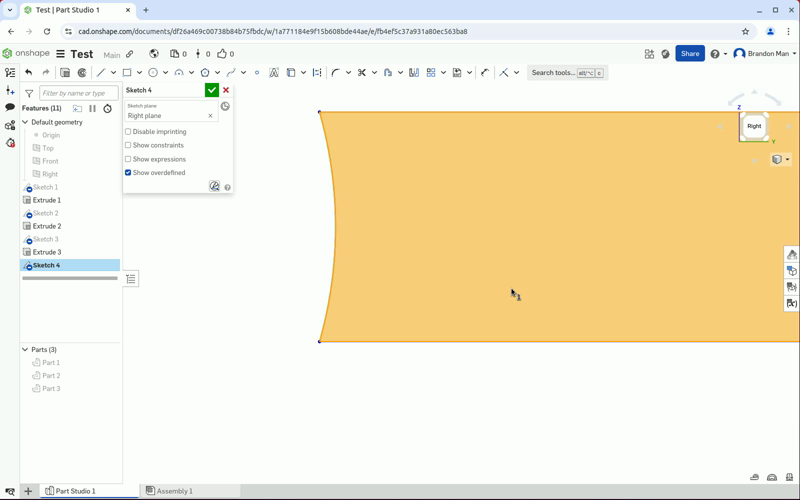
scroll(-6)
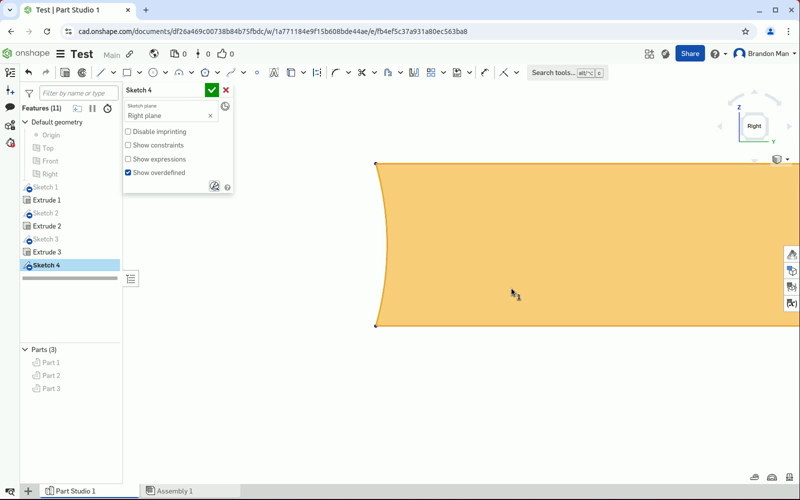
scroll(-6)
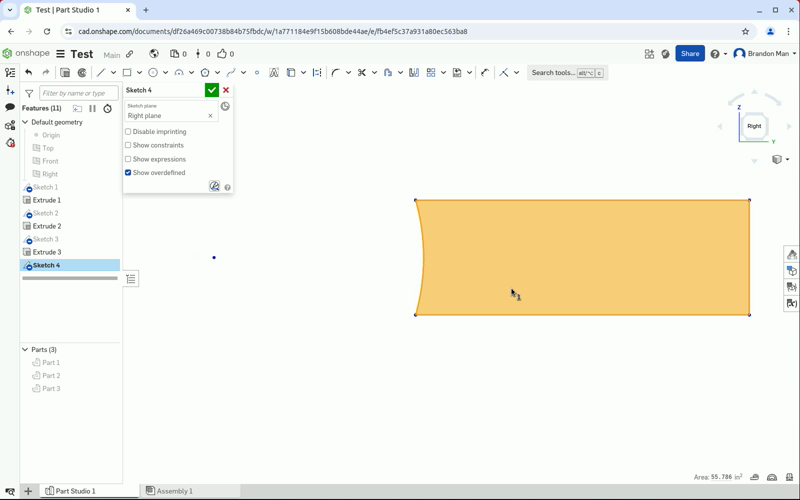
scroll(-6)
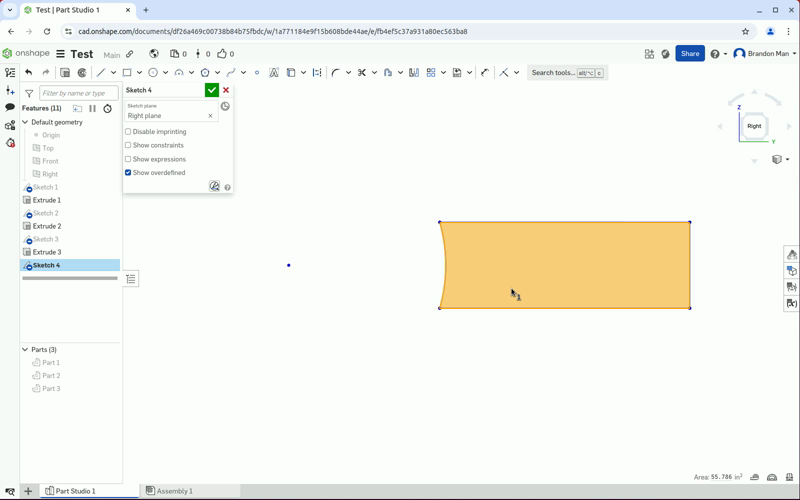
scroll(-6)
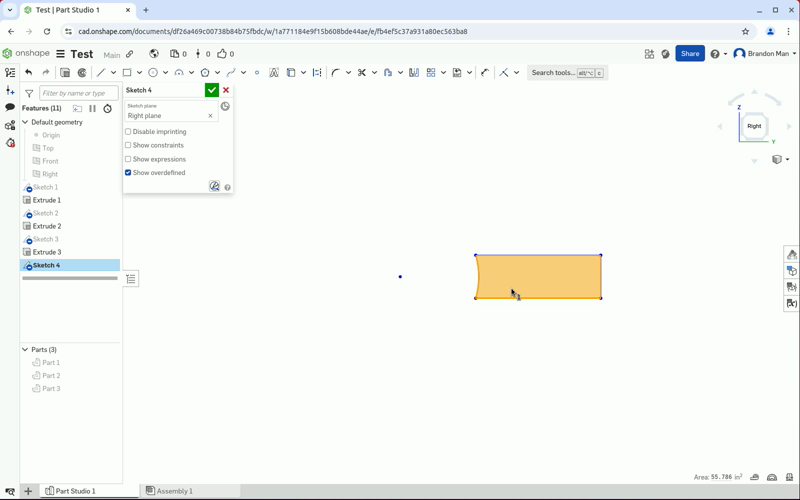
scroll(-6)
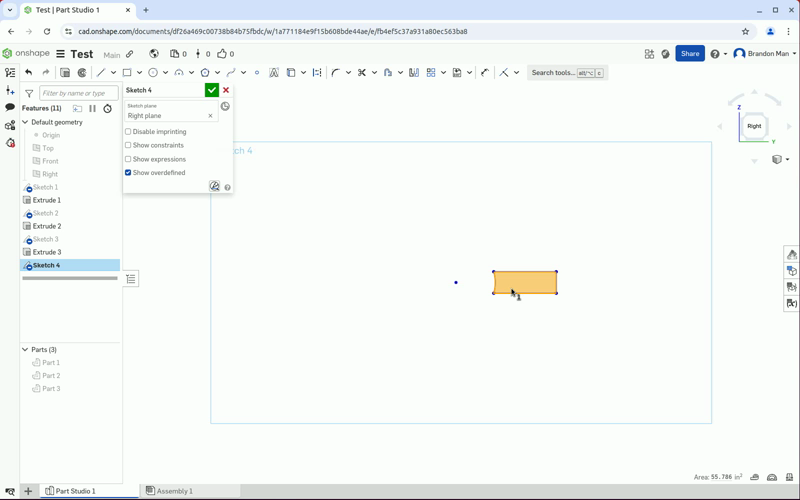
mouse_move(73, 352)
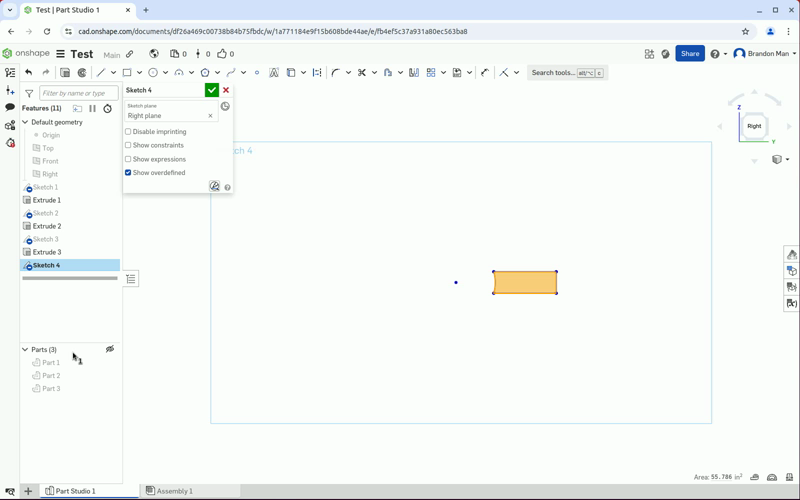
key(shift+y)
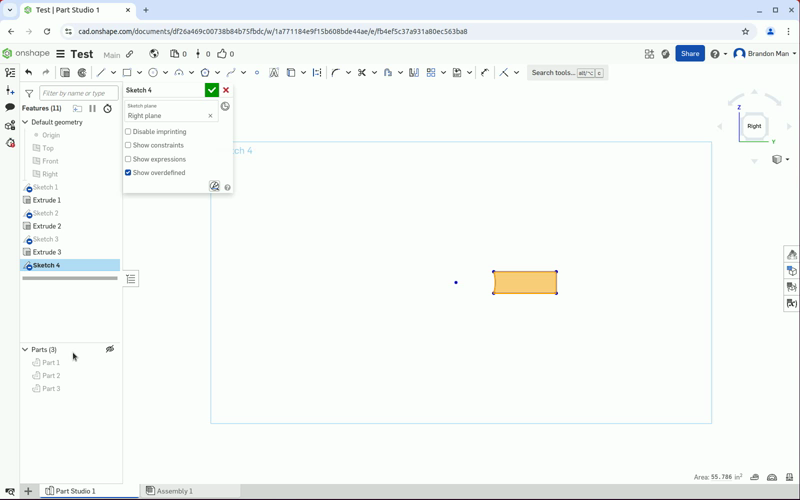
key(shift+e)
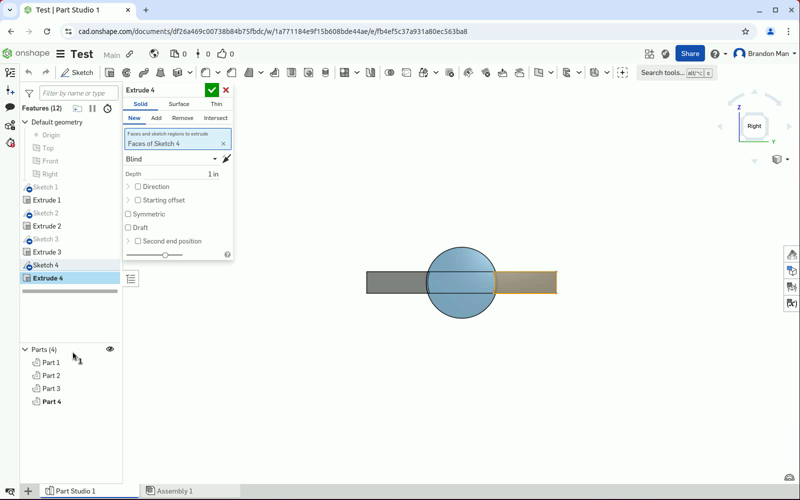
mouse_move(143, 106)
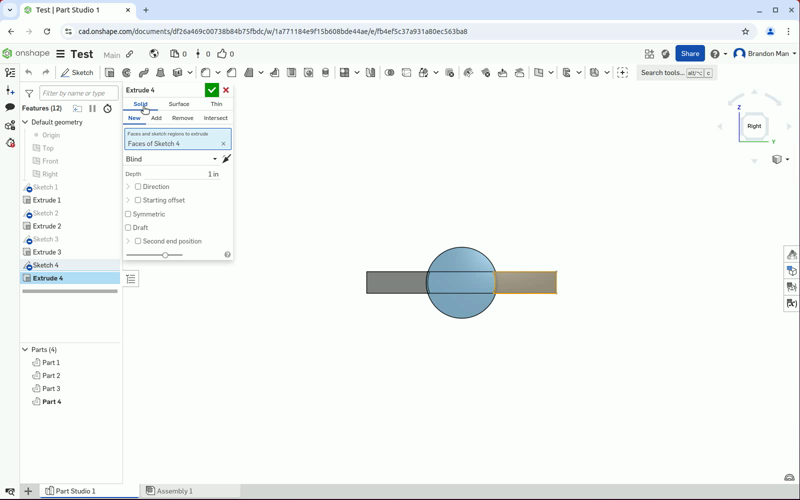
click(143, 106)
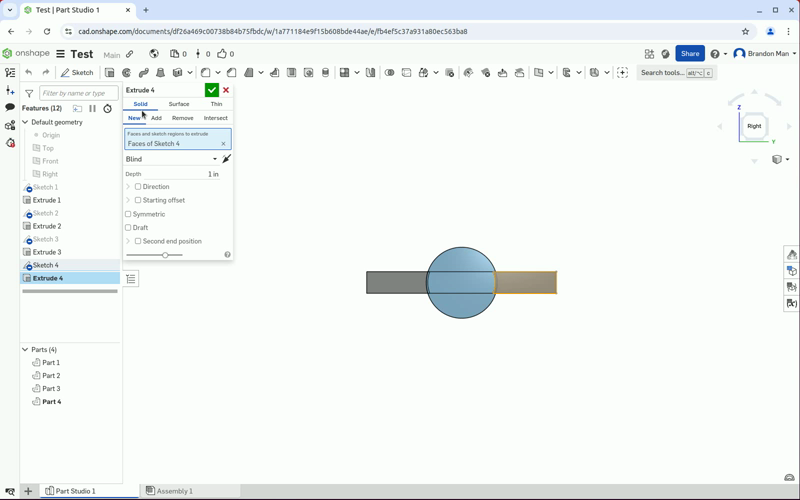
mouse_move(137, 120)
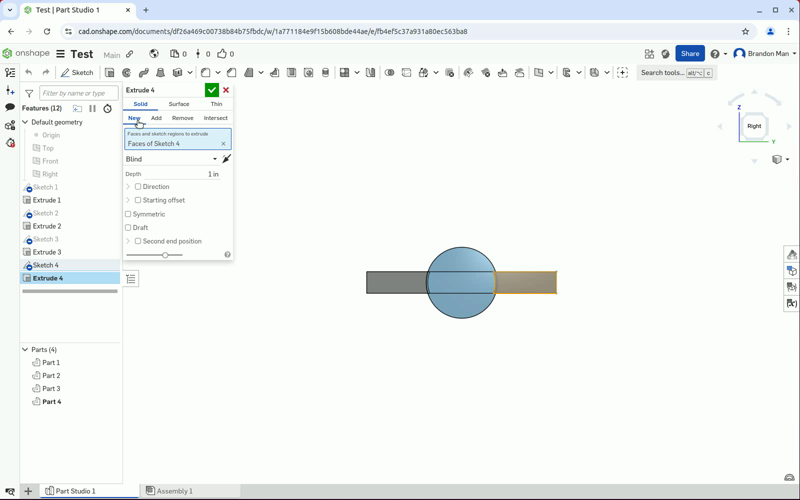
click(137, 120)
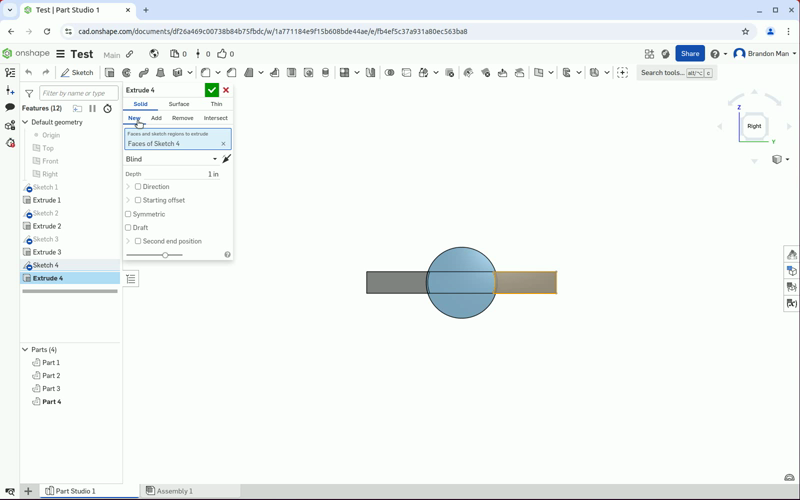
key(tab, 4)
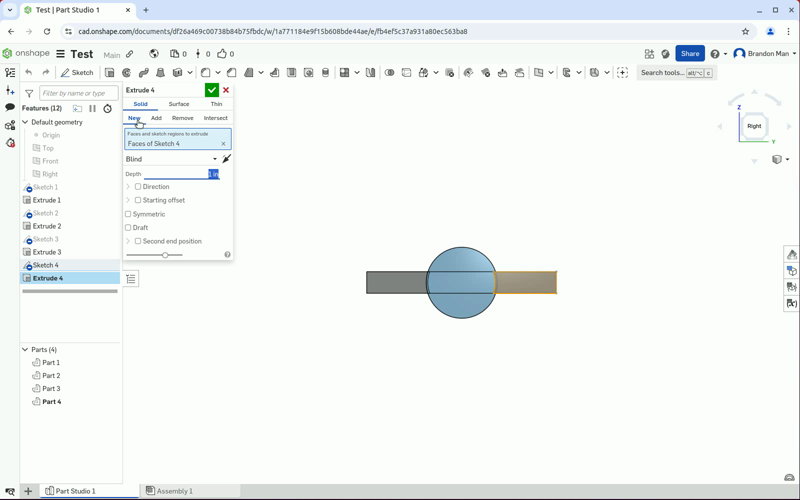
text(-9.388)
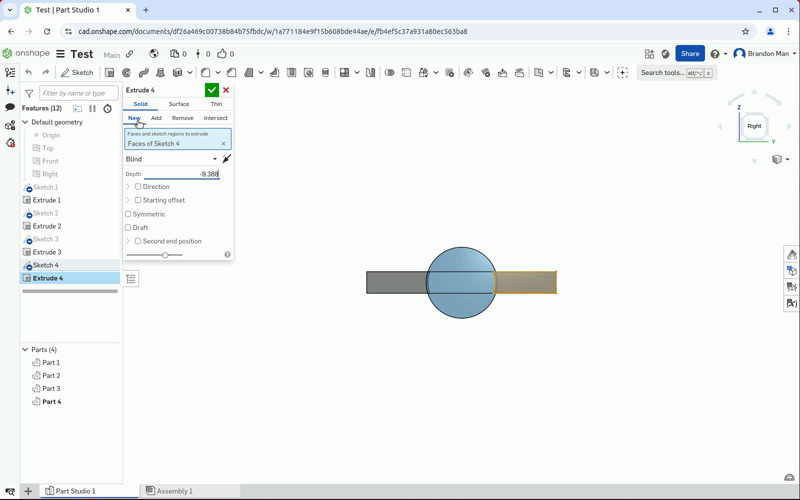
key(enter)
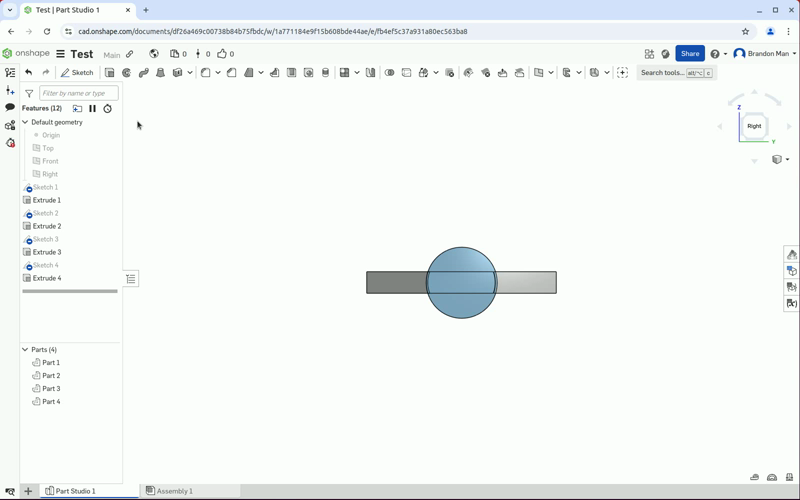
key(shift+h)
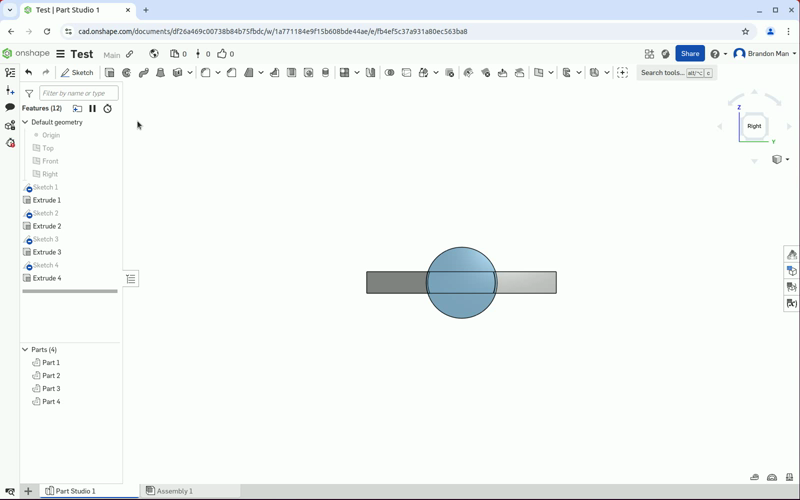
key(shift+h)
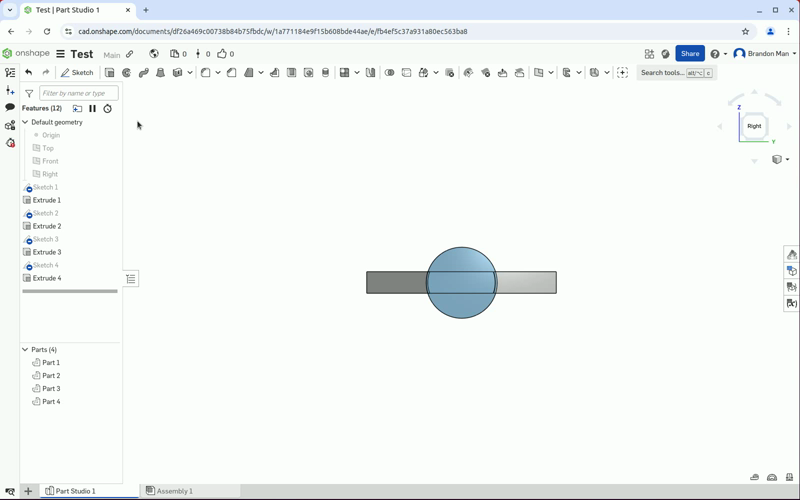
mouse_move(73, 189)
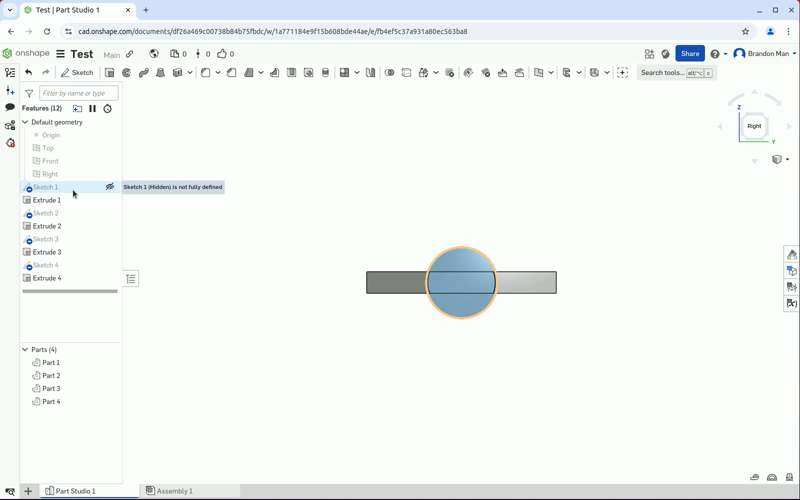
click(73, 189)
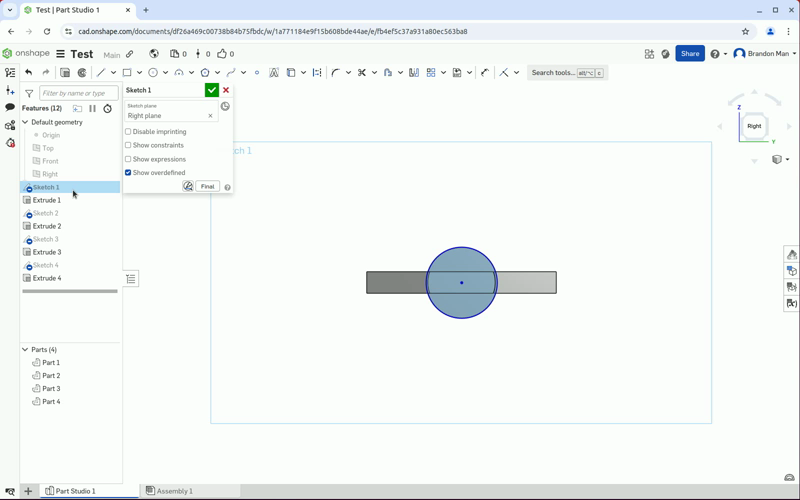
mouse_move(229, 92)
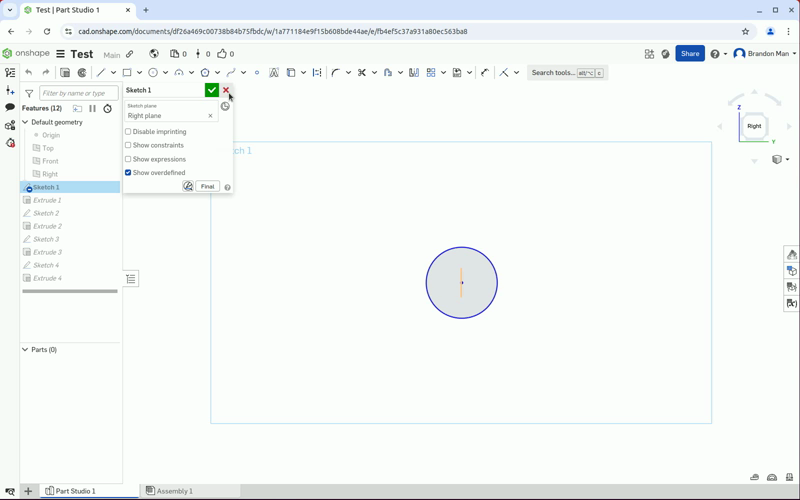
click(229, 92)
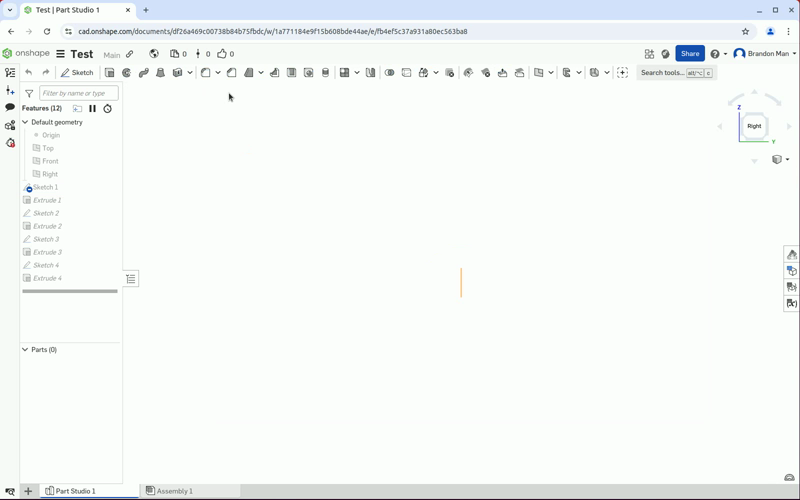
mouse_move(73, 352)
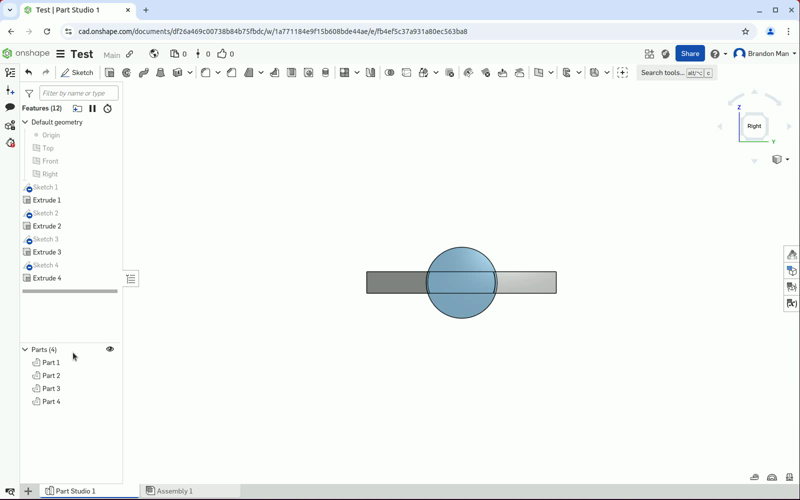
key(y)
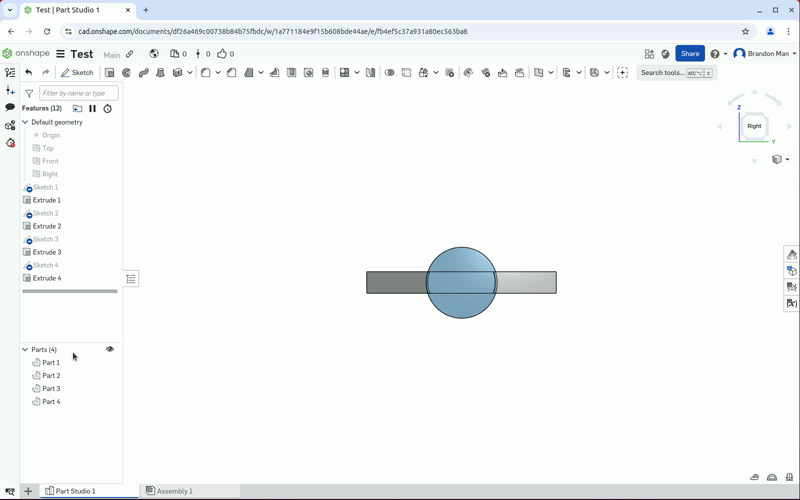
key(shift+p)
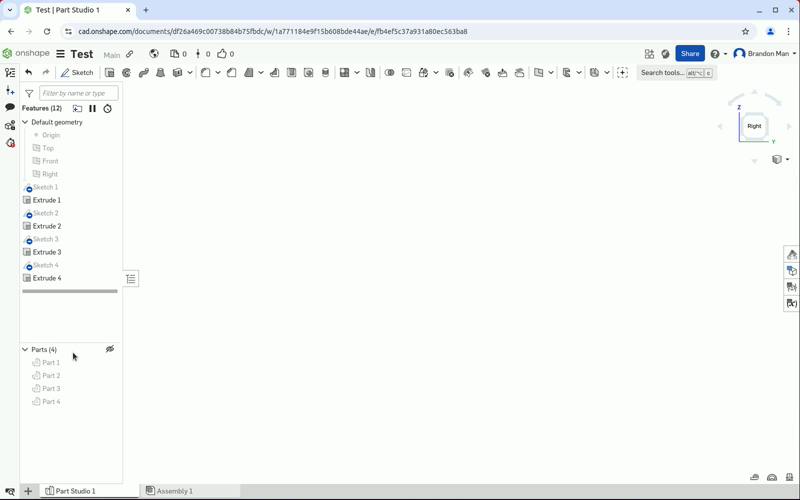
key(space)
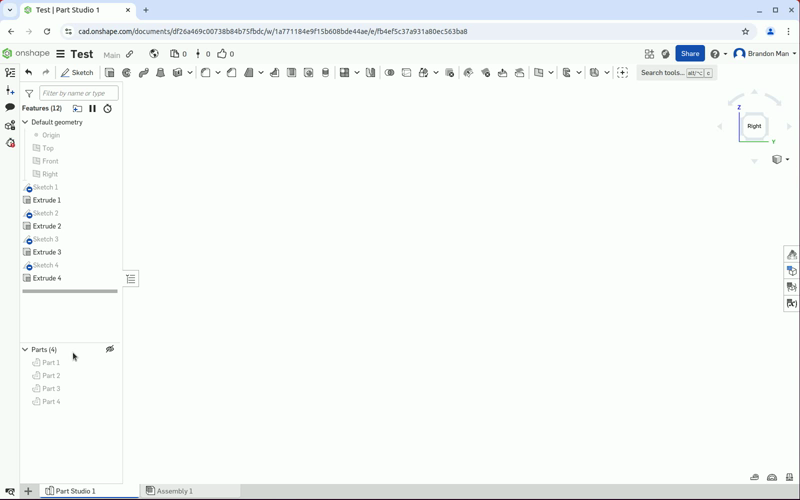
key_down(shift)
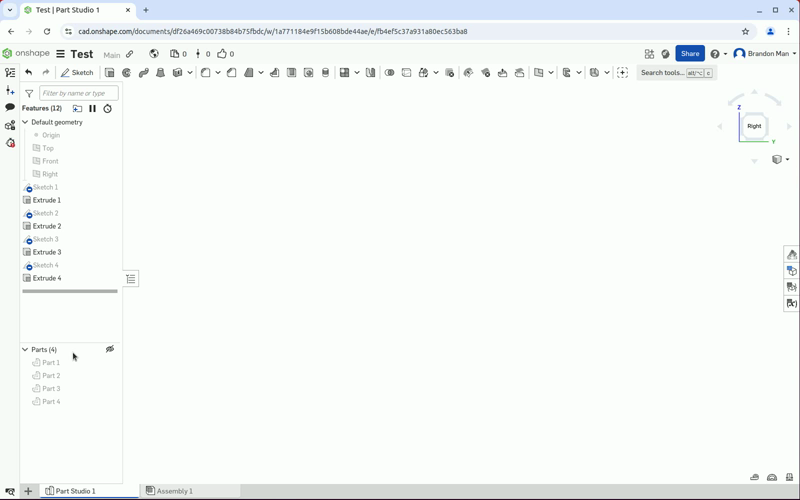
key(right)
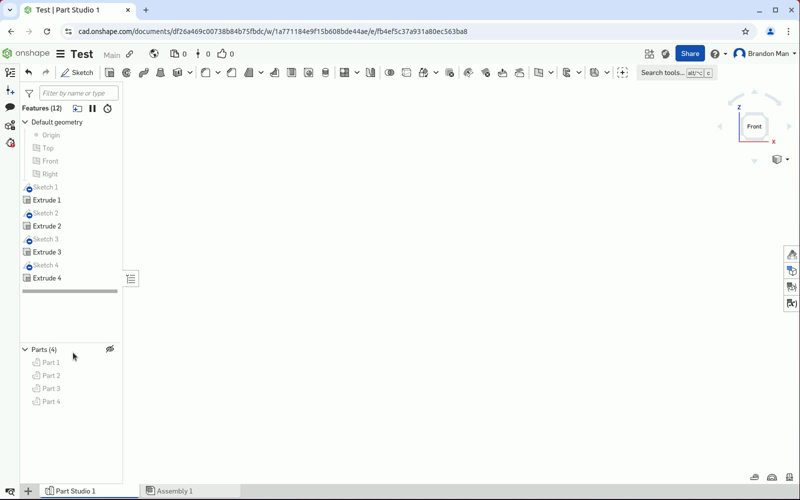
key_up(shift)
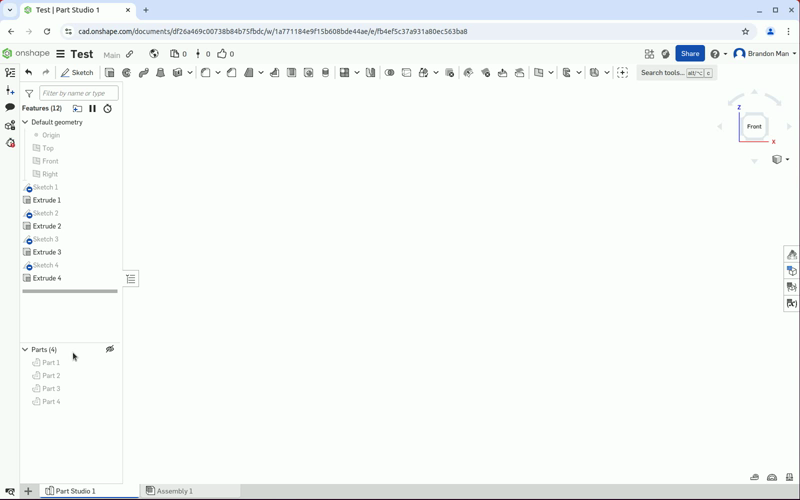
key(space)
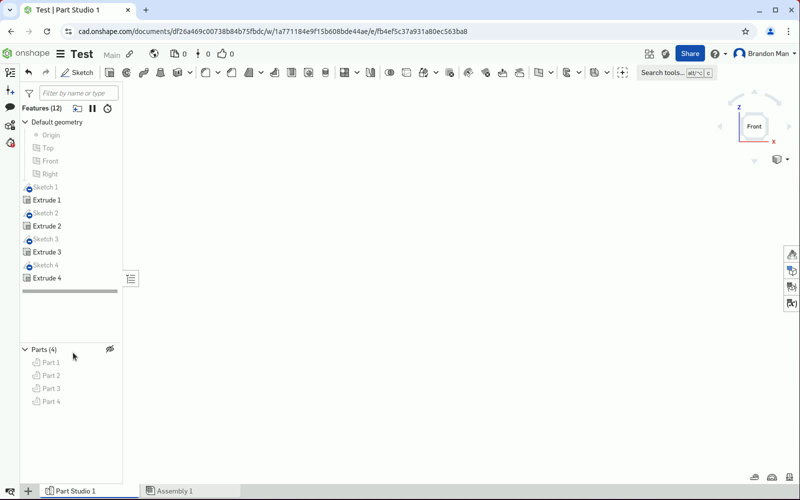
key_down(shift)
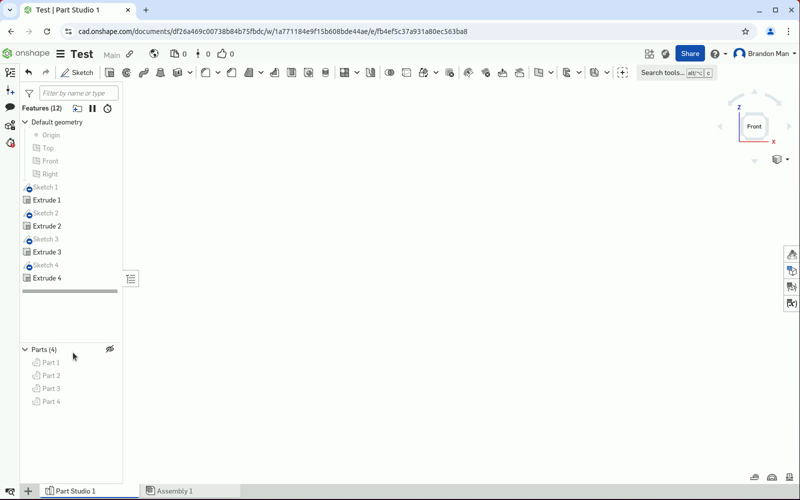
key(down)
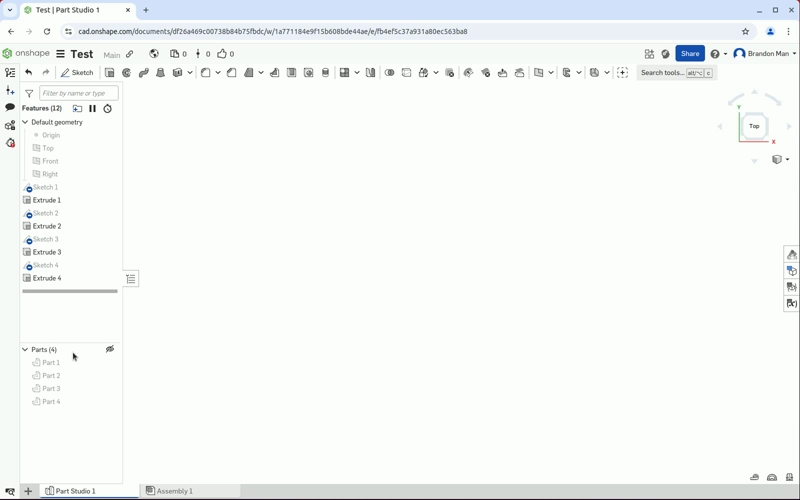
key_up(shift)
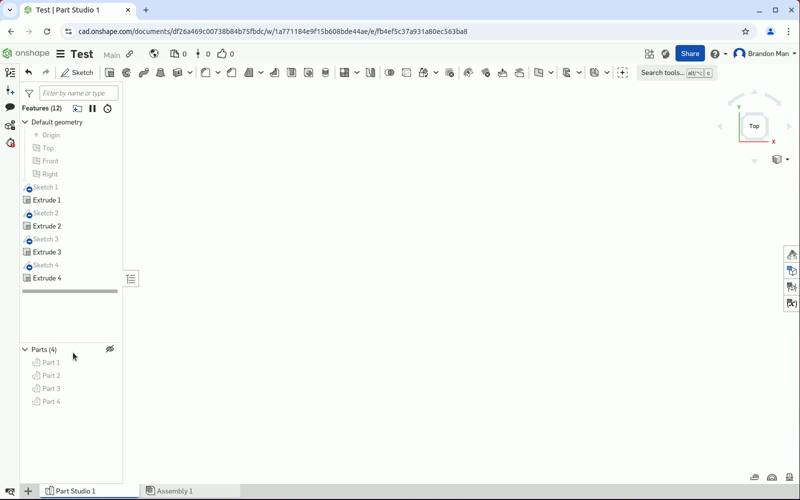
mouse_move(73, 352)
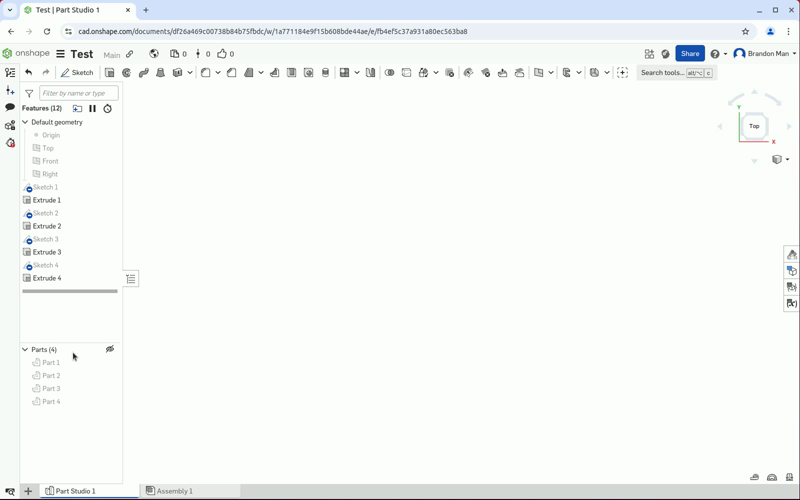
key(shift+y)
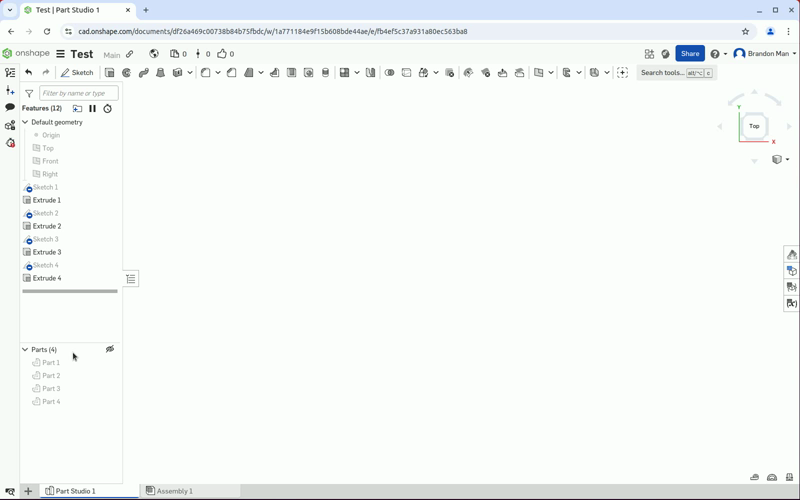
key(shift+s)
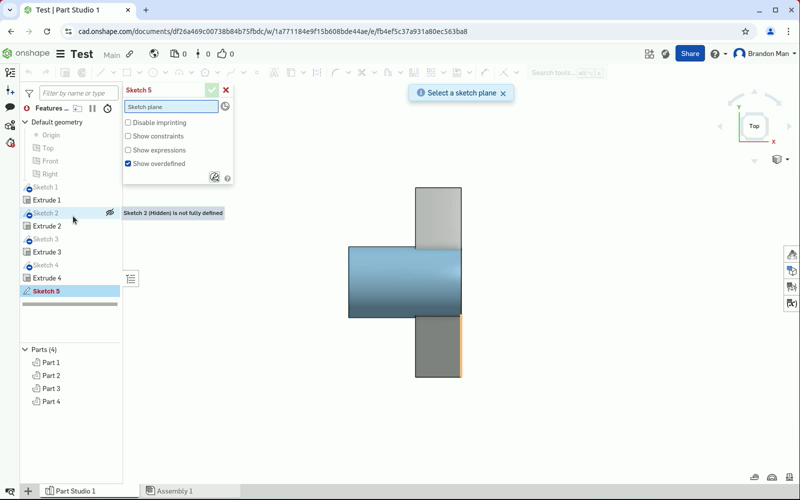
scroll(3)
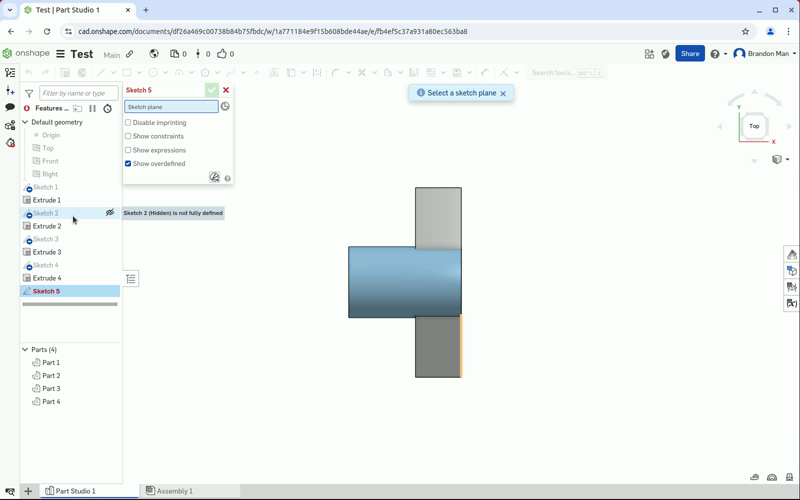
mouse_move(73, 150)
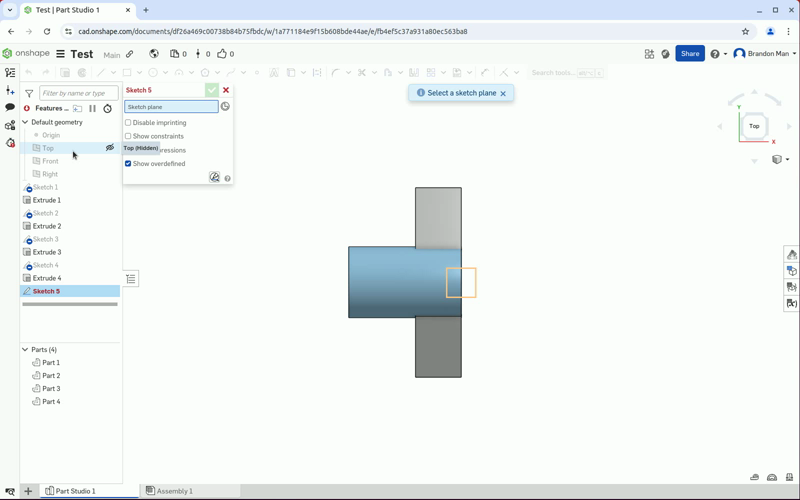
click(73, 150)
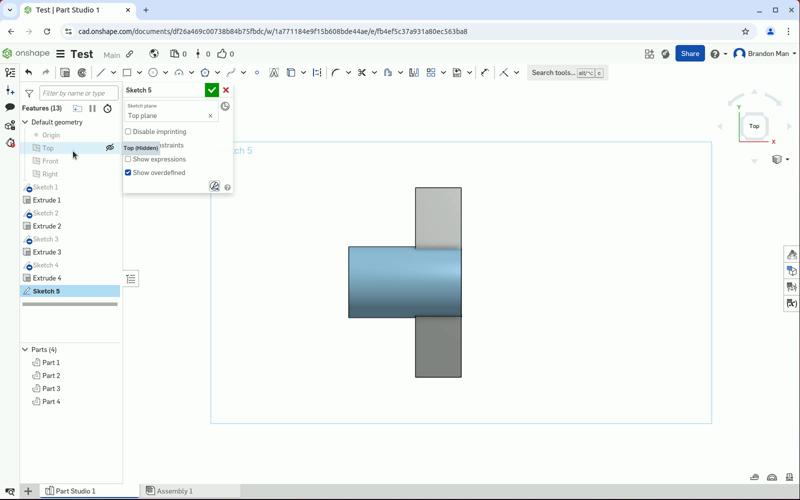
mouse_move(73, 352)
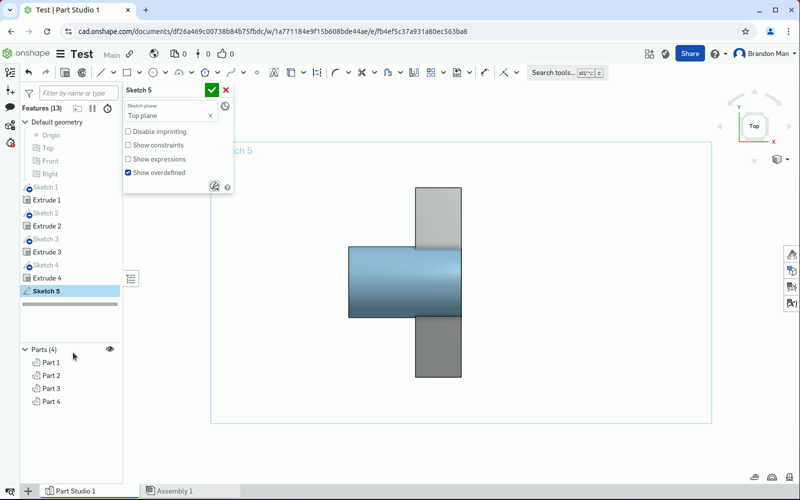
key(y)
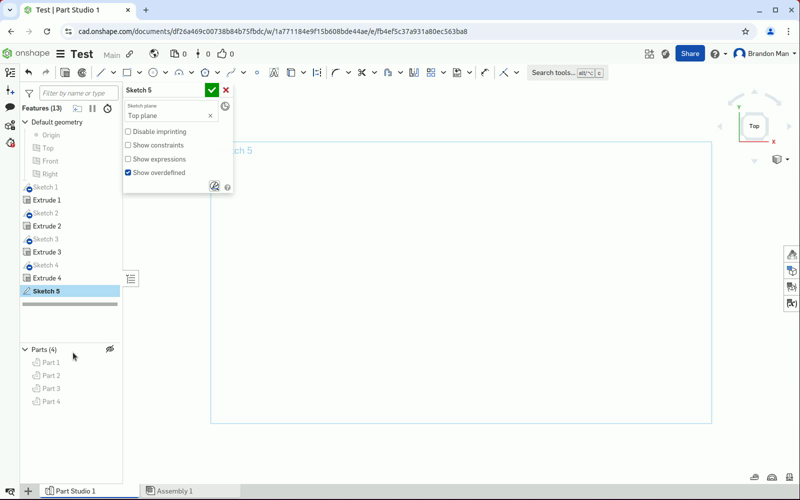
key(c)
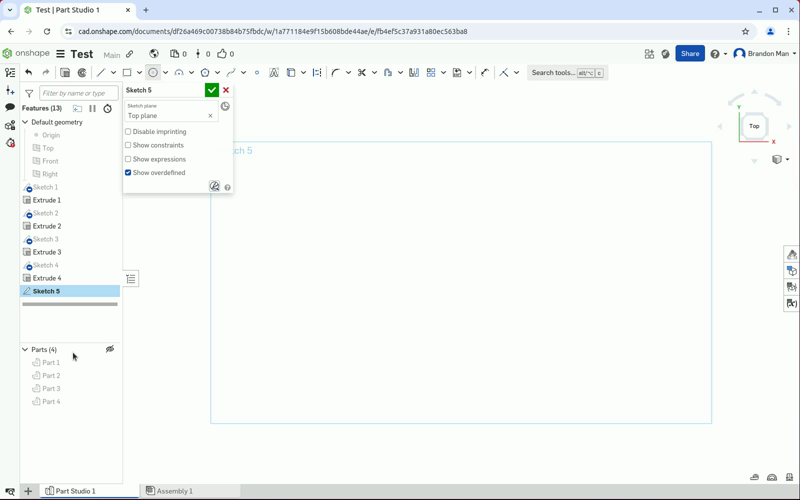
key_down(shift)
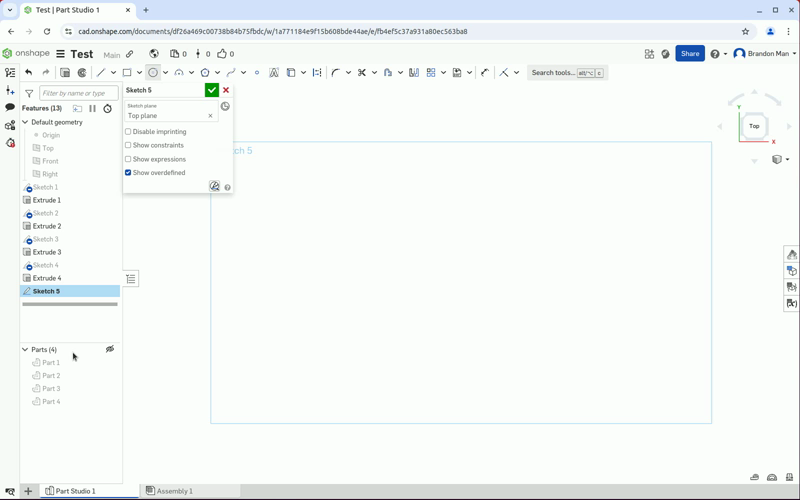
mouse_move(461, 282)
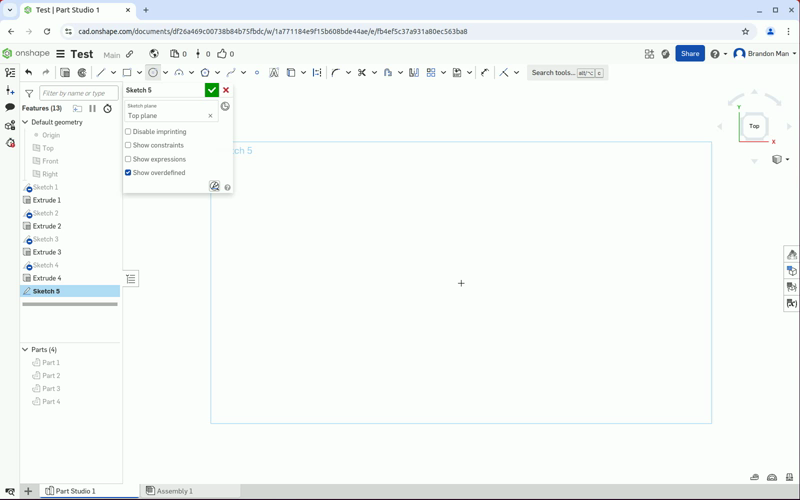
click(461, 282)
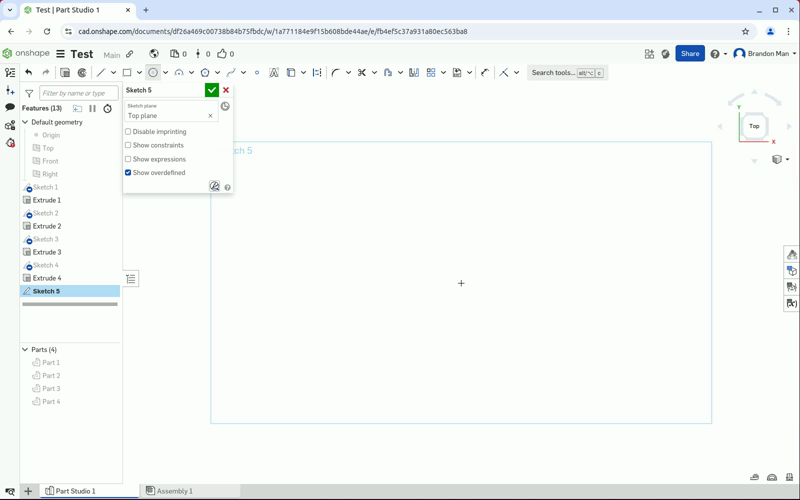
key_up(shift)
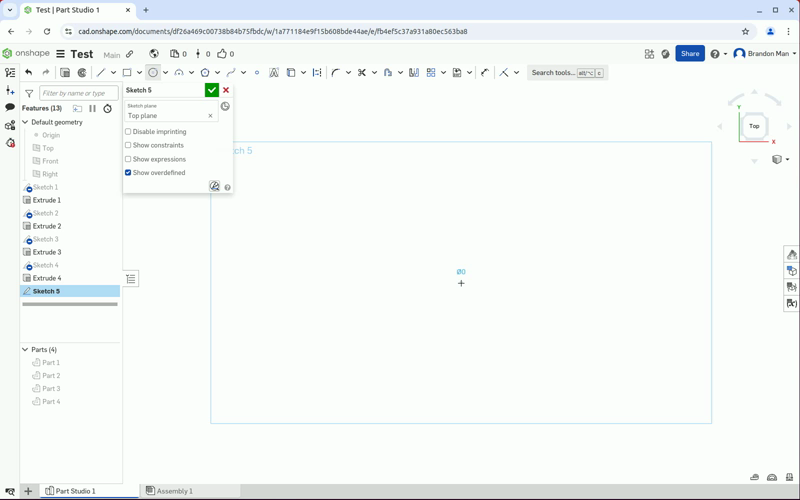
mouse_move(492, 282)
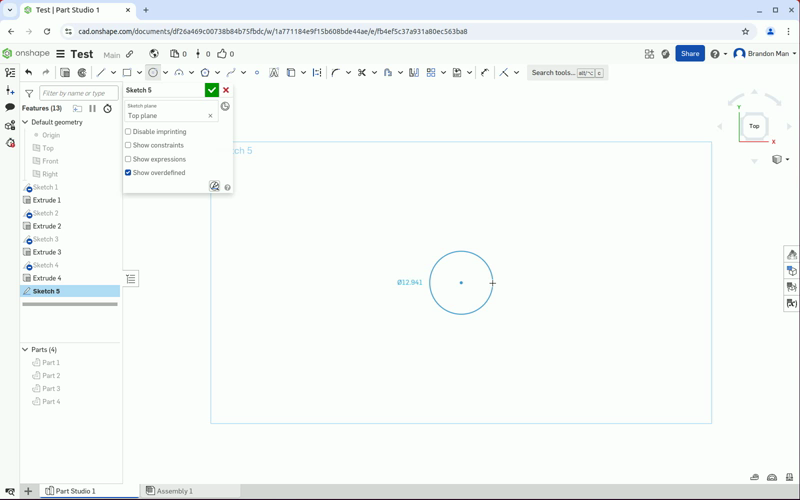
click(492, 282)
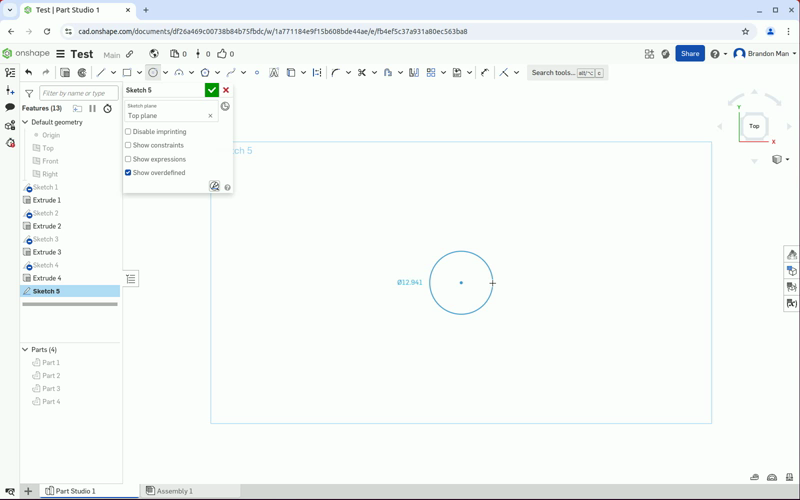
key(esc)
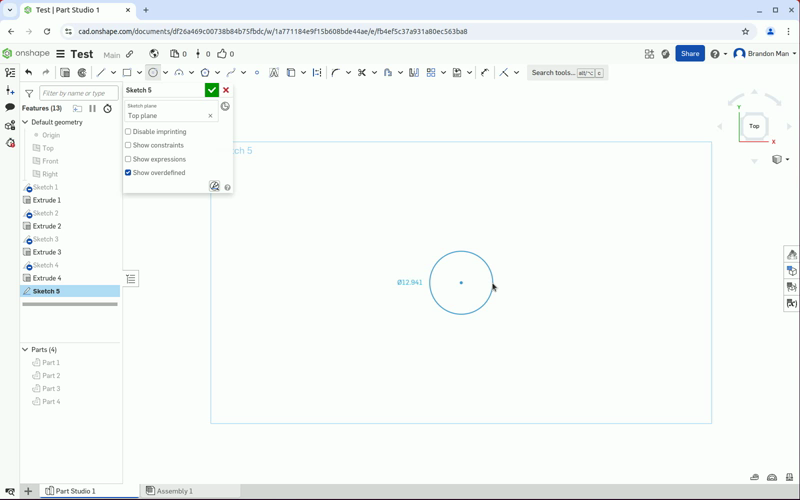
mouse_move(487, 273)
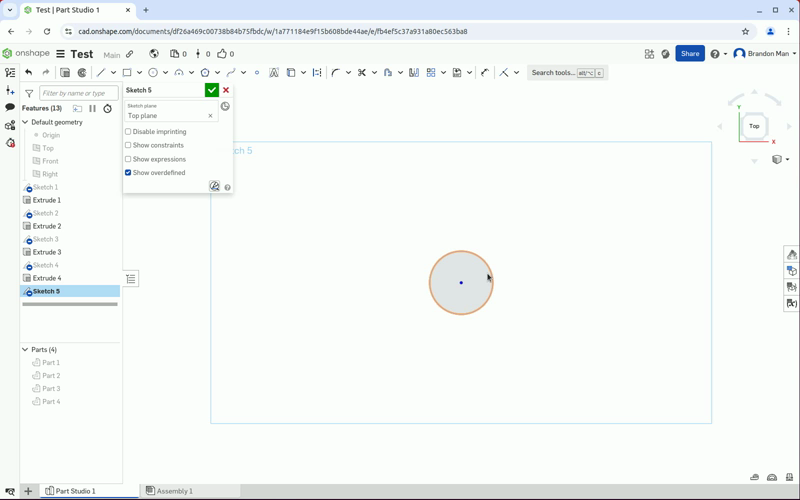
click(487, 273)
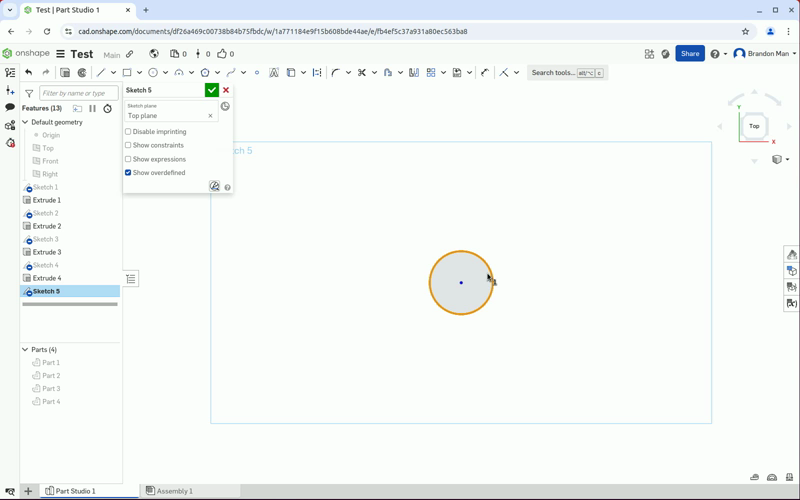
mouse_move(73, 352)
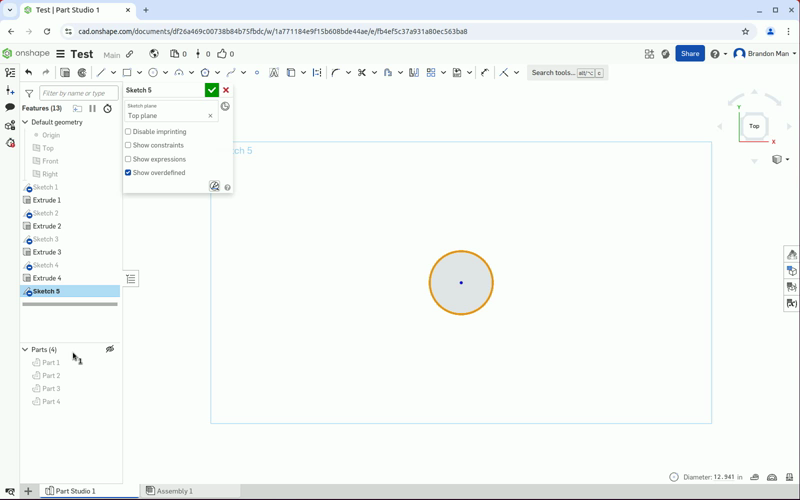
key(shift+y)
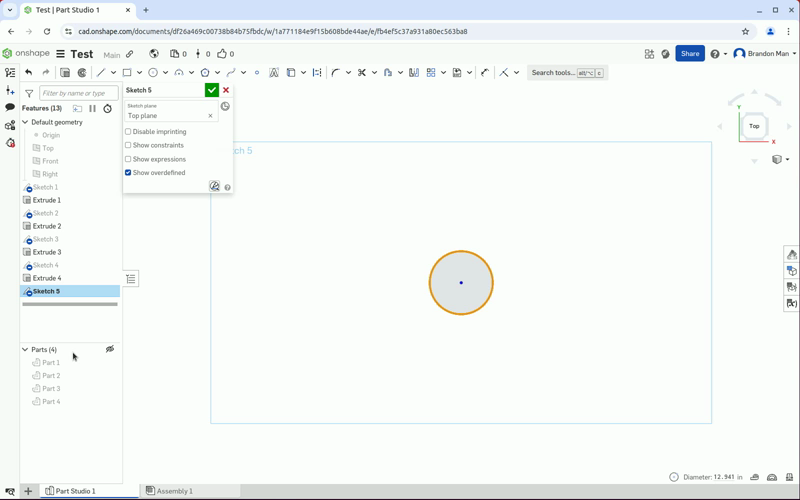
key(shift+e)
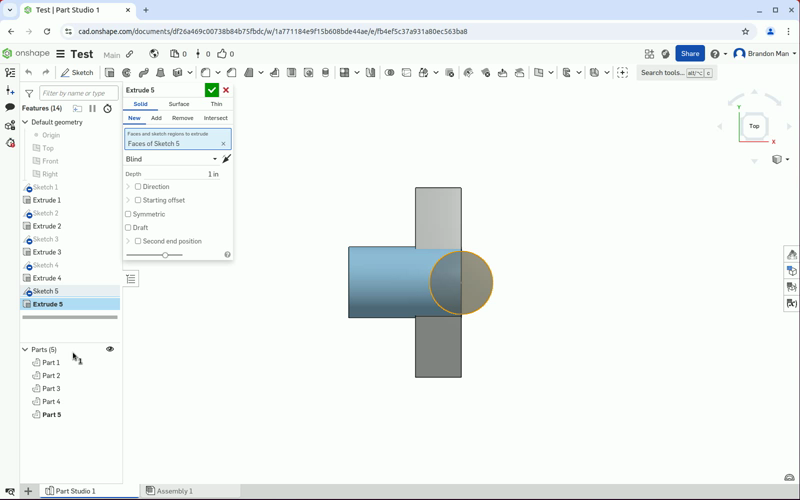
mouse_move(143, 106)
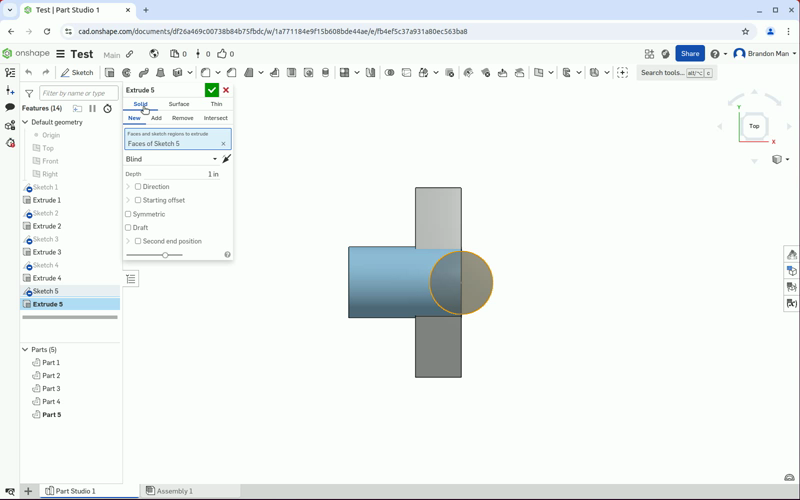
click(143, 106)
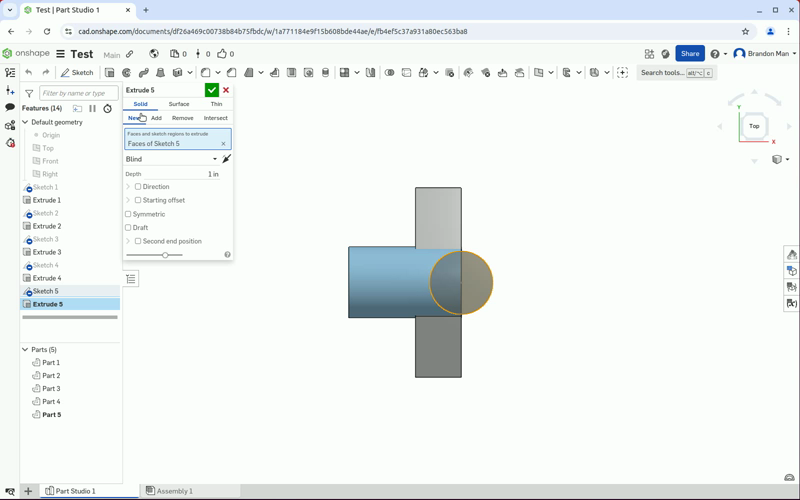
mouse_move(137, 120)
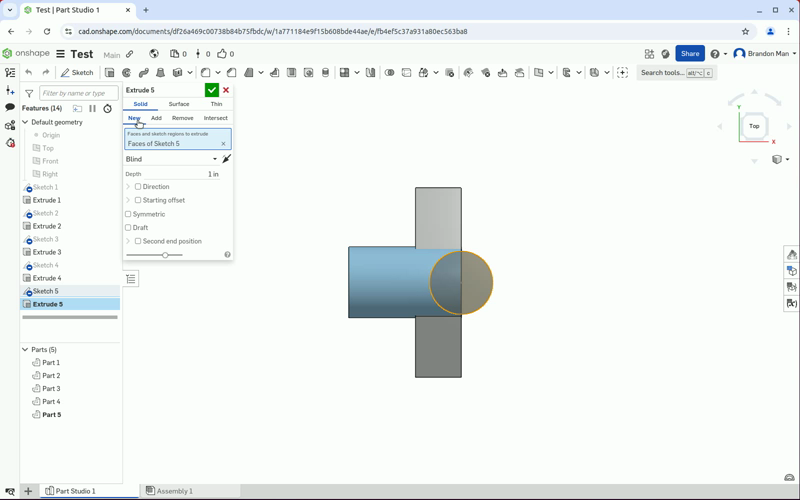
click(137, 120)
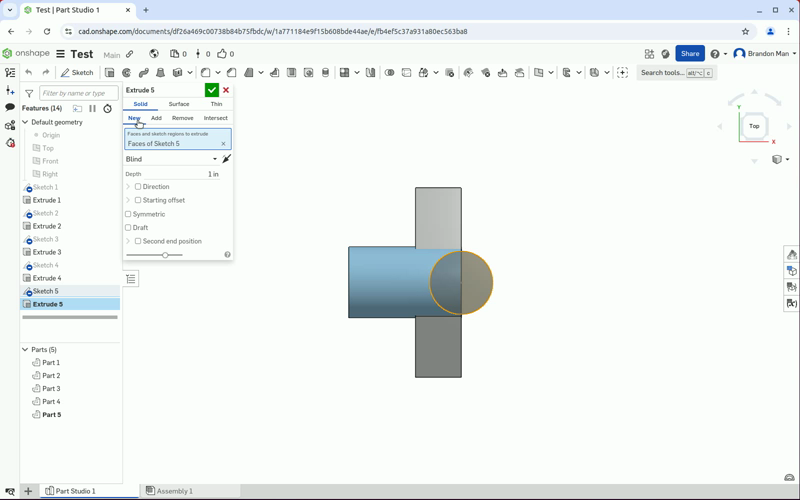
key(tab, 4)
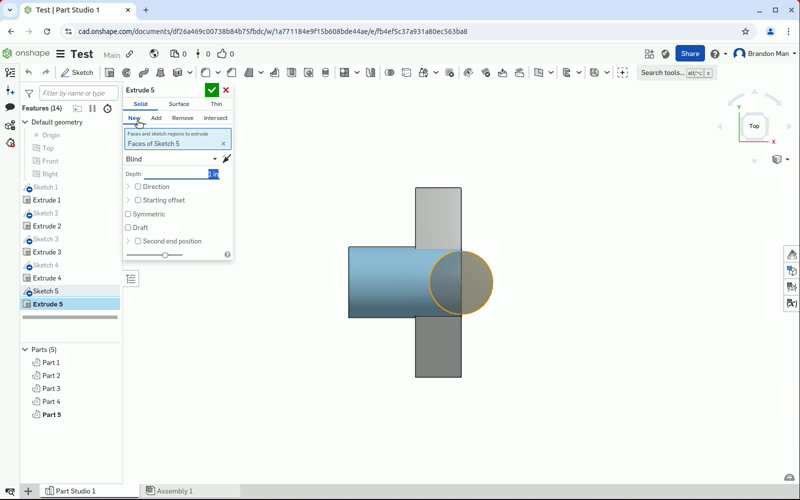
text(19.016)
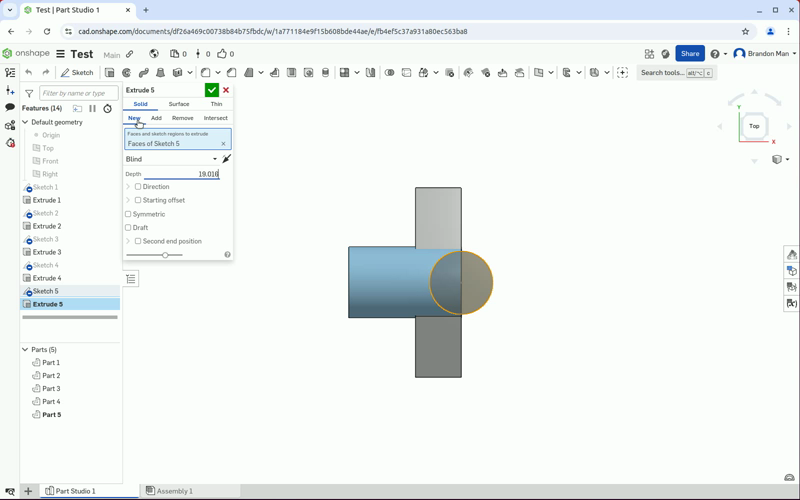
key(enter)
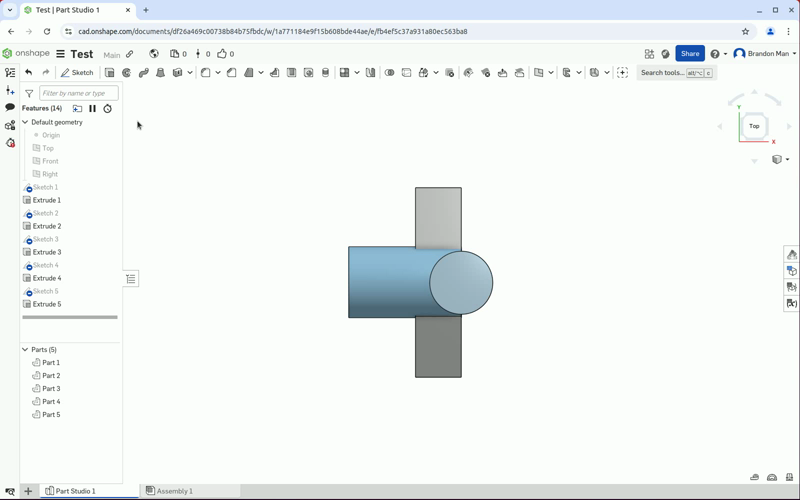
key(shift+h)
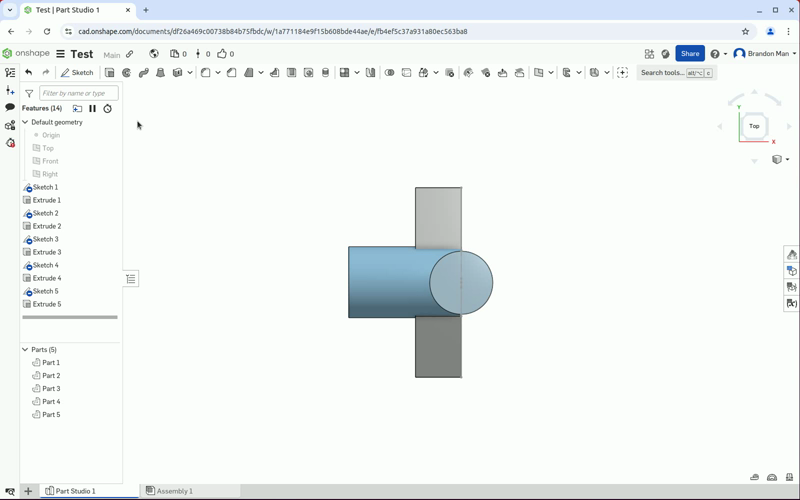
key(shift+h)
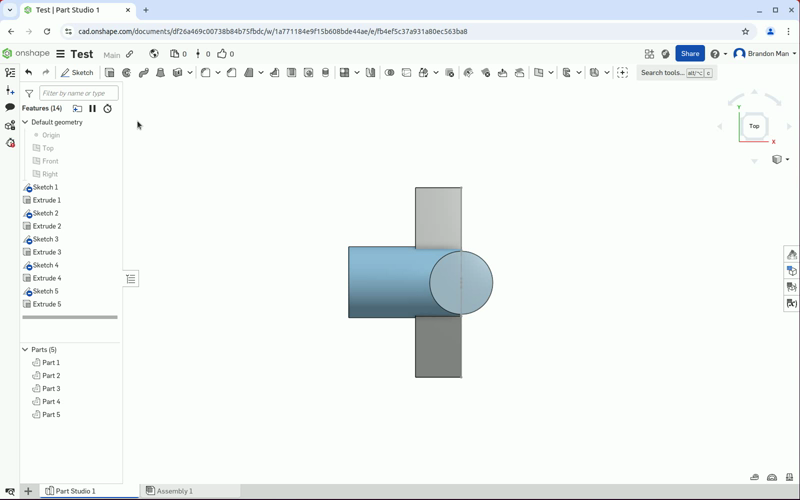
key(shift+7)
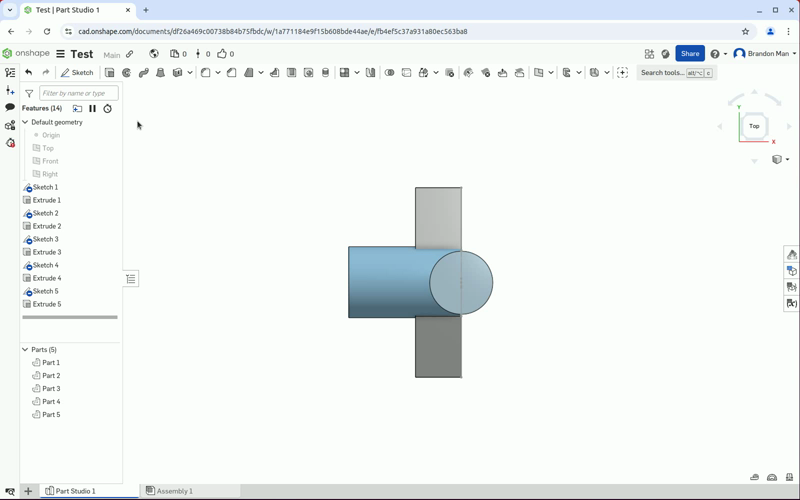
key(up, 3)
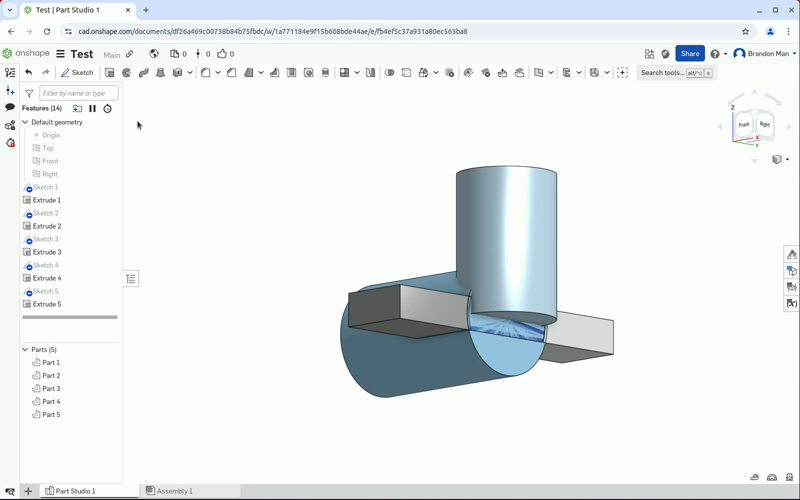
key(left, 3)
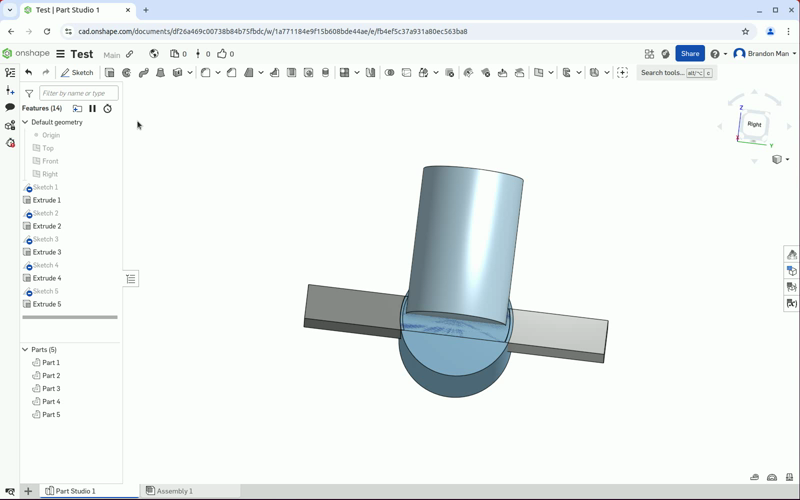
key(right, 3)
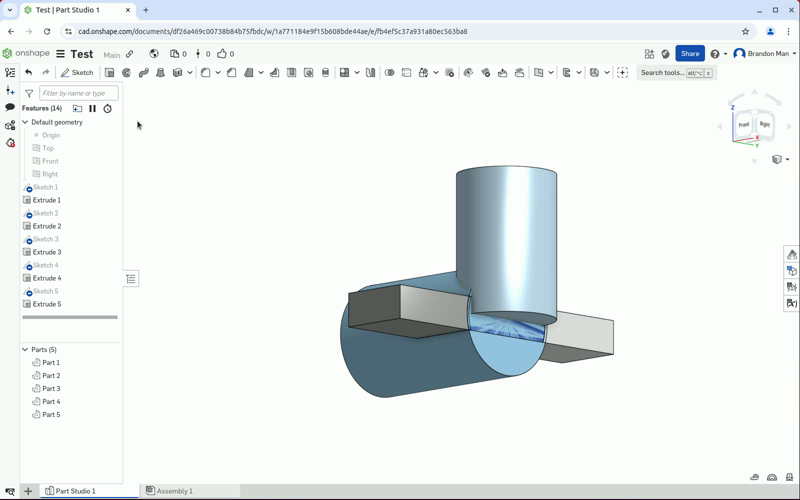
key(down, 3)
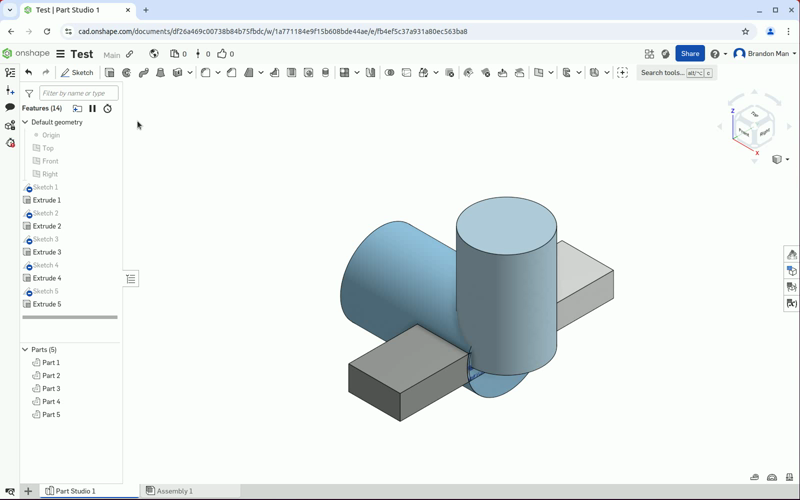
mouse_move(73, 189)
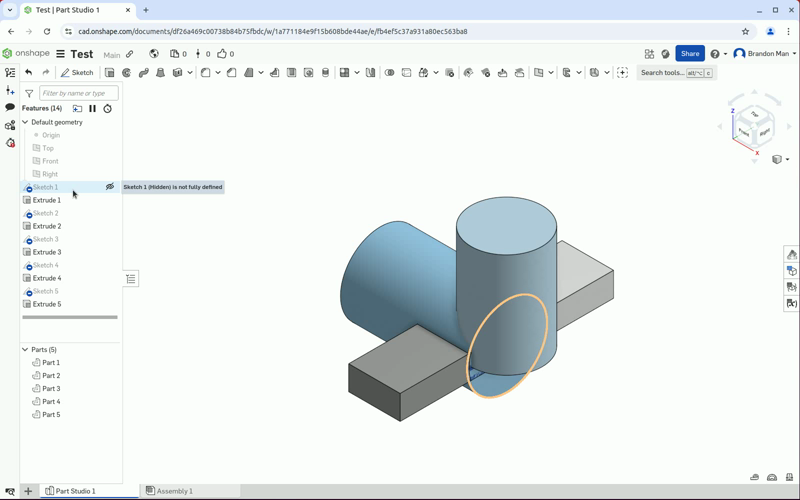
click(73, 189)